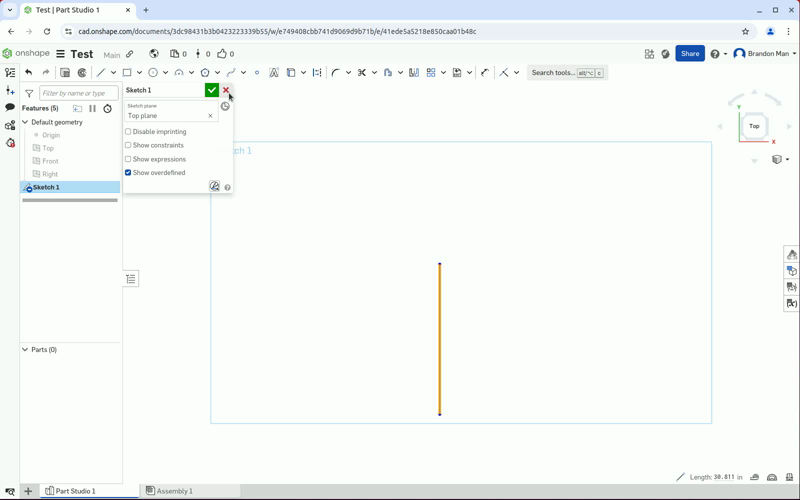
key(shift+h)
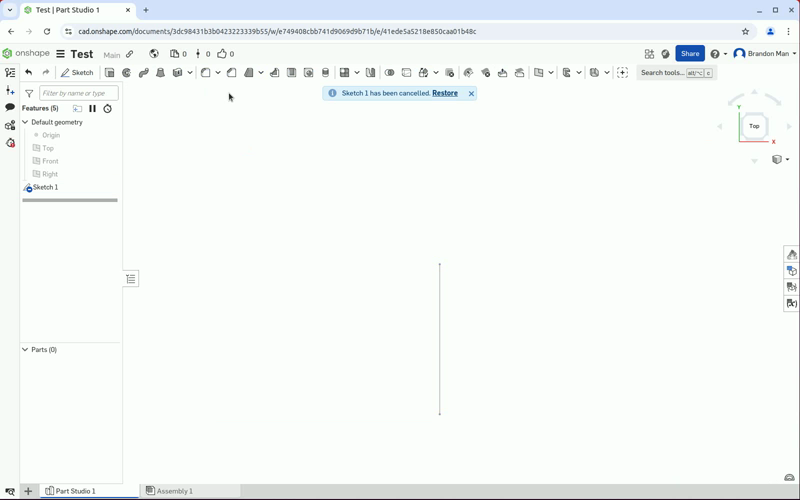
key(shift+s)
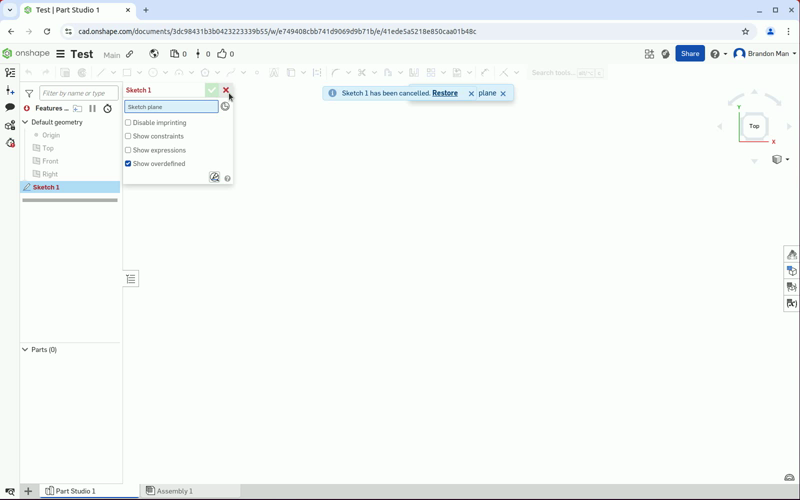
mouse_move(73, 150)
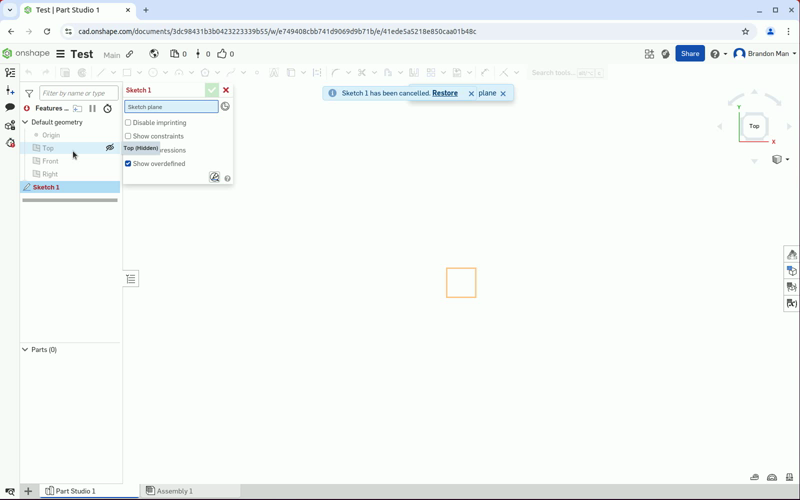
click(73, 150)
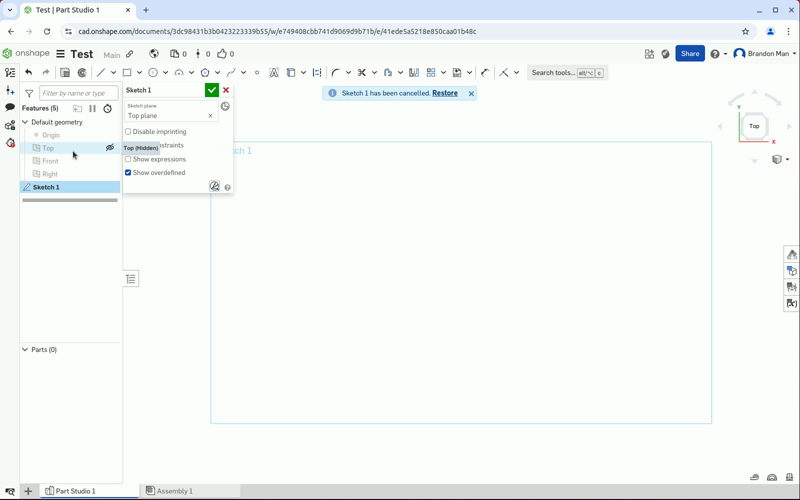
mouse_move(73, 352)
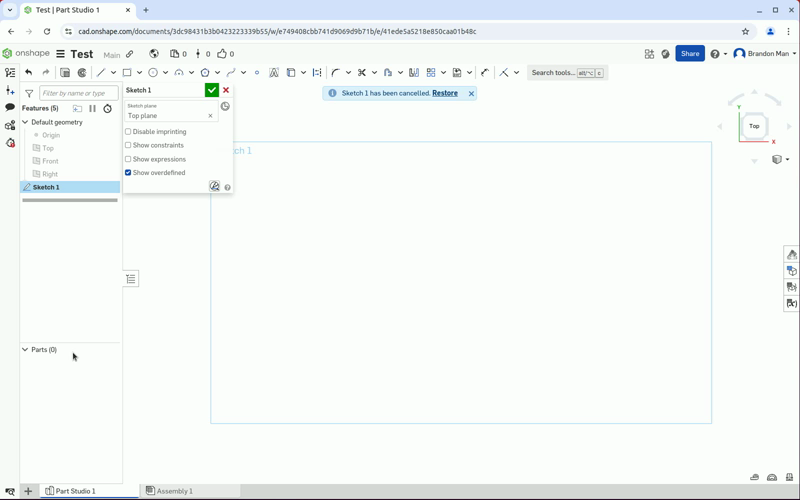
key(y)
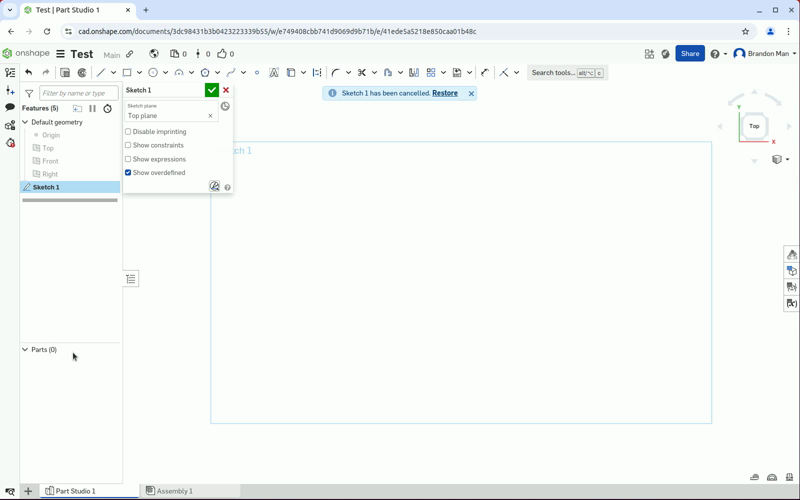
key(l)
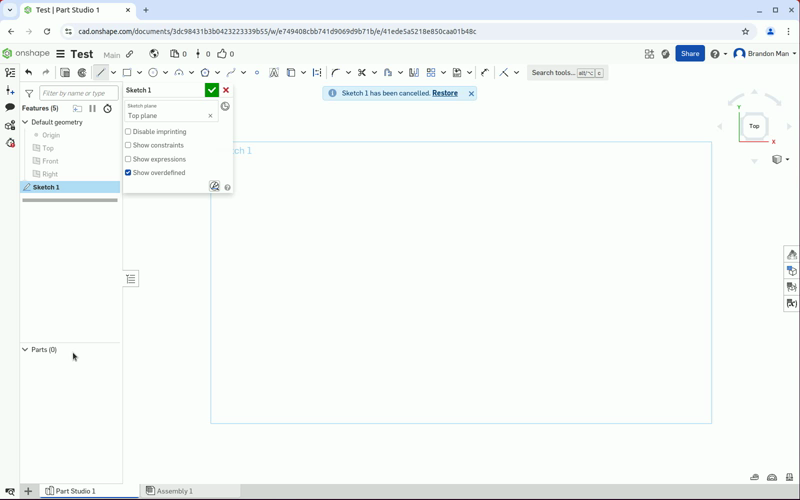
key_down(shift)
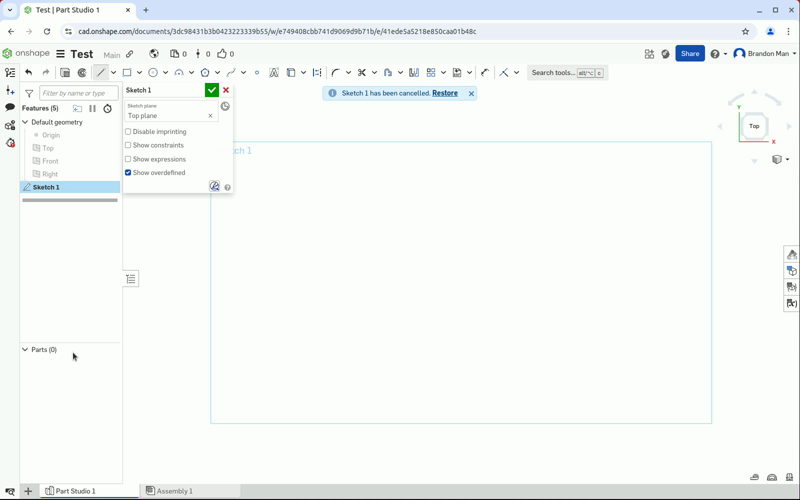
mouse_move(352, 395)
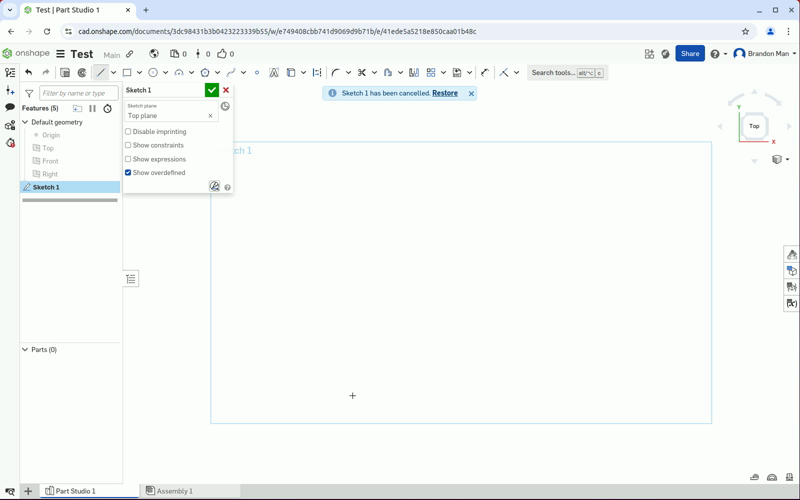
click(352, 395)
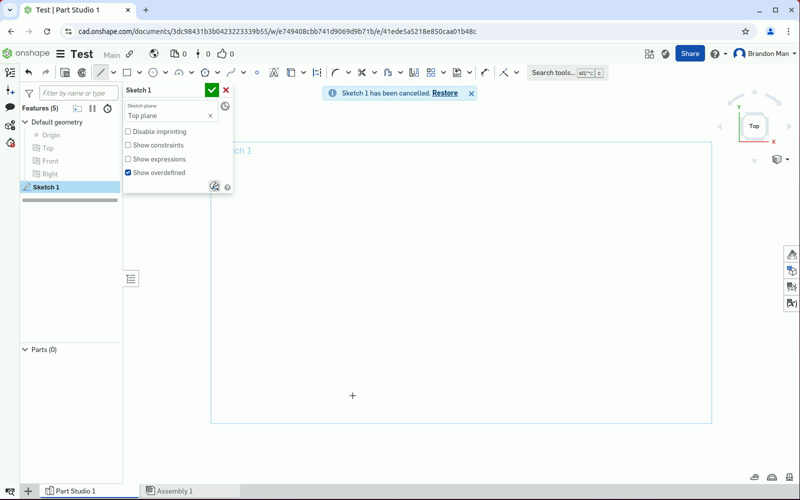
key_up(shift)
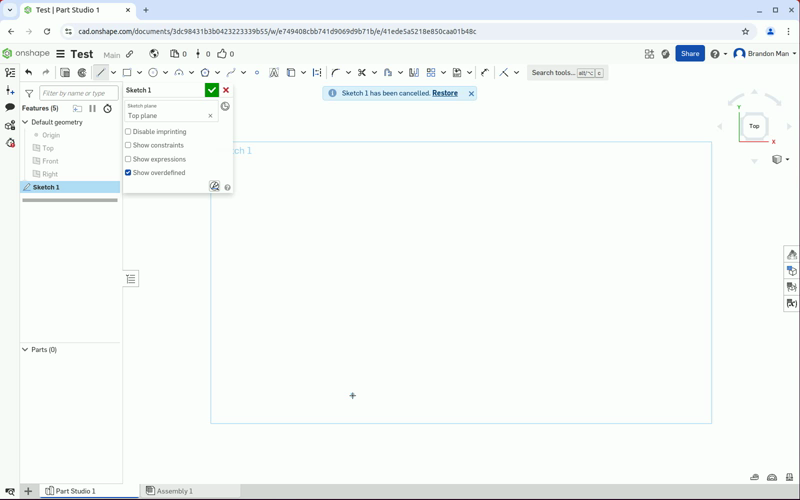
key_down(shift)
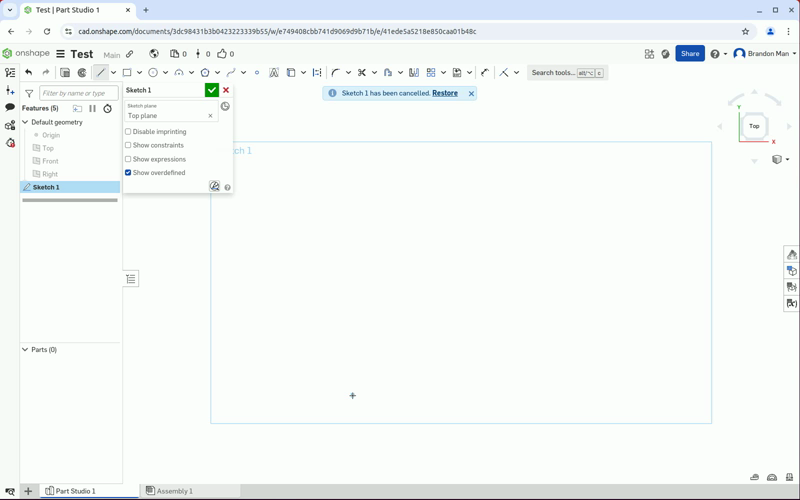
mouse_move(382, 395)
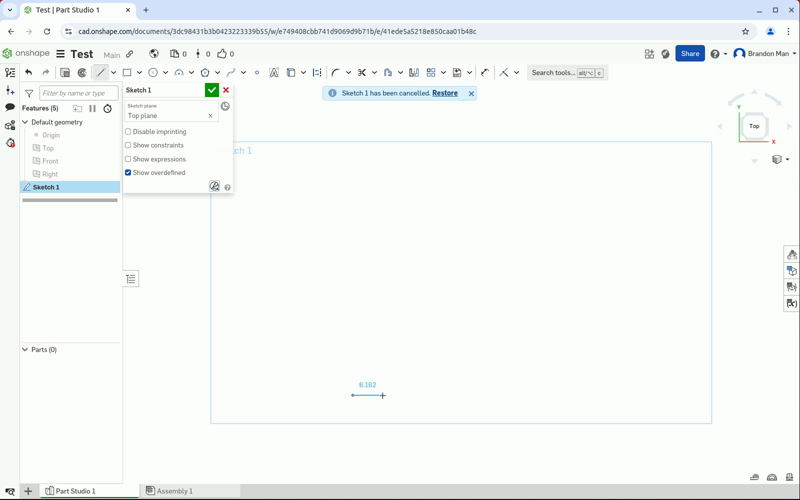
mouse_move(362, 395)
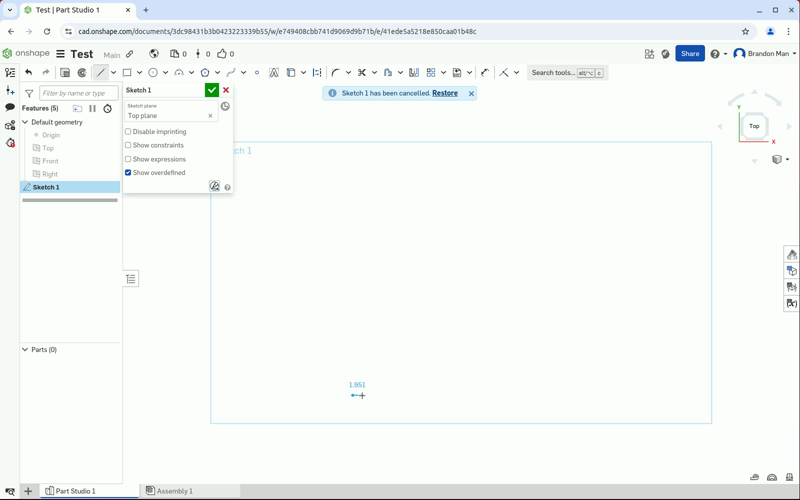
click(362, 395)
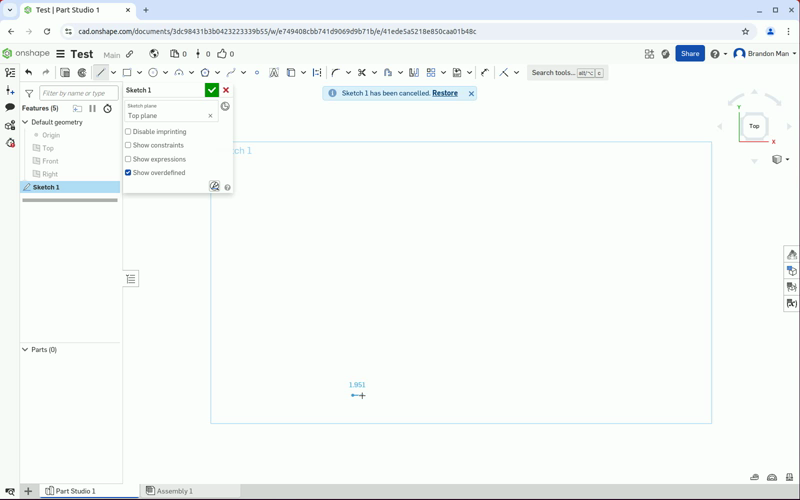
key_up(shift)
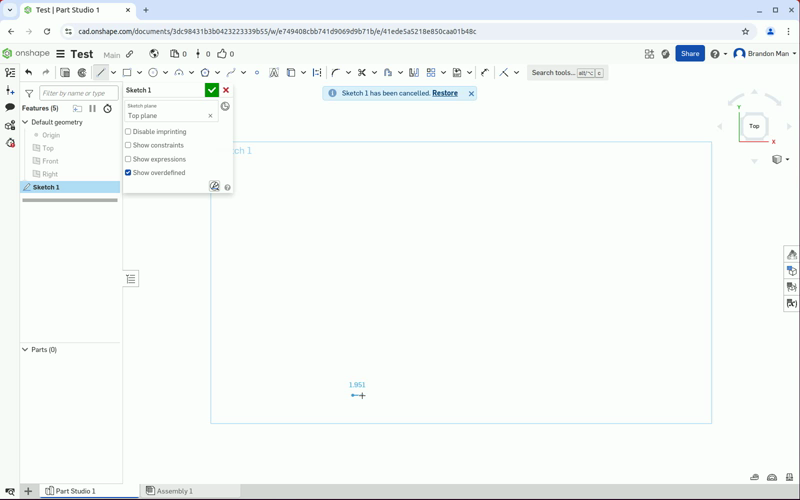
key_down(shift)
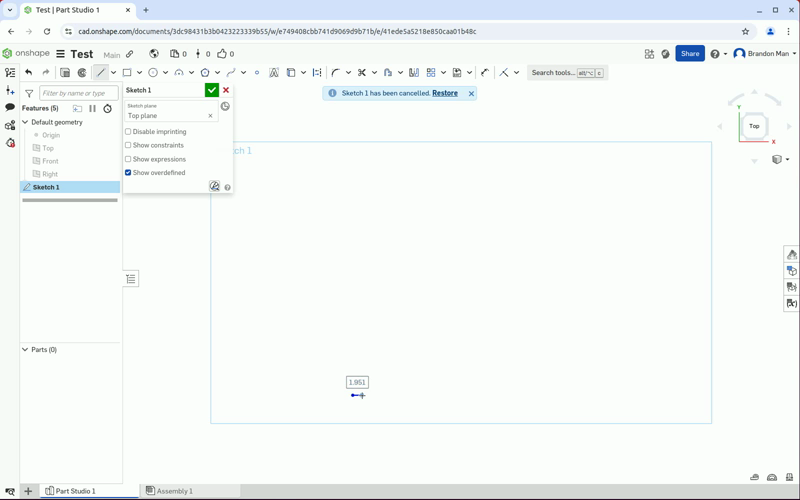
mouse_move(362, 171)
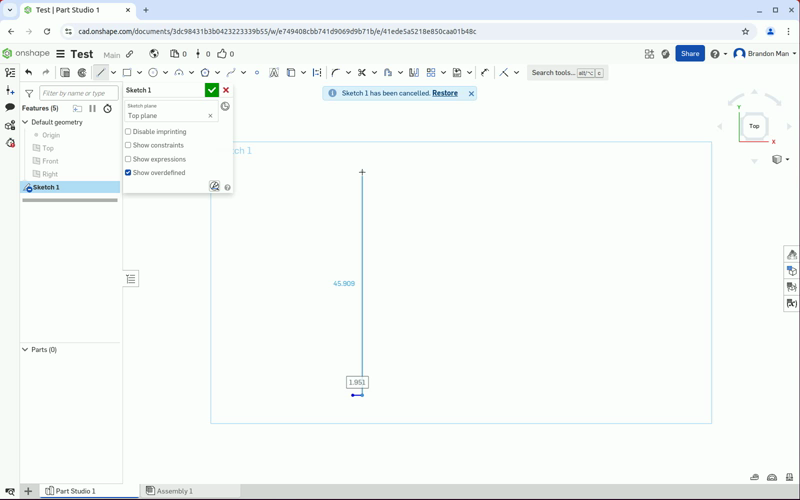
click(362, 171)
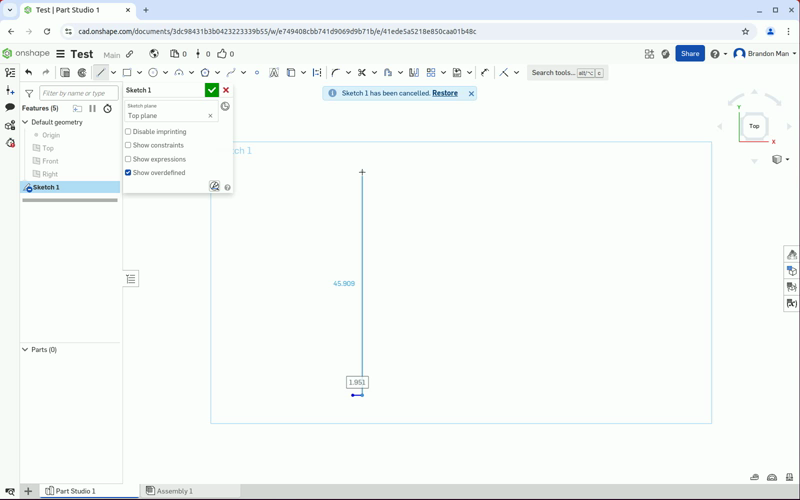
key_up(shift)
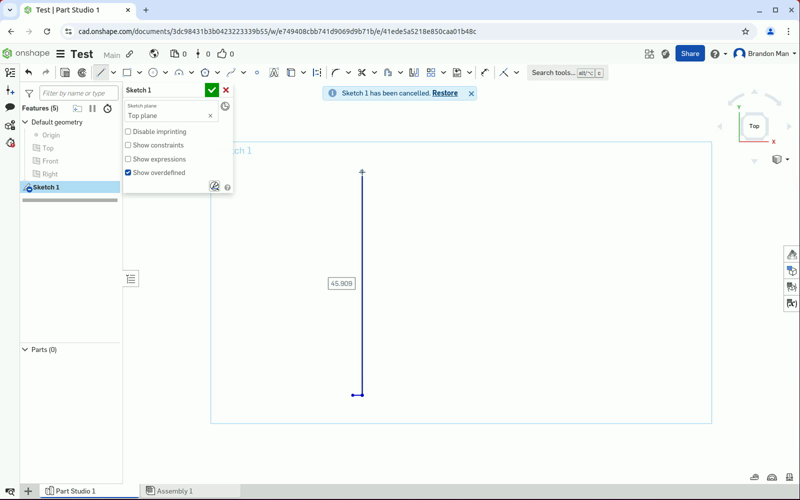
key_down(shift)
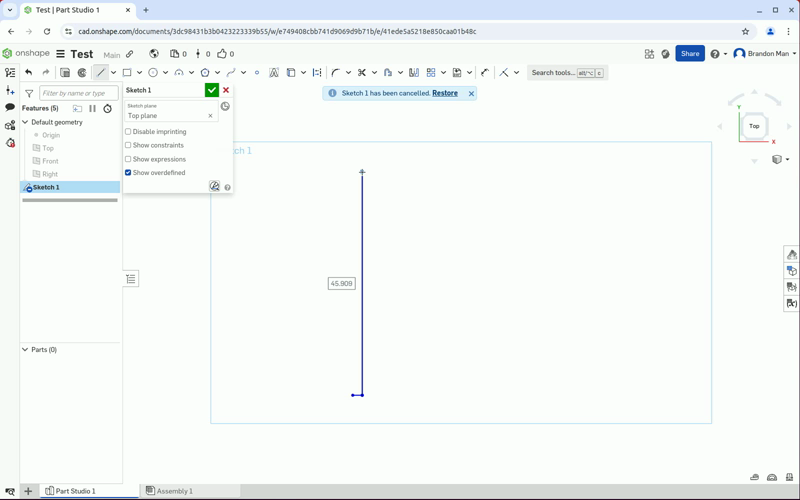
mouse_move(392, 171)
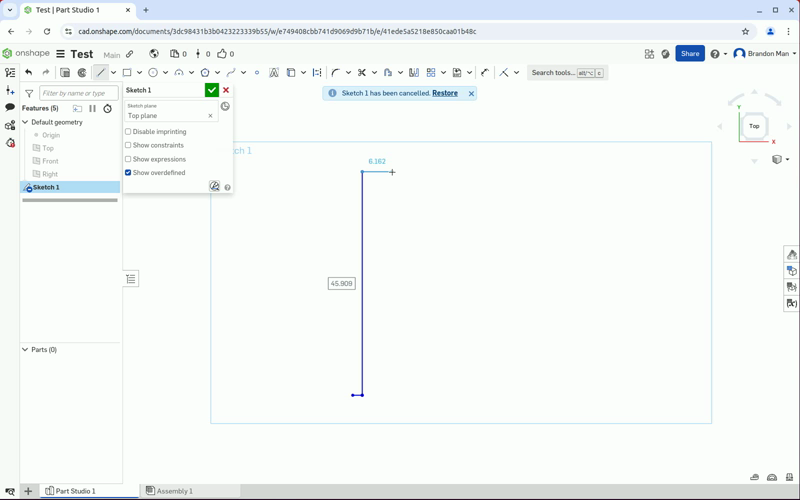
mouse_move(352, 171)
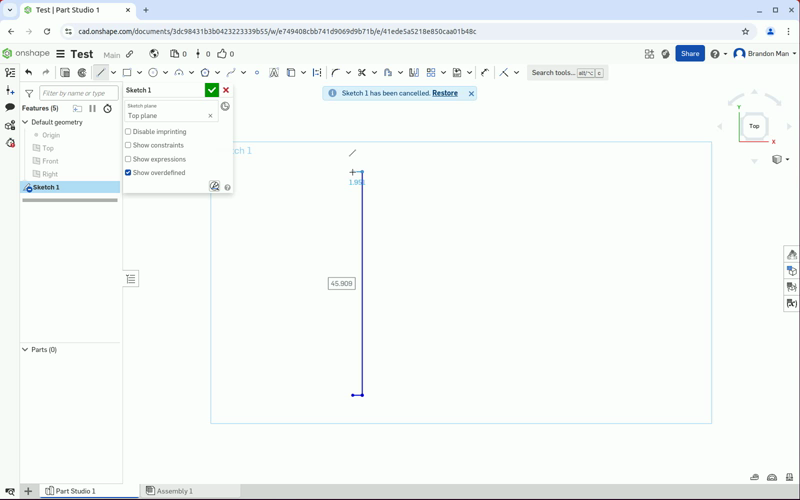
click(352, 171)
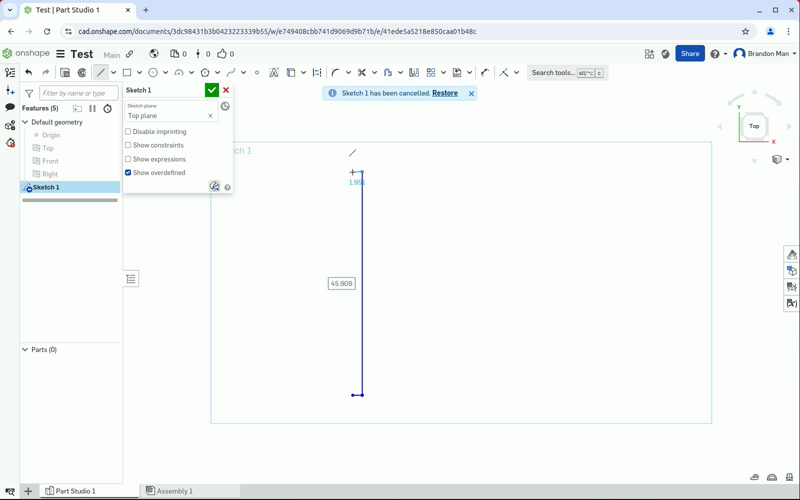
key_up(shift)
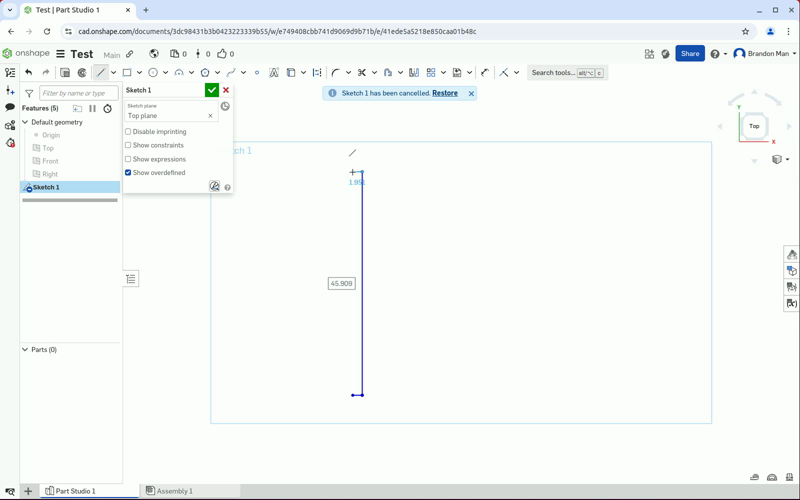
key_down(shift)
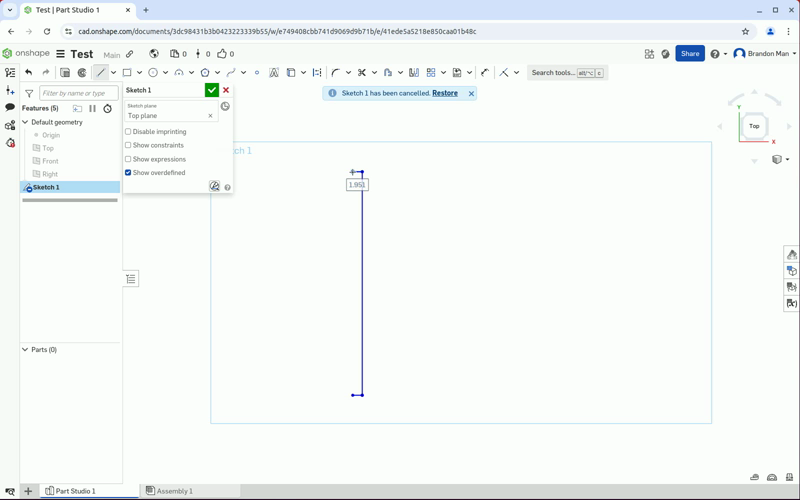
mouse_move(352, 395)
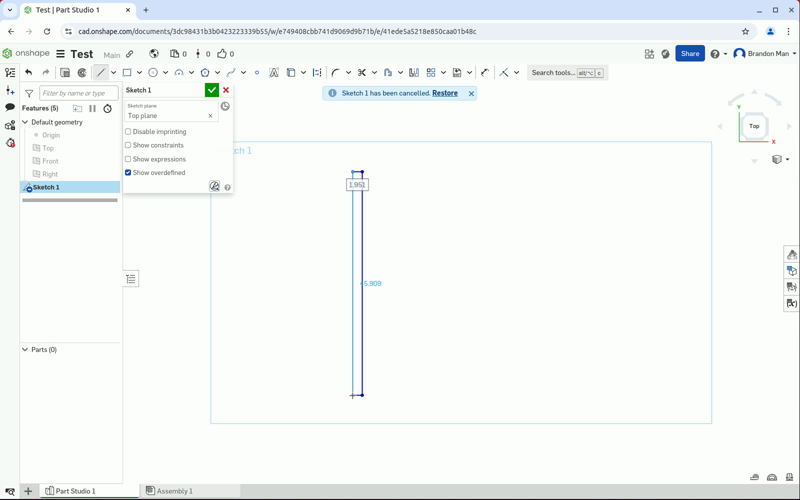
key_up(shift)
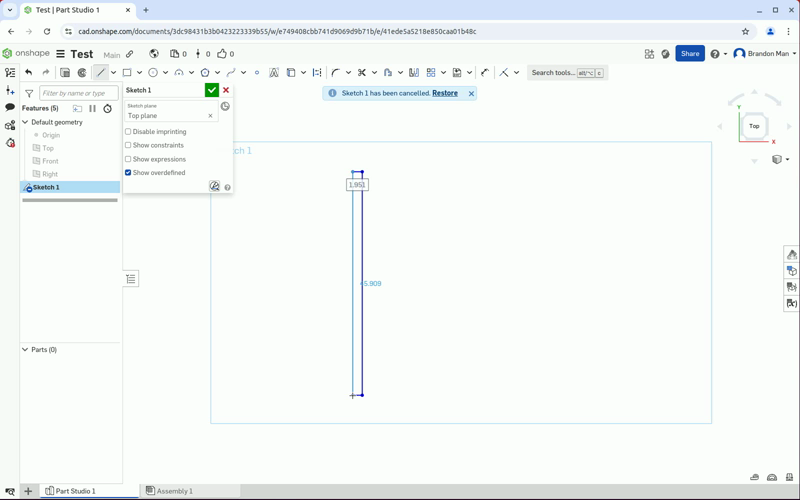
click(352, 395)
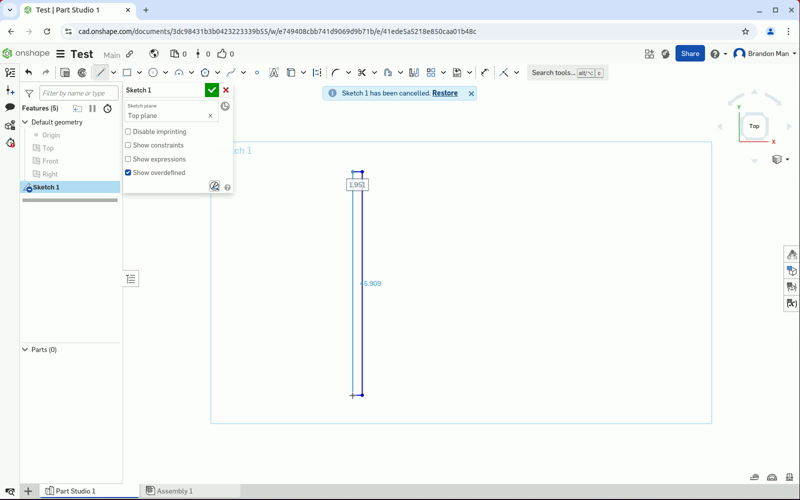
key(esc)
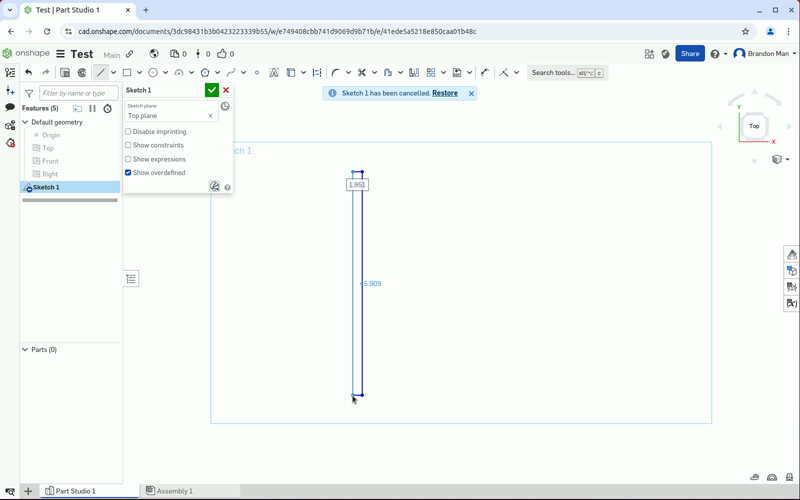
mouse_move(357, 388)
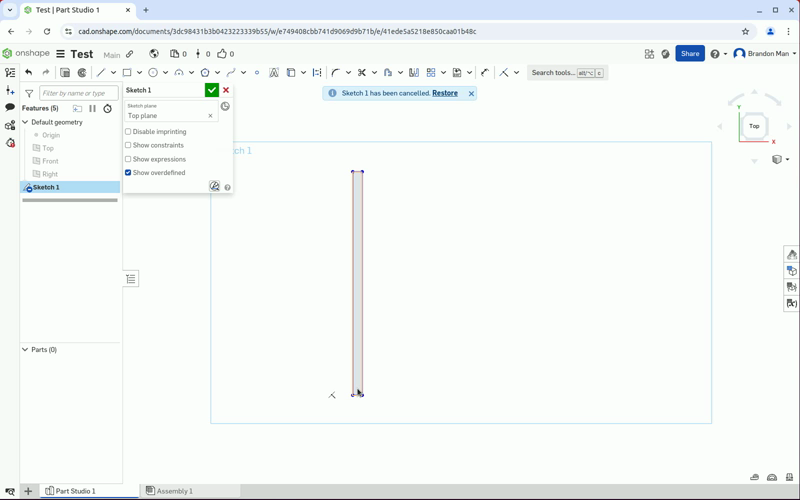
click(357, 388)
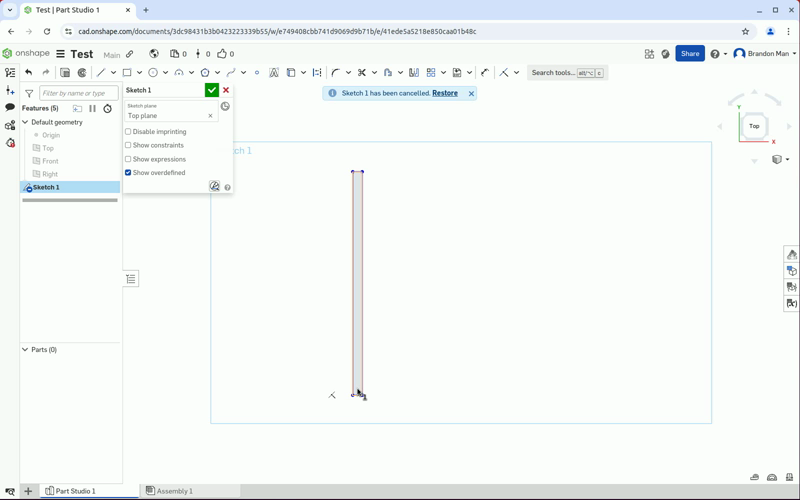
mouse_move(73, 352)
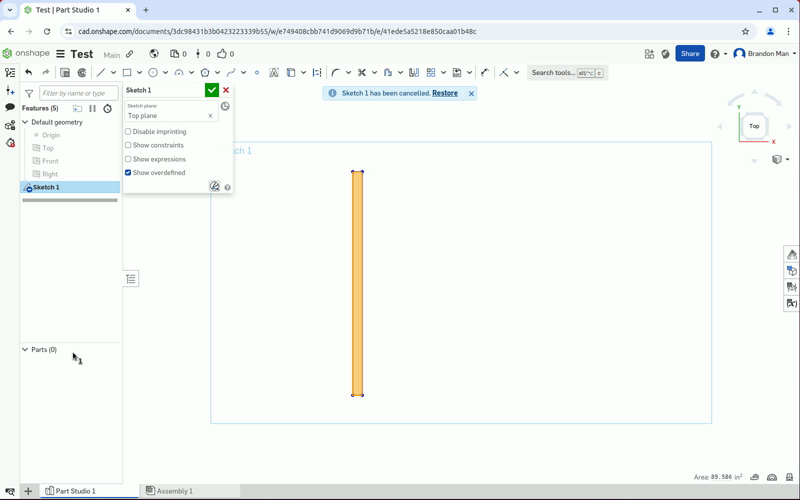
key(shift+y)
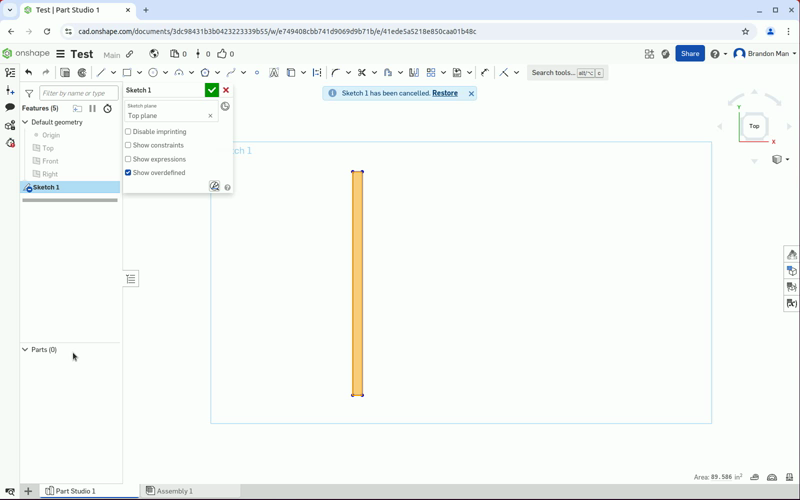
key(shift+e)
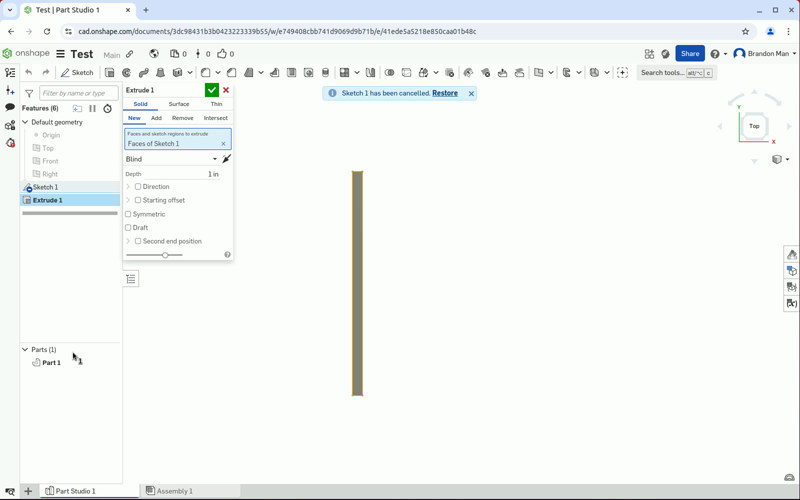
mouse_move(143, 106)
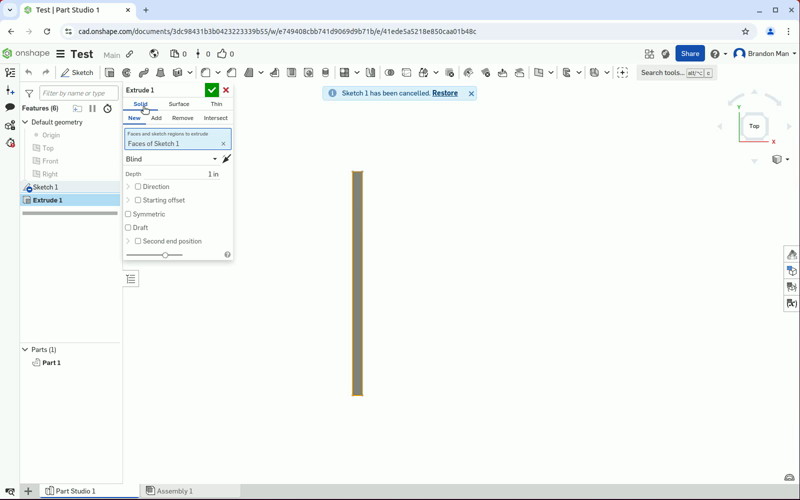
click(143, 106)
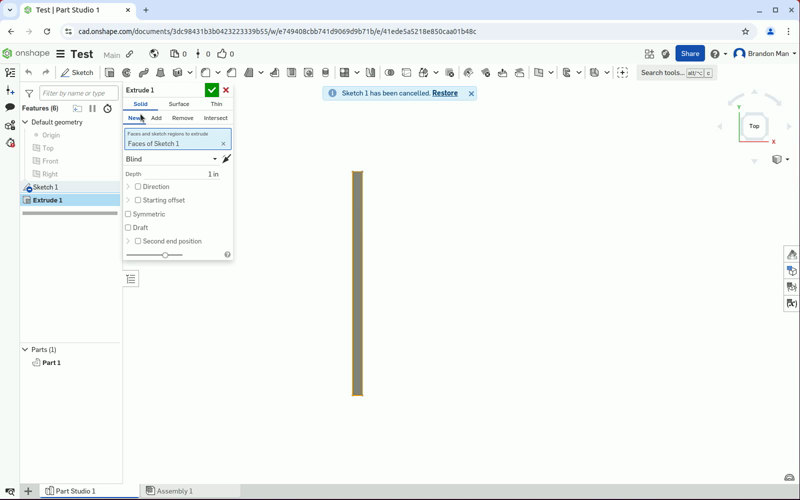
mouse_move(137, 120)
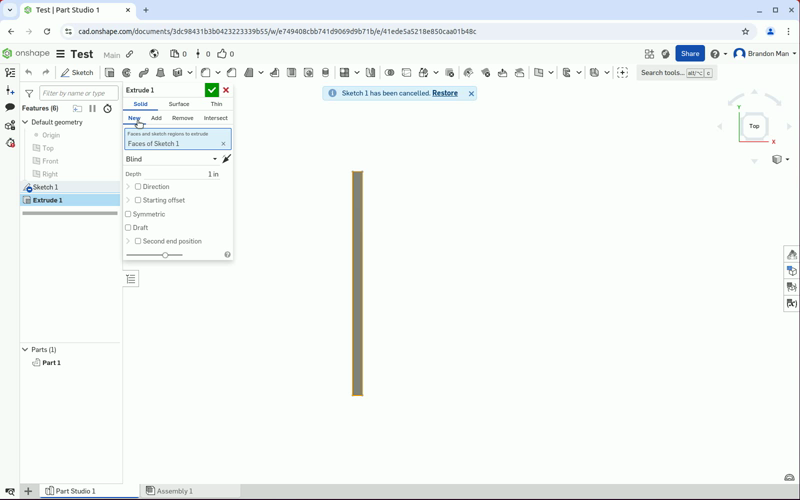
click(137, 120)
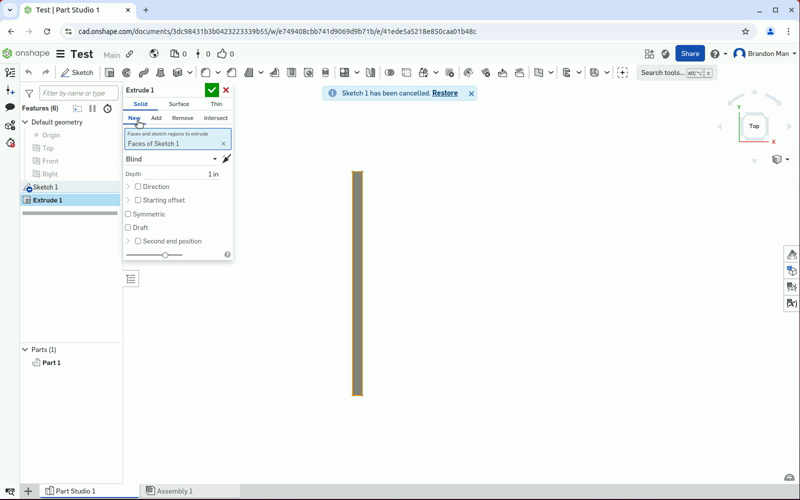
key(tab, 4)
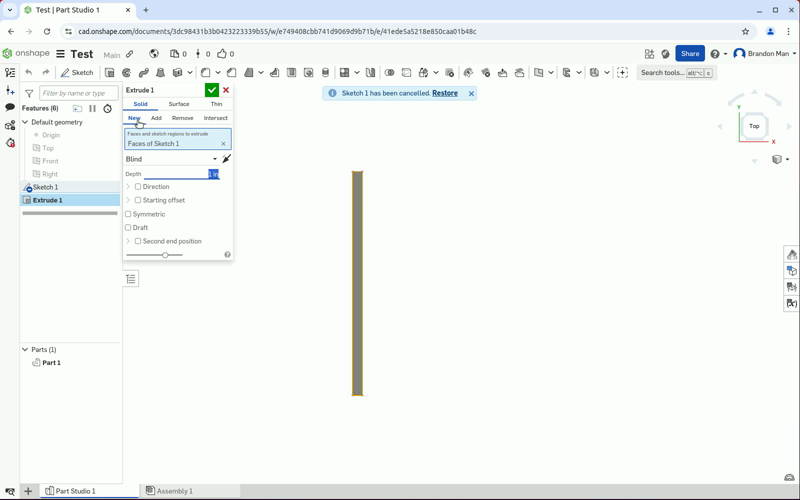
text(0.722)
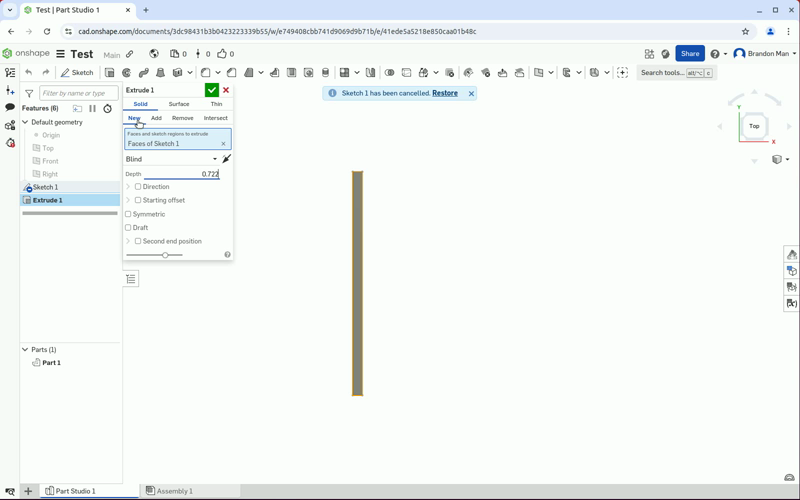
key(enter)
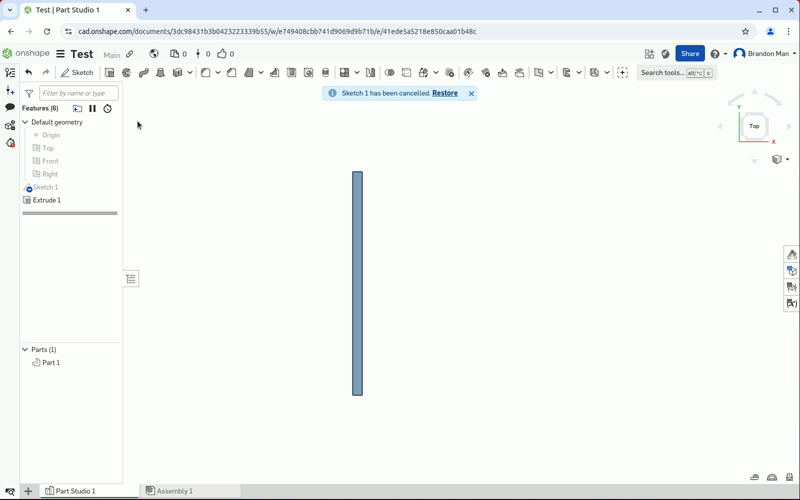
key(shift+h)
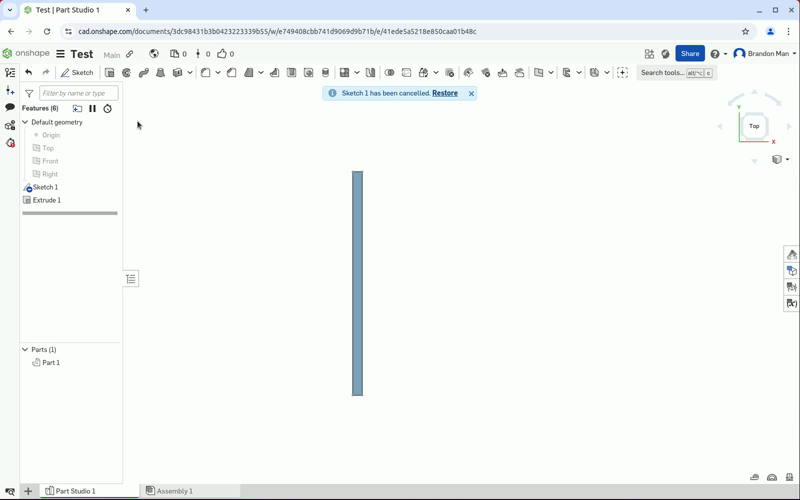
key(shift+h)
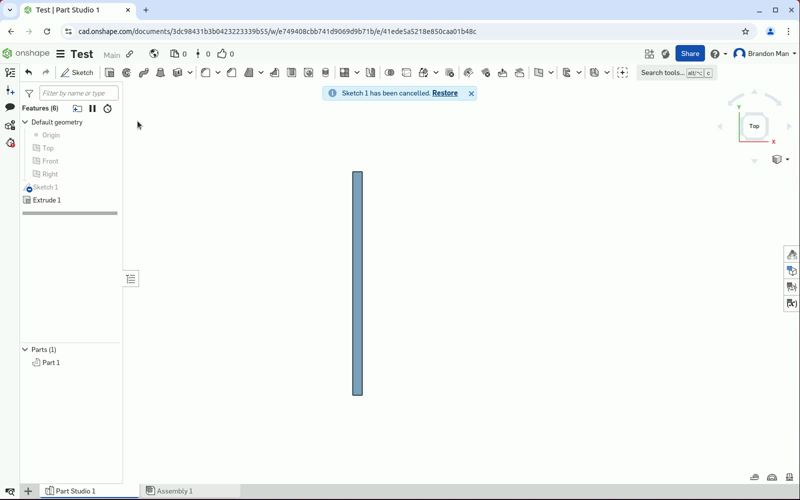
mouse_move(73, 189)
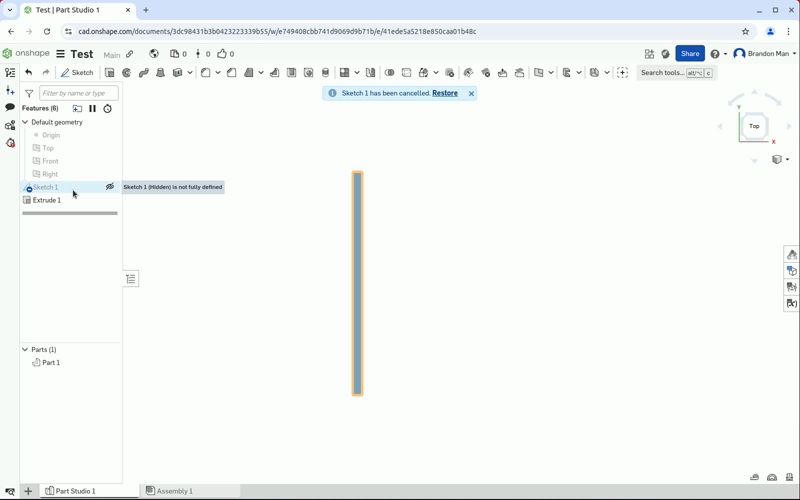
click(73, 189)
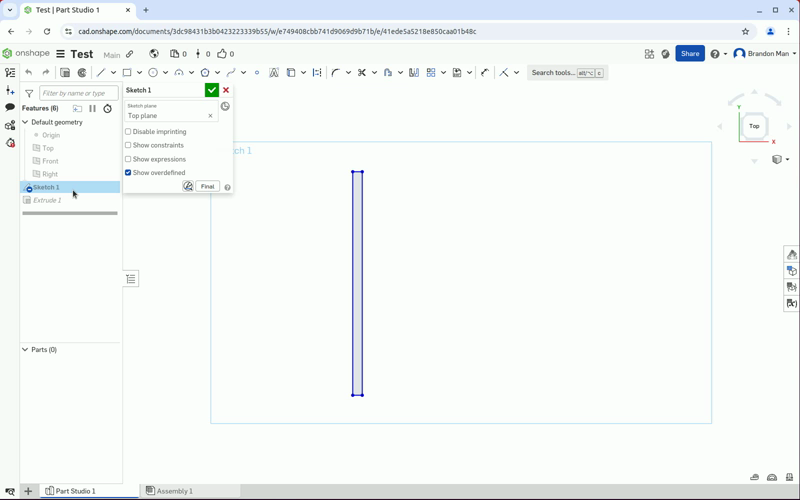
mouse_move(229, 92)
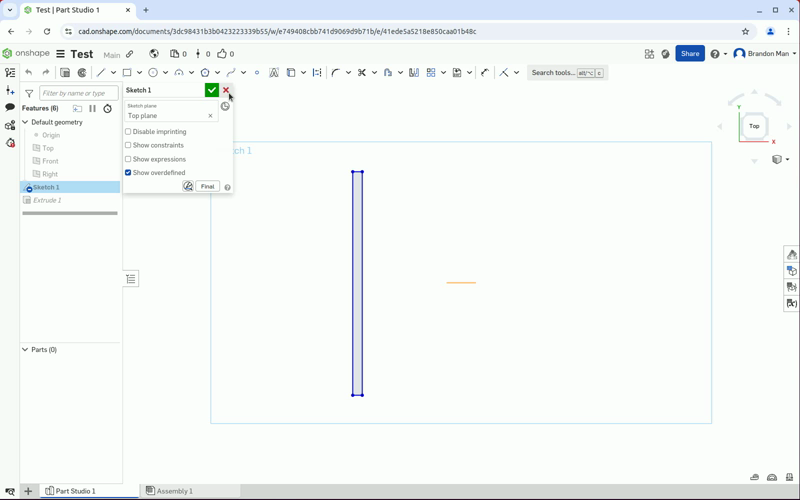
click(229, 92)
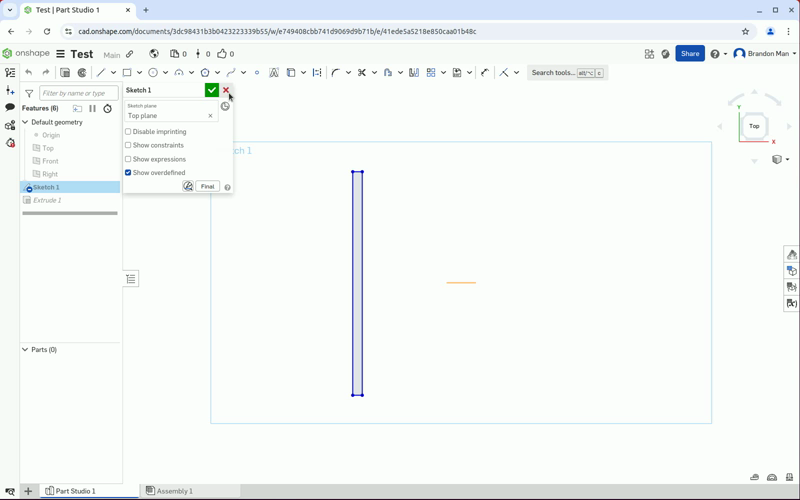
key(shift+s)
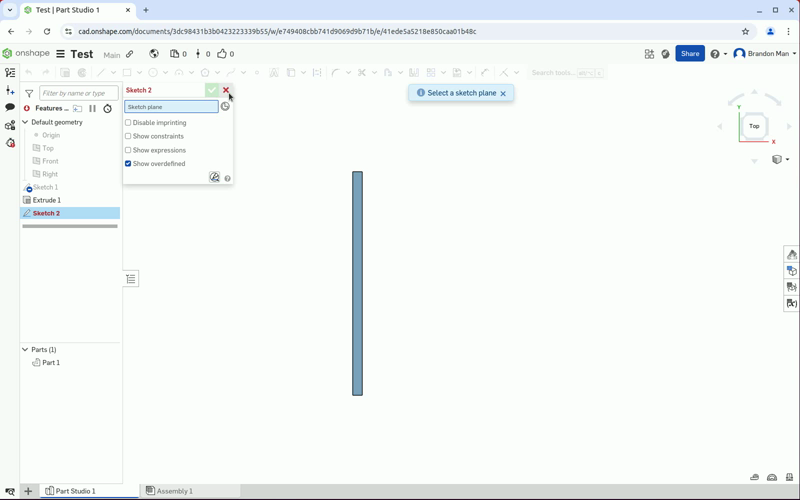
mouse_move(73, 150)
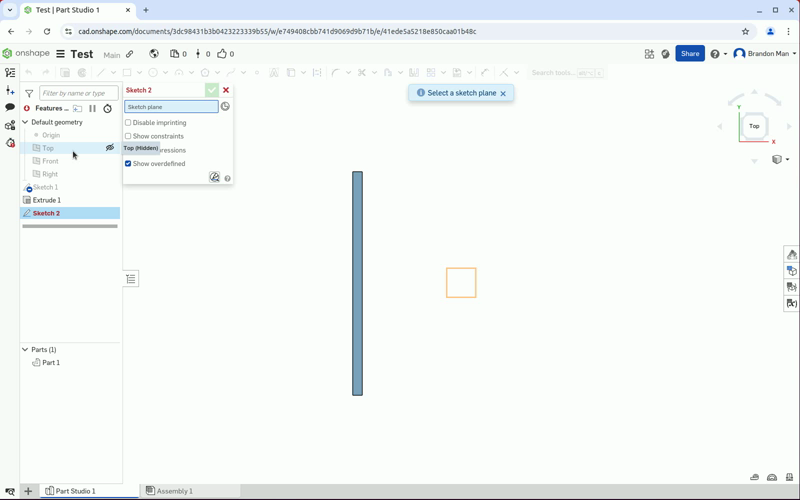
click(73, 150)
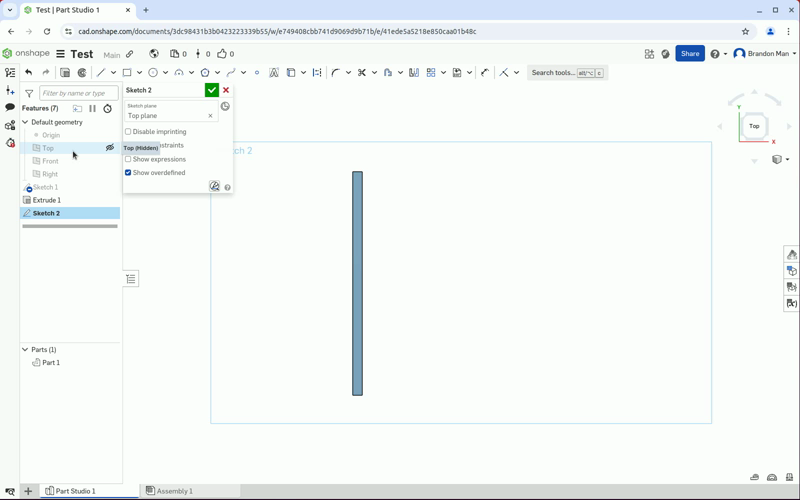
mouse_move(73, 352)
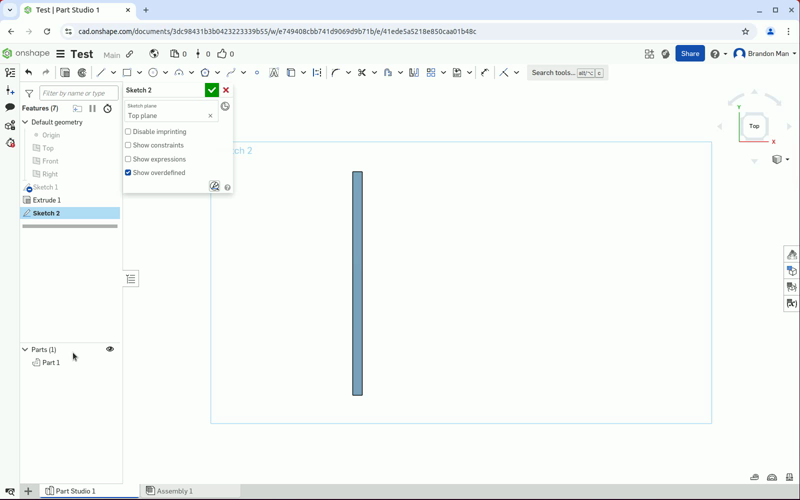
key(y)
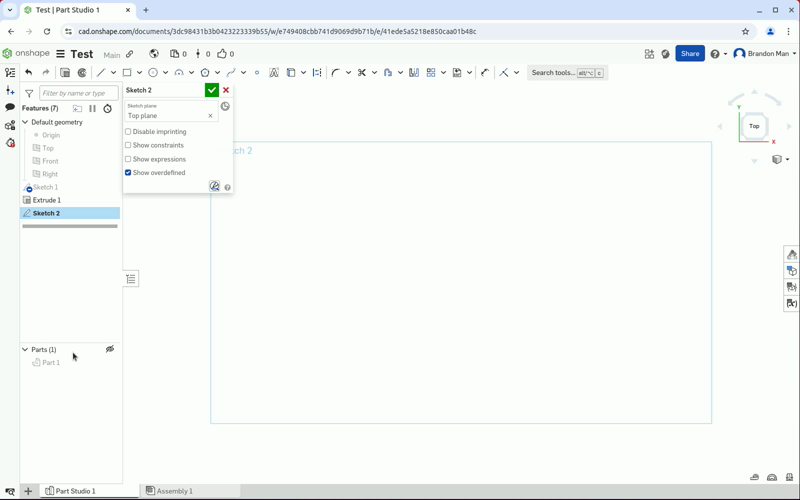
key(l)
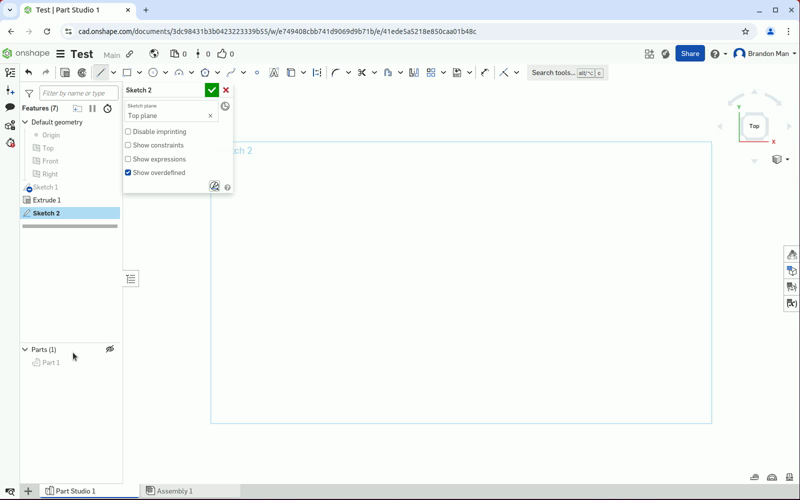
key_down(shift)
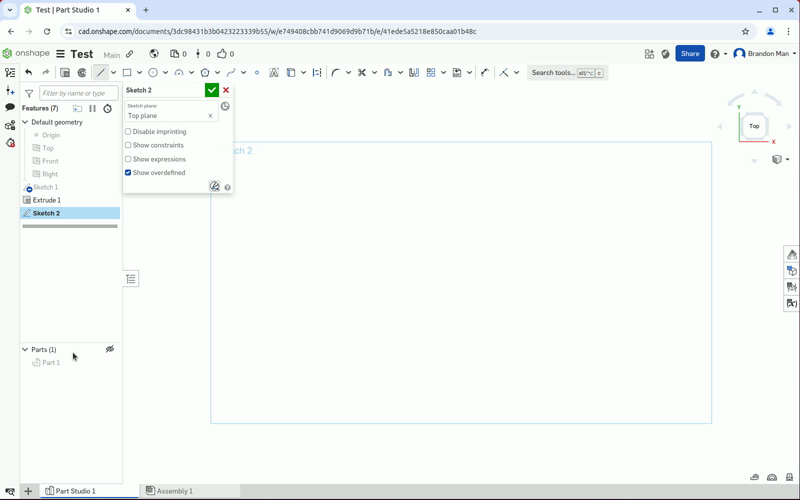
mouse_move(371, 395)
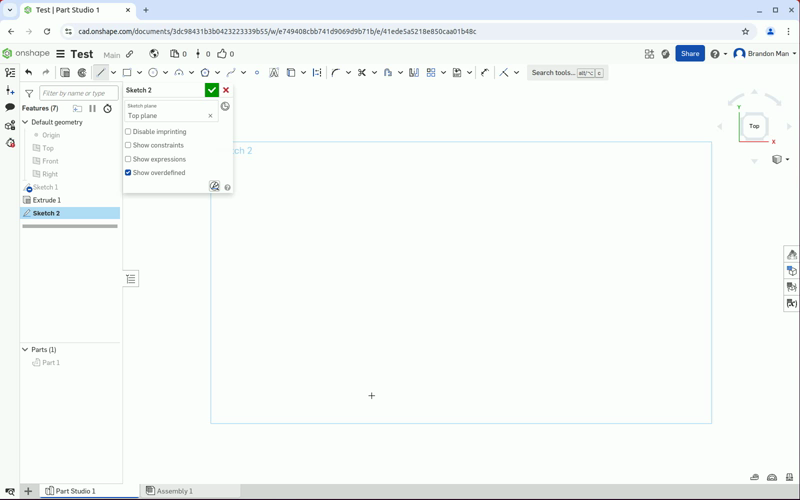
click(371, 395)
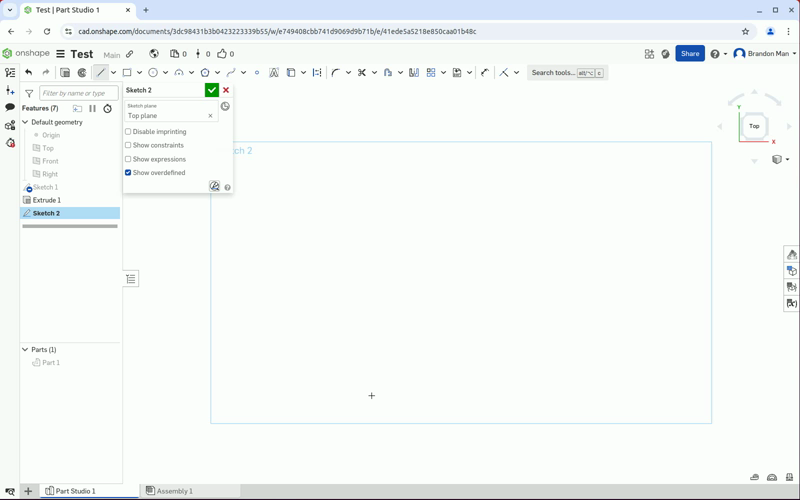
key_up(shift)
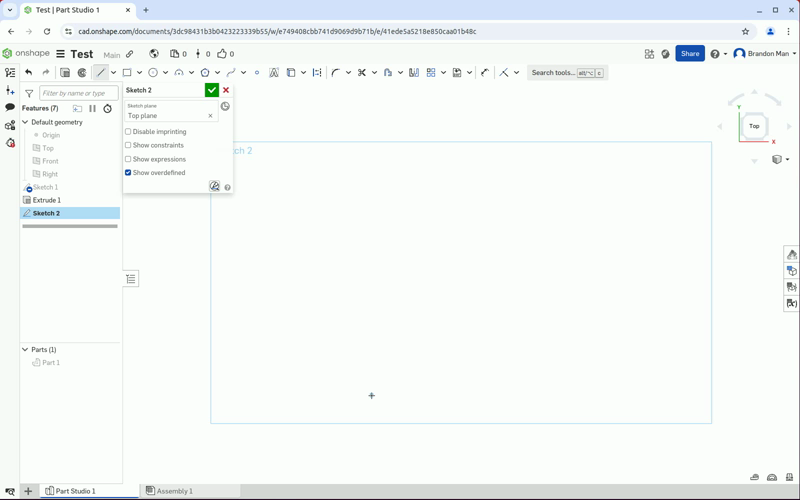
key_down(shift)
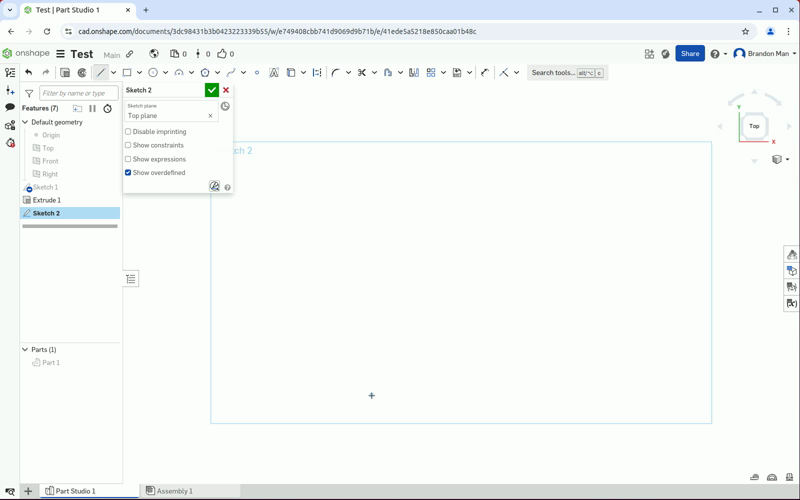
mouse_move(461, 395)
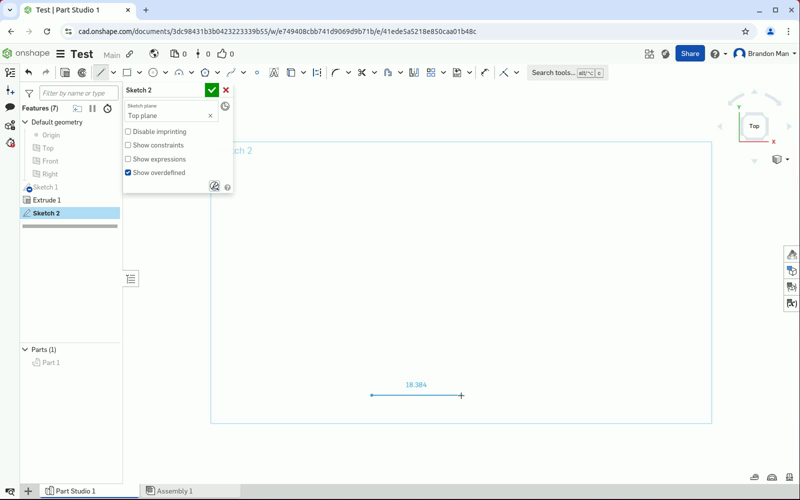
click(461, 395)
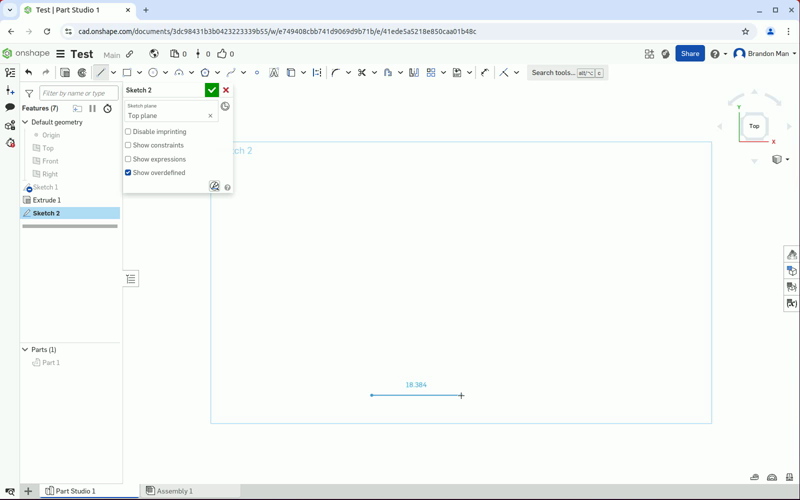
key_up(shift)
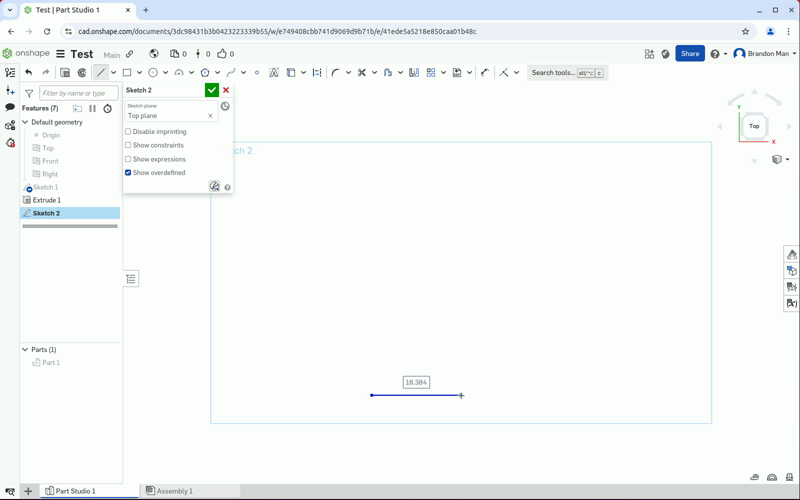
key_down(shift)
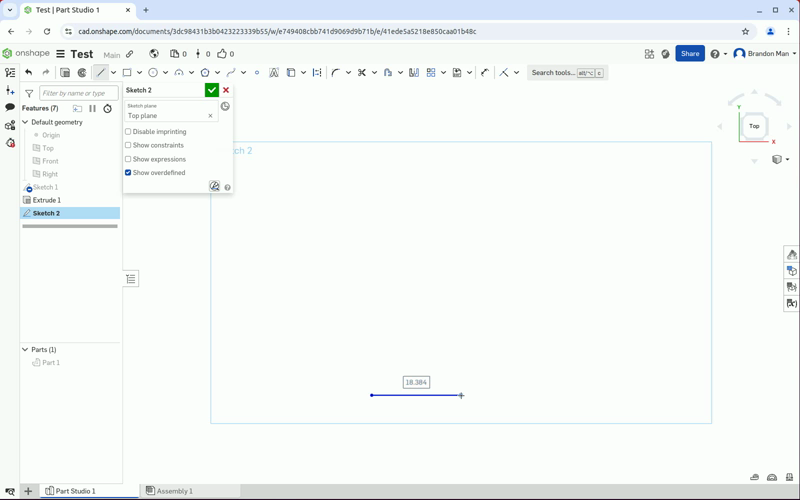
mouse_move(491, 395)
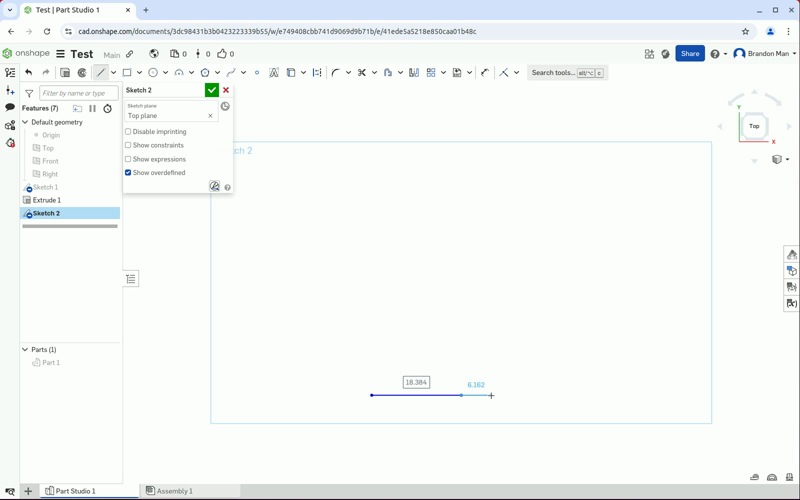
mouse_move(461, 376)
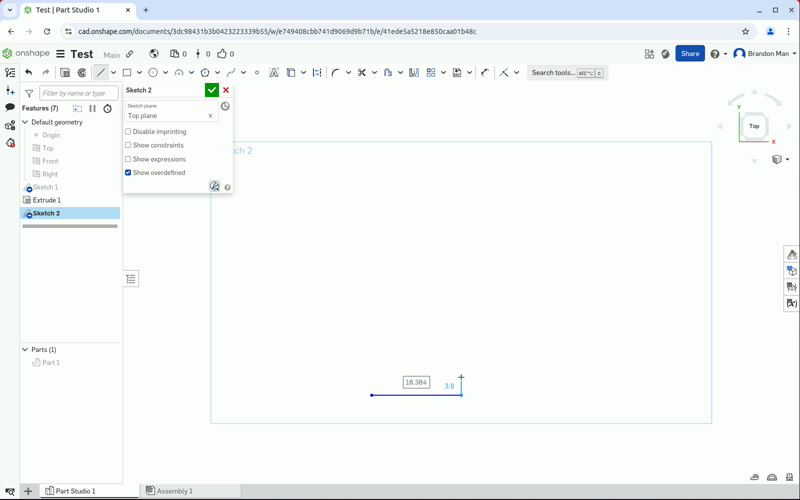
click(461, 376)
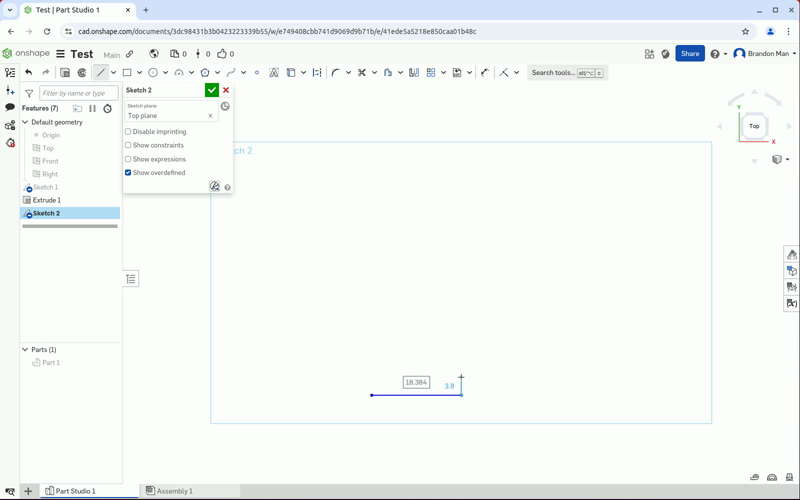
key_up(shift)
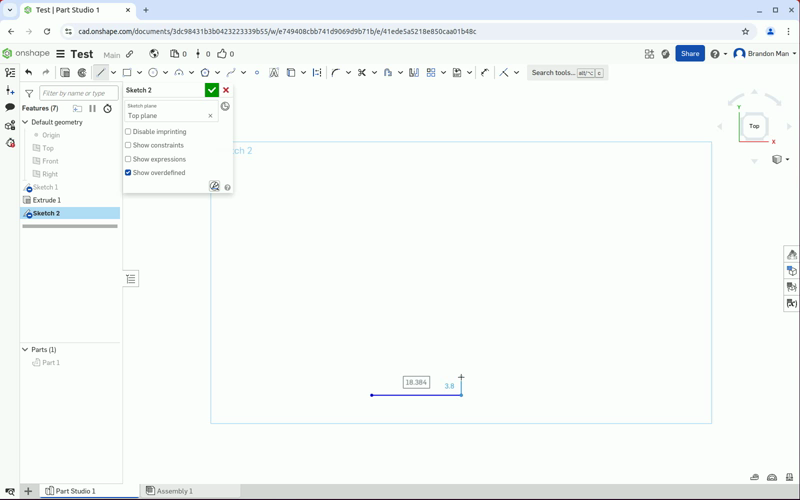
key_down(shift)
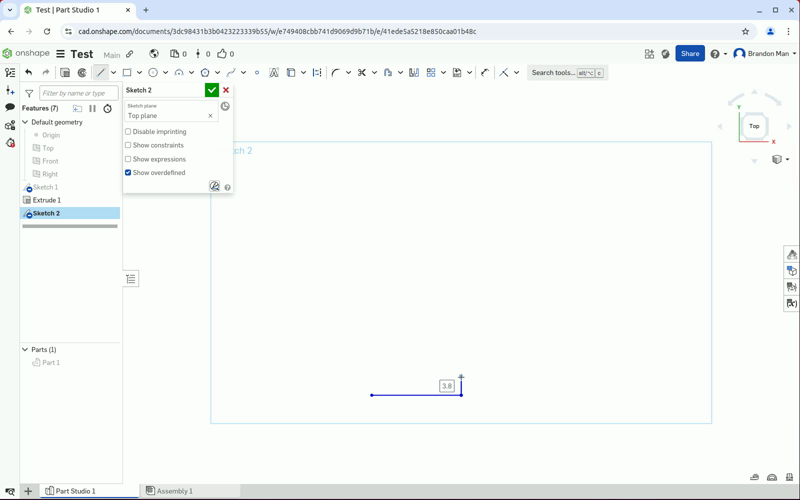
mouse_move(491, 376)
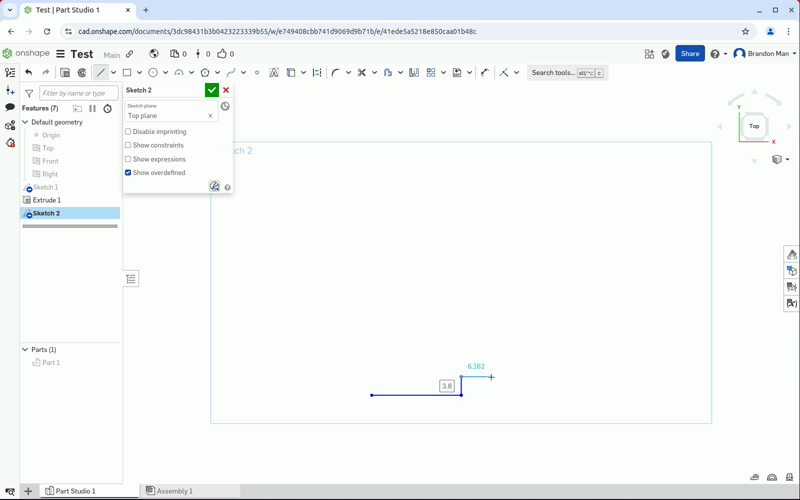
mouse_move(451, 376)
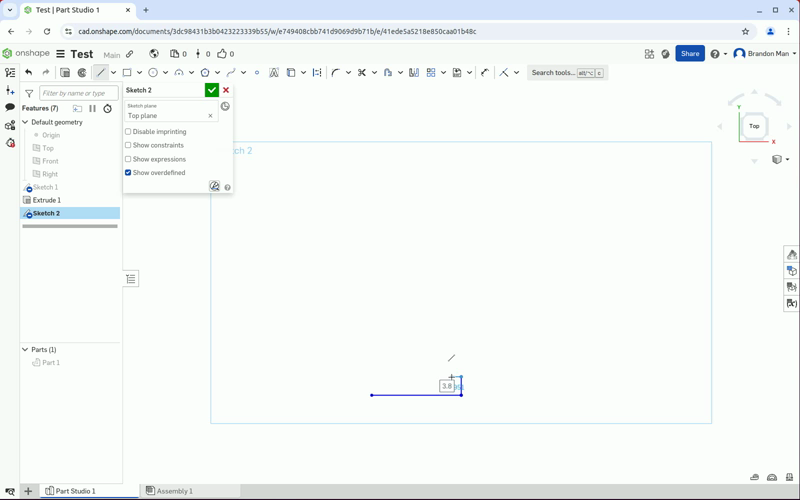
click(451, 376)
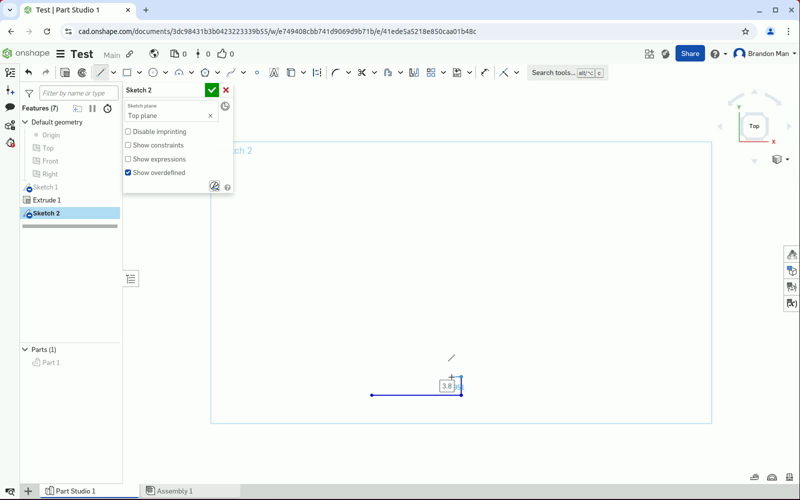
key_up(shift)
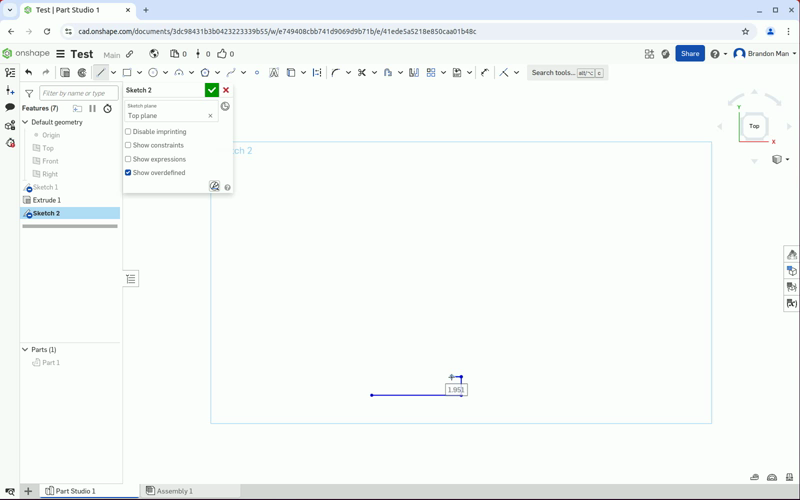
key(esc)
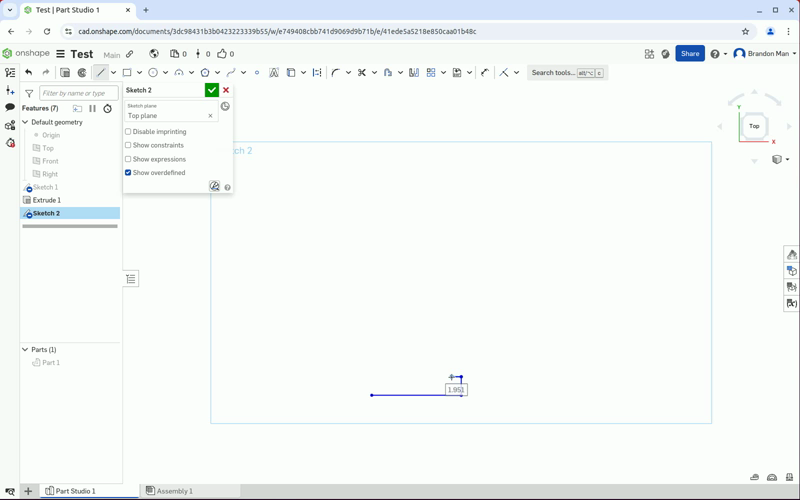
key(a)
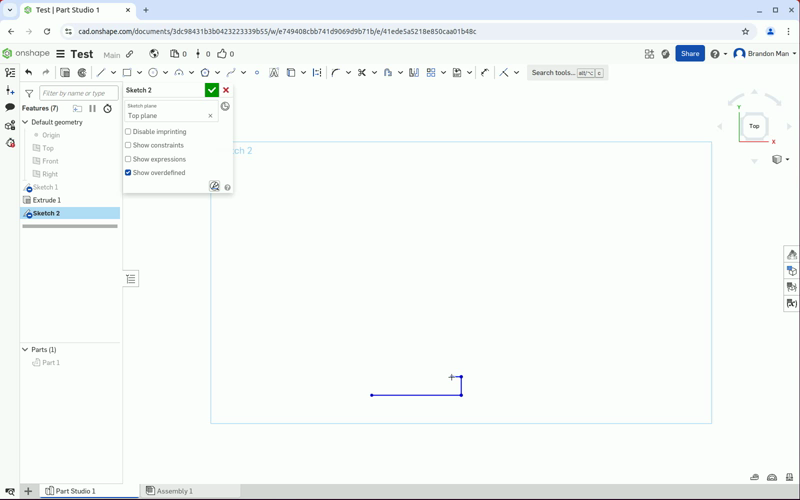
mouse_move(451, 376)
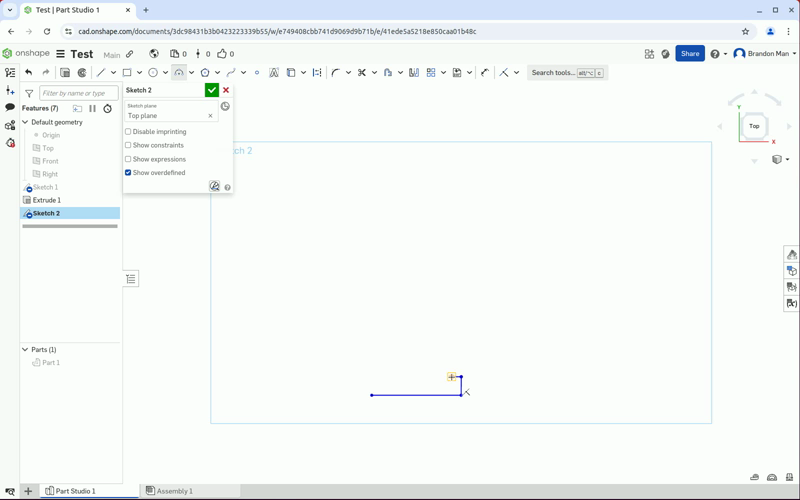
click(451, 376)
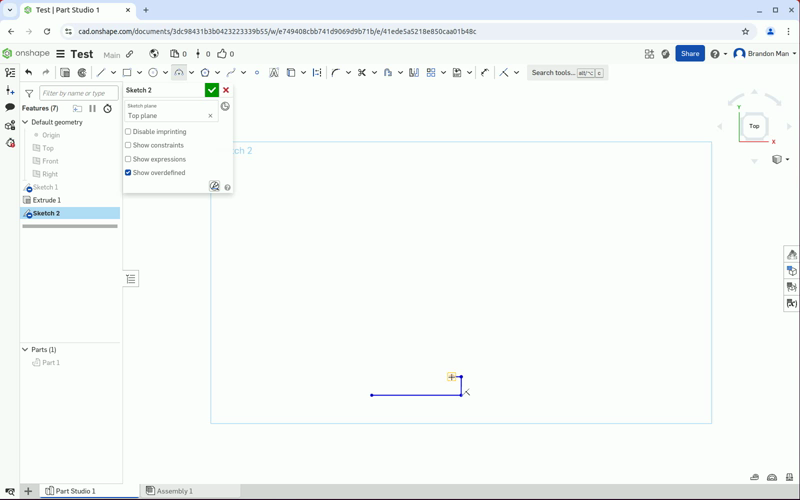
key_down(shift)
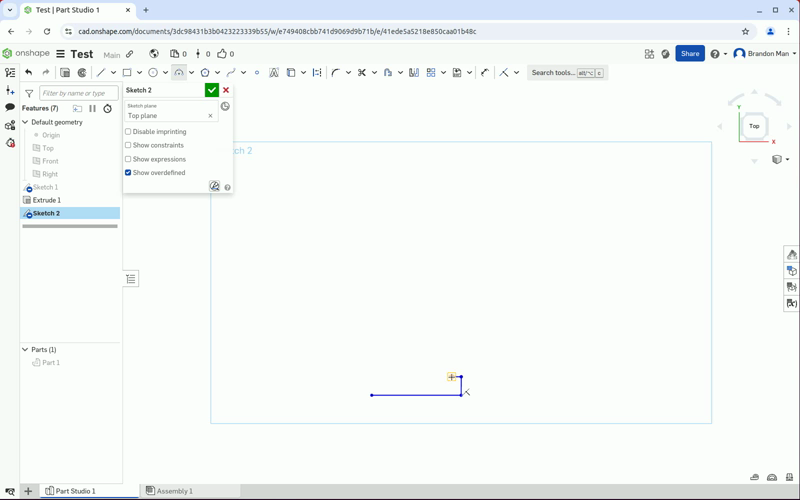
mouse_move(435, 357)
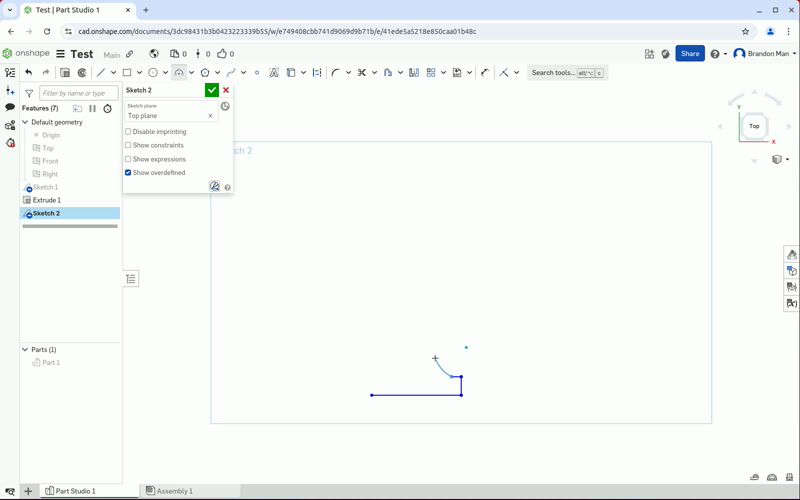
click(435, 357)
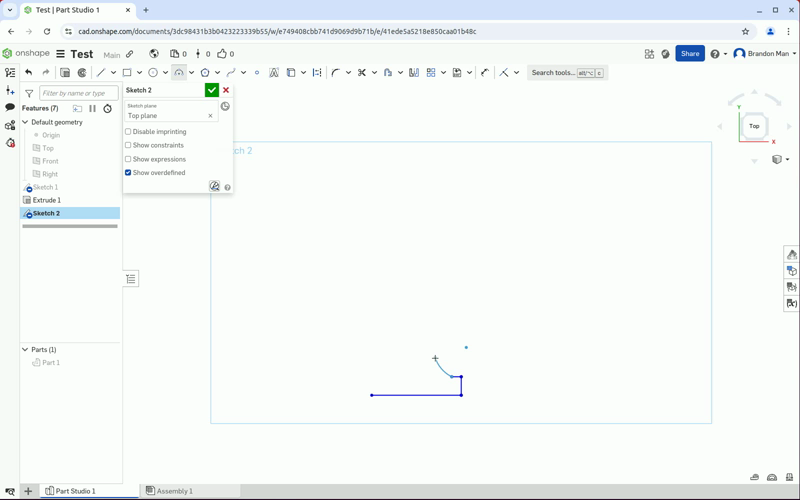
mouse_move(439, 370)
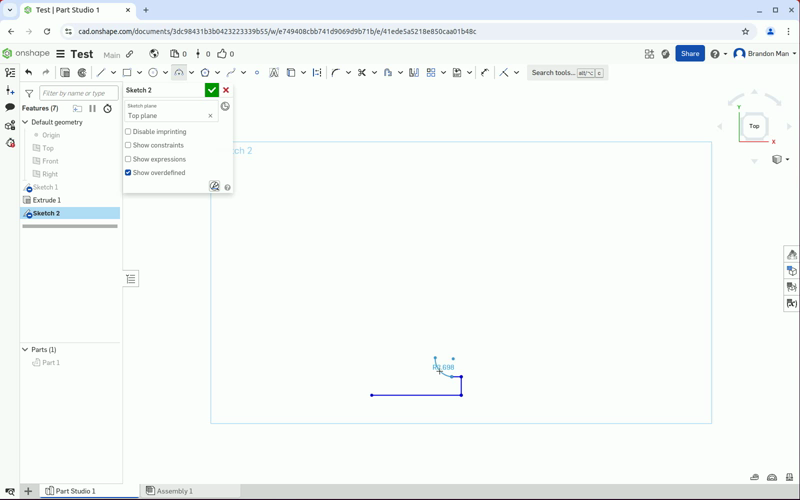
click(439, 370)
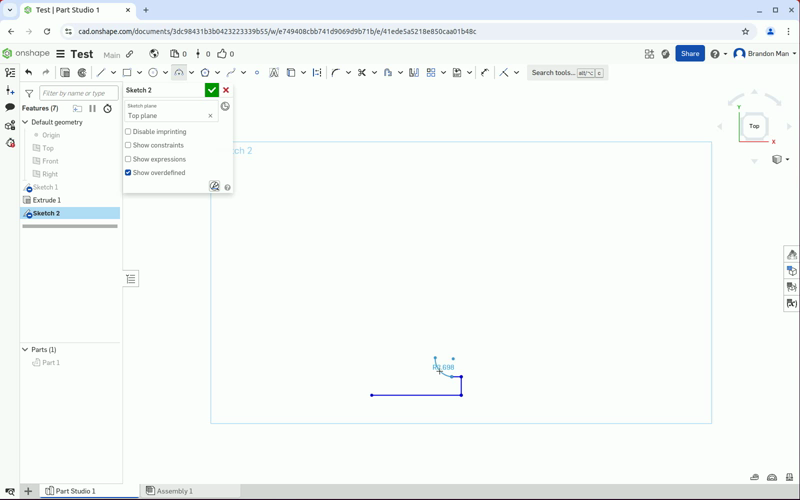
key_up(shift)
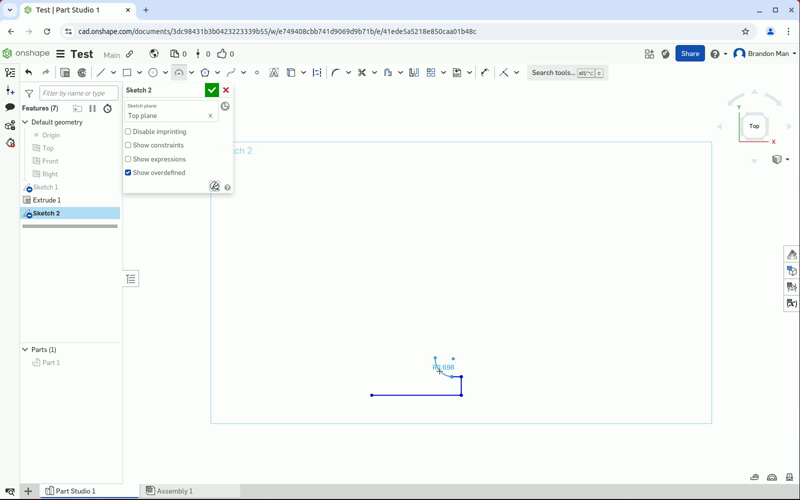
key(esc)
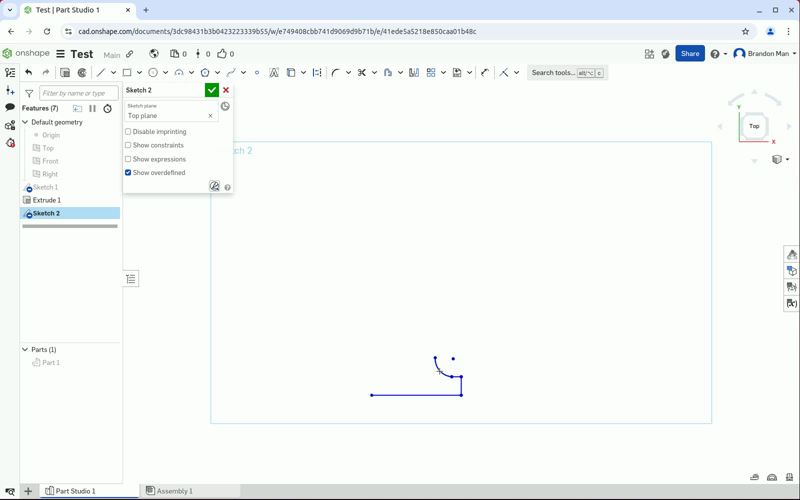
key(l)
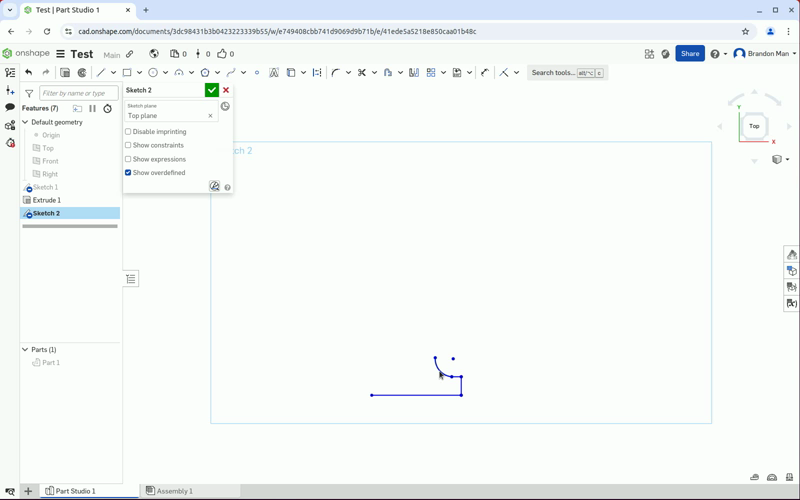
mouse_move(435, 357)
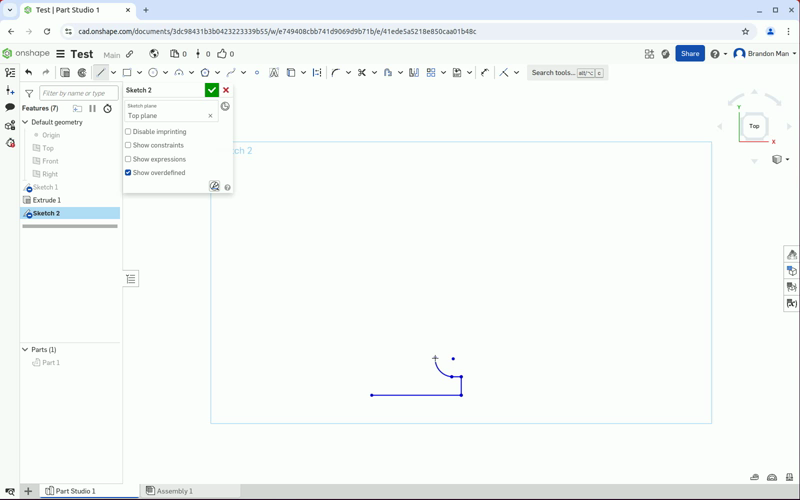
click(435, 357)
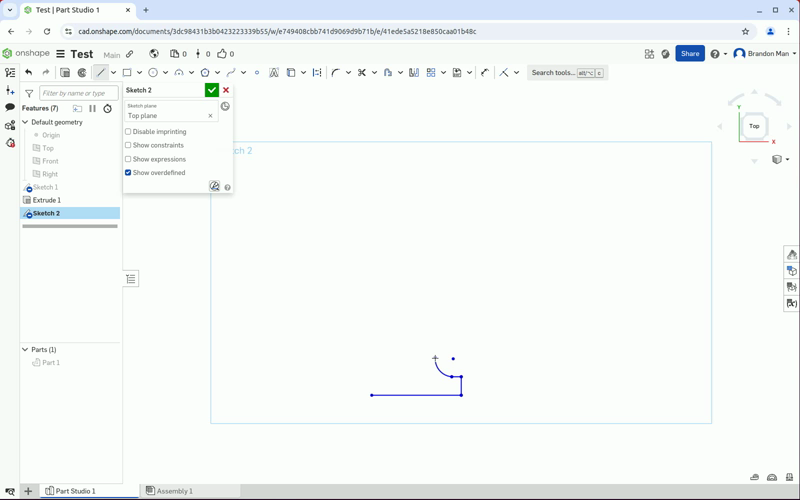
key_down(shift)
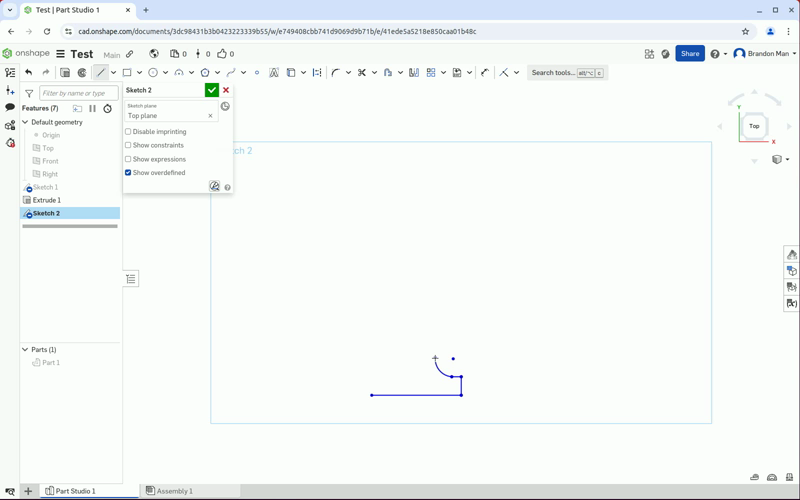
mouse_move(435, 209)
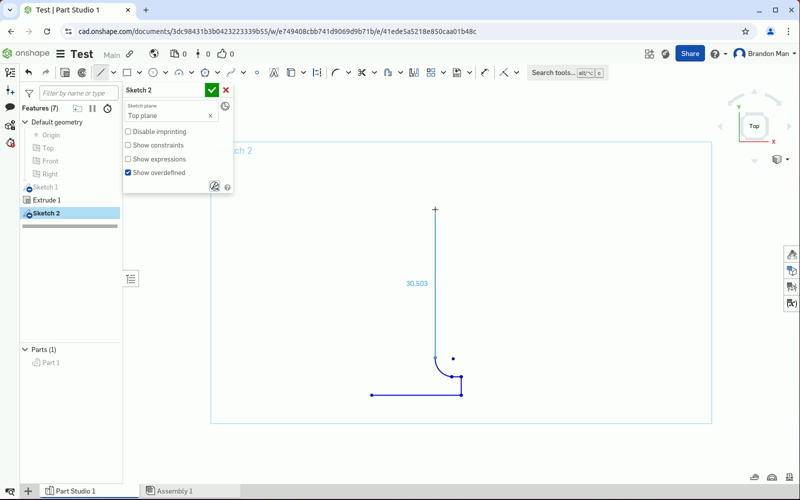
click(435, 209)
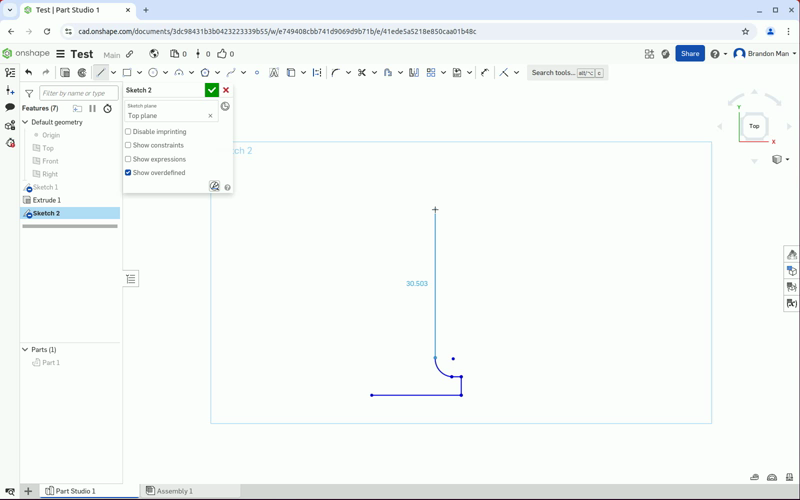
key_up(shift)
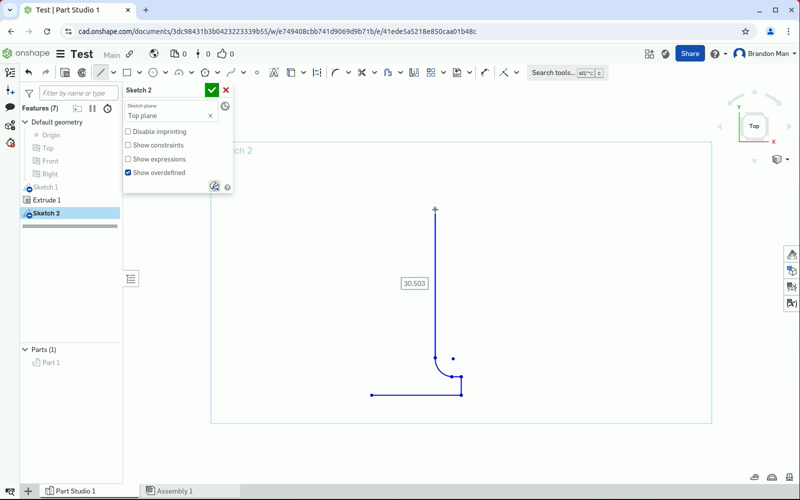
key(esc)
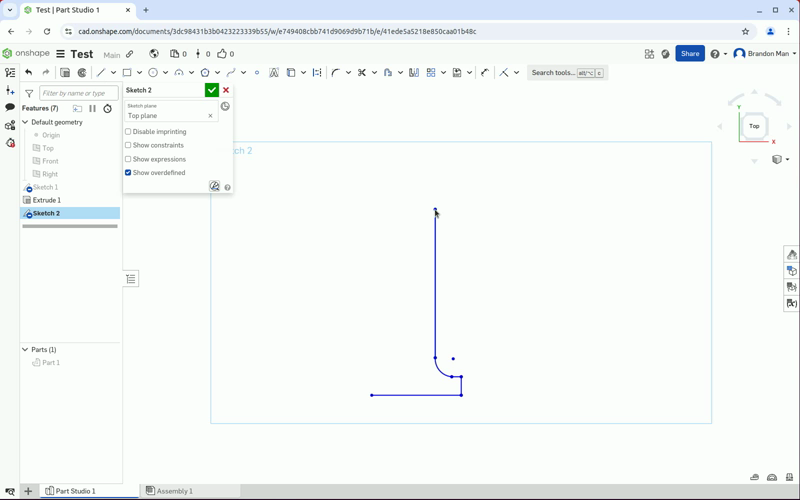
key(a)
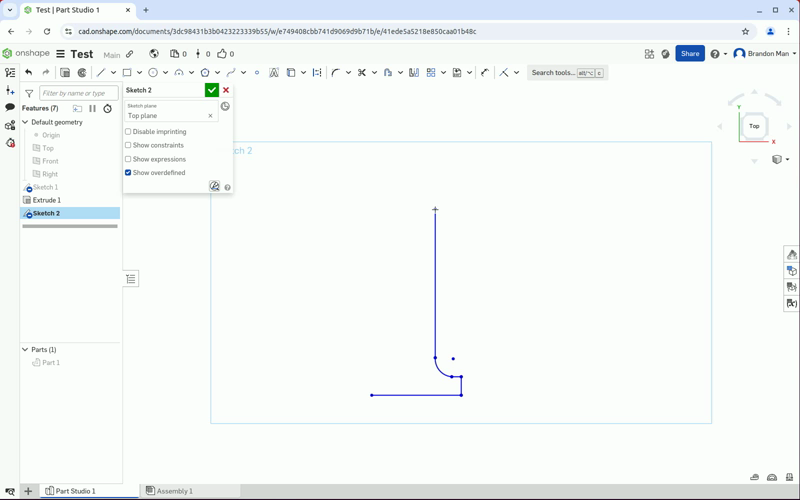
mouse_move(435, 209)
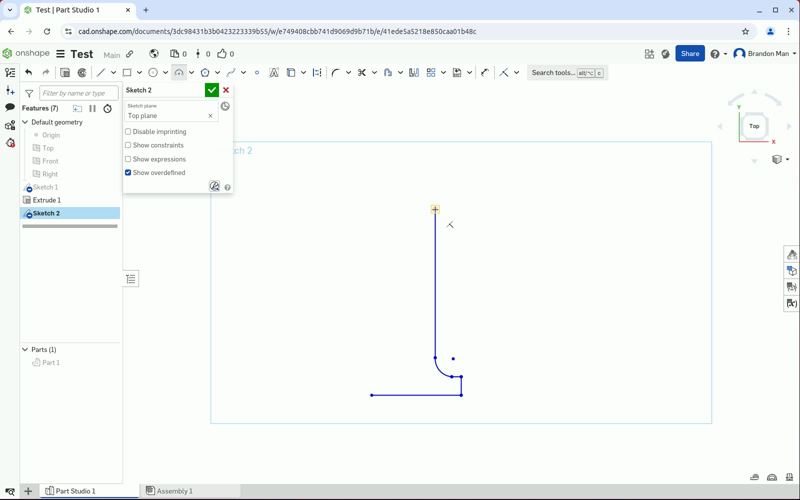
click(435, 209)
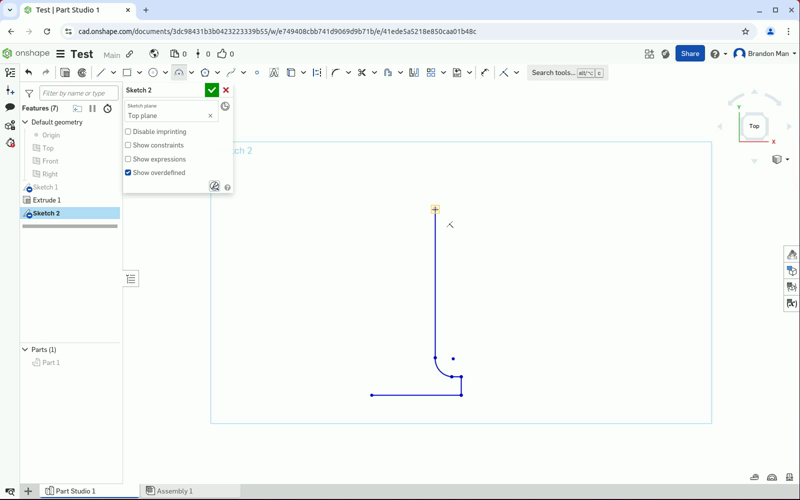
key_down(shift)
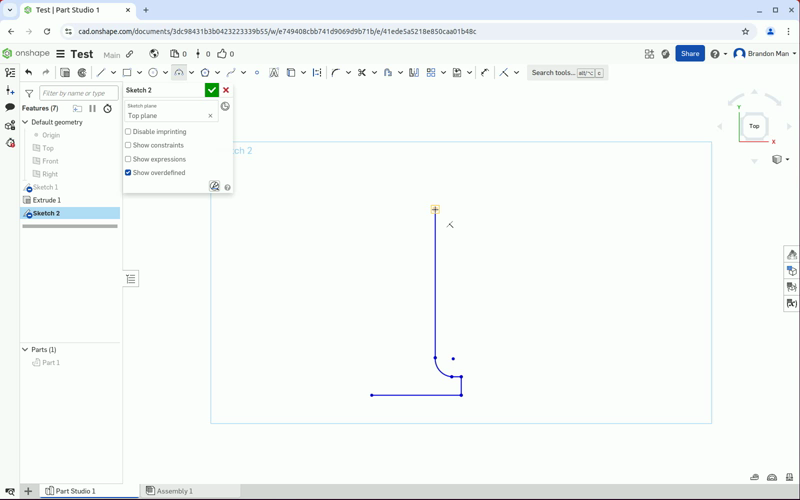
mouse_move(451, 190)
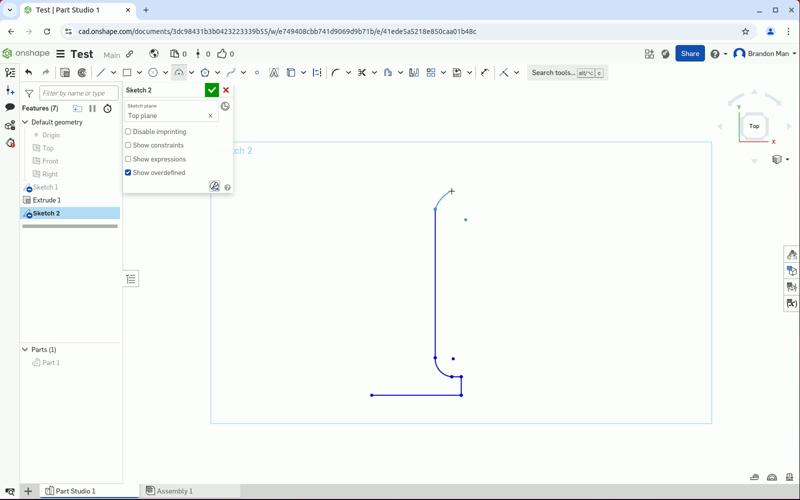
click(451, 190)
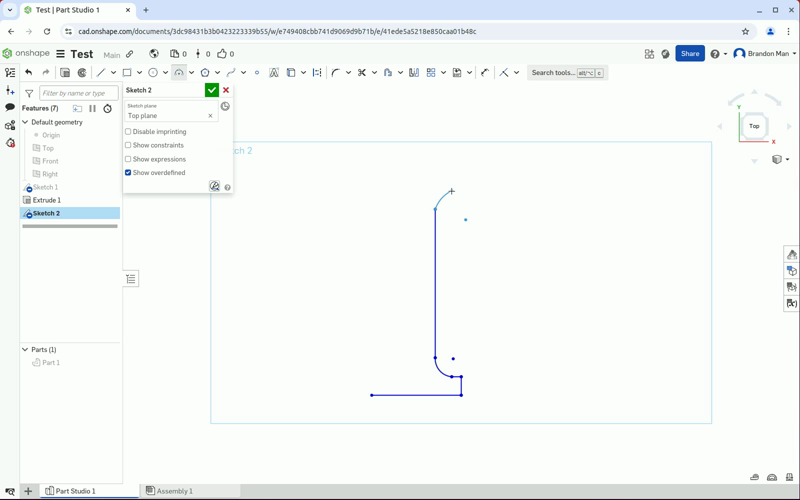
mouse_move(439, 196)
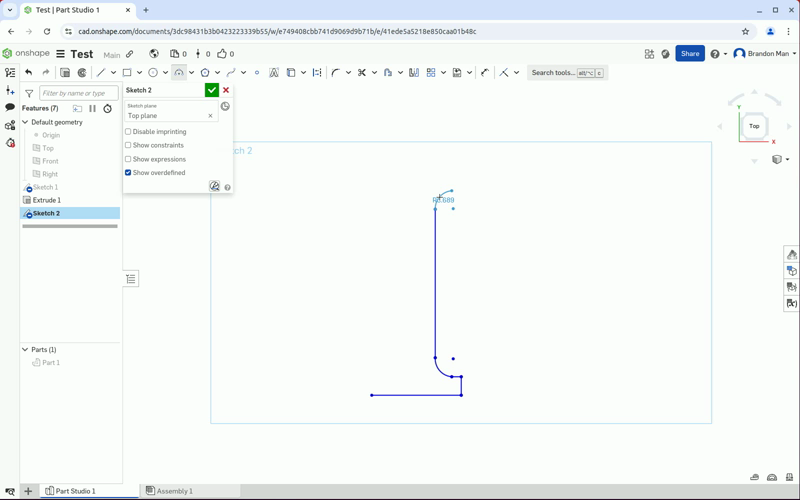
click(439, 196)
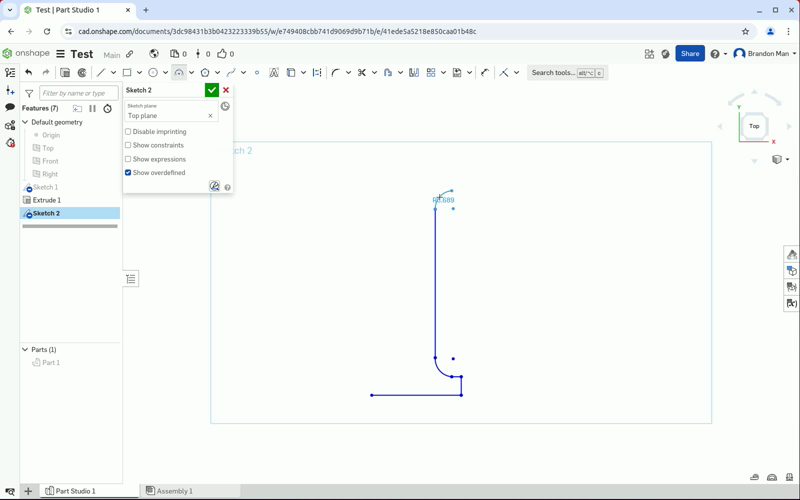
key_up(shift)
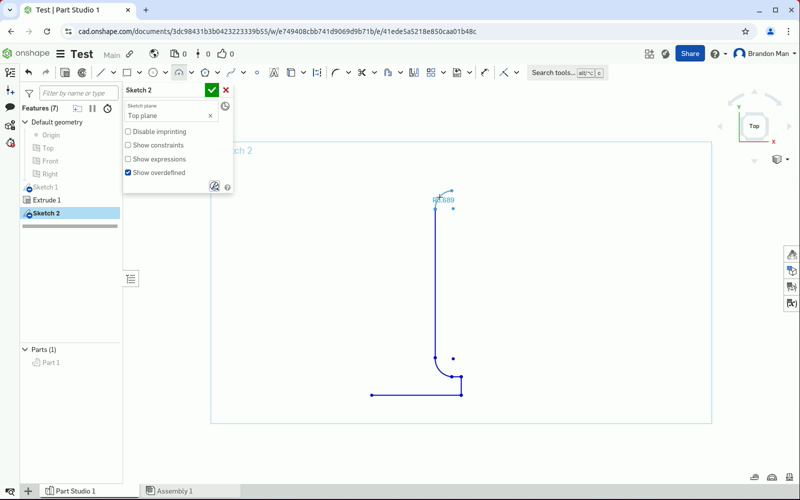
key(esc)
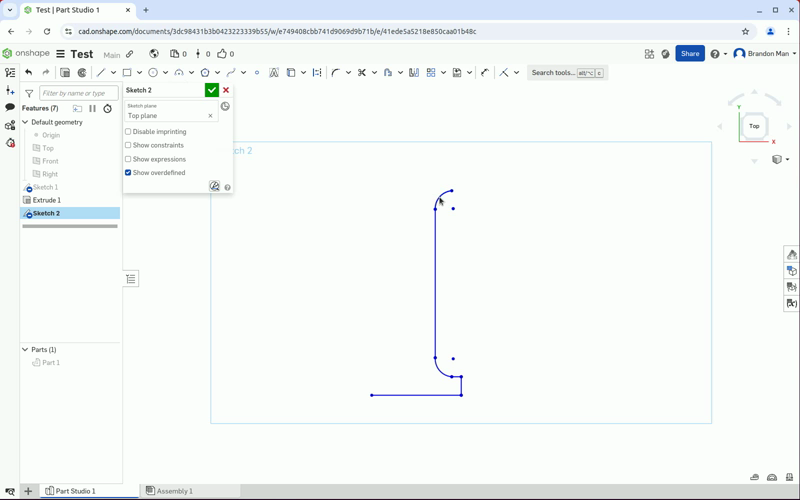
key(l)
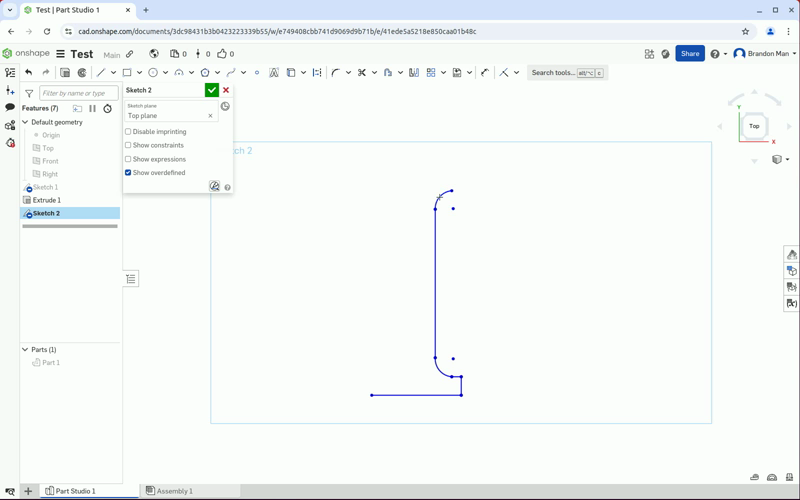
mouse_move(451, 190)
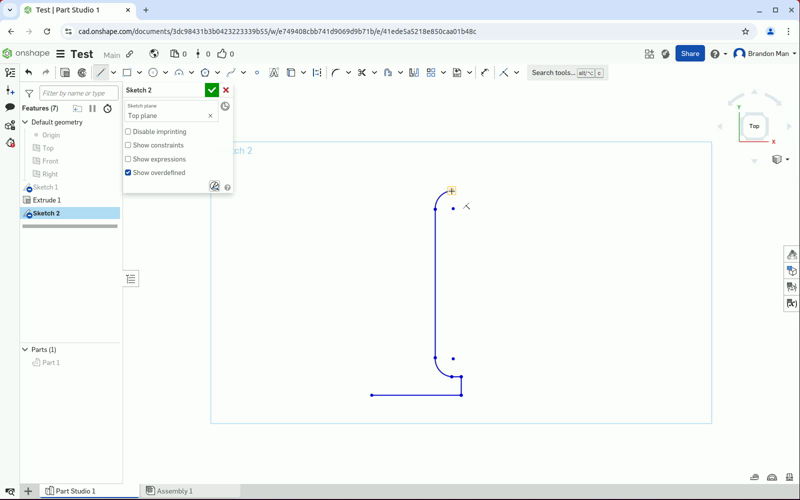
click(451, 190)
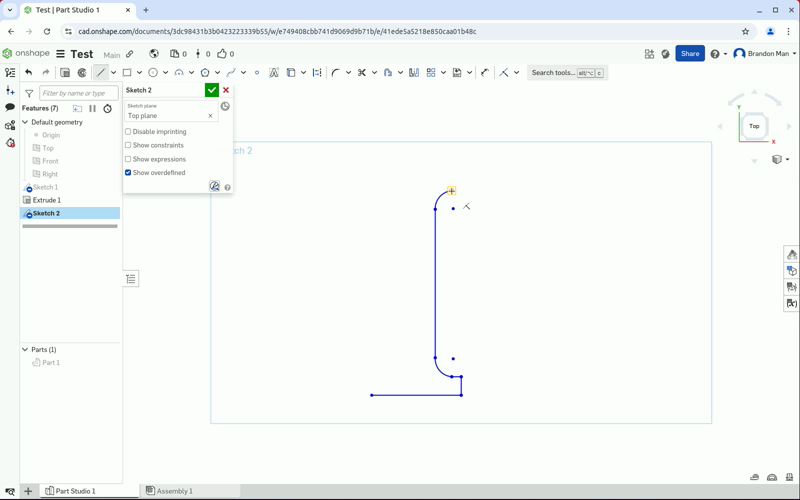
key_down(shift)
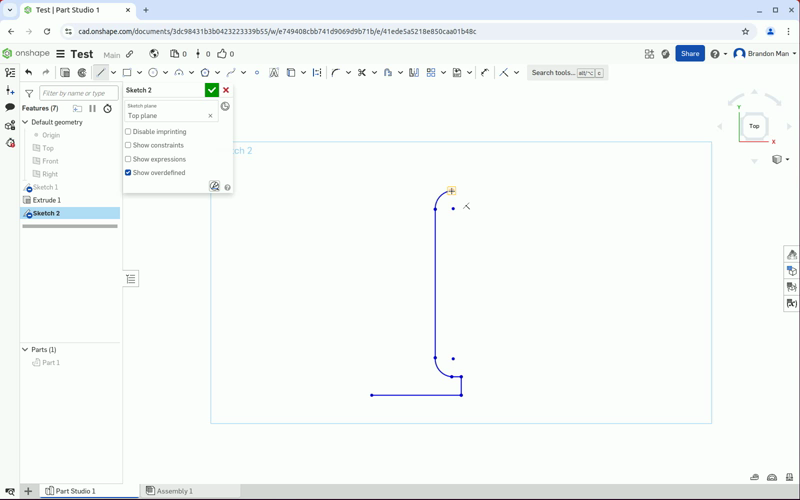
mouse_move(481, 190)
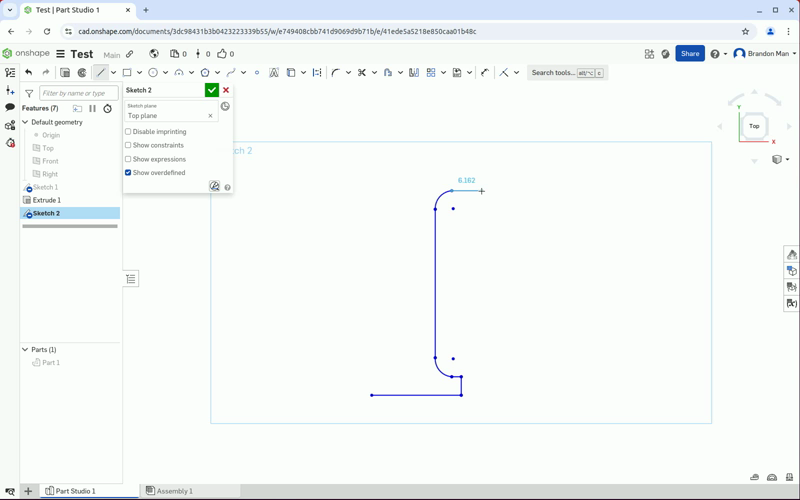
mouse_move(461, 190)
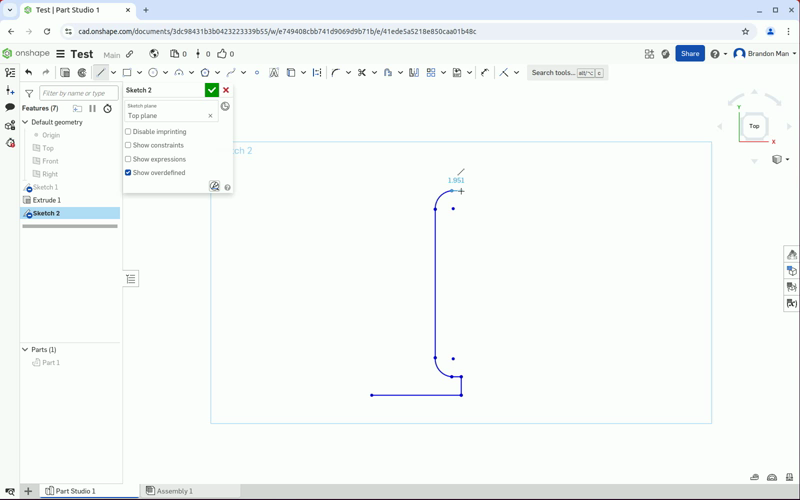
click(461, 190)
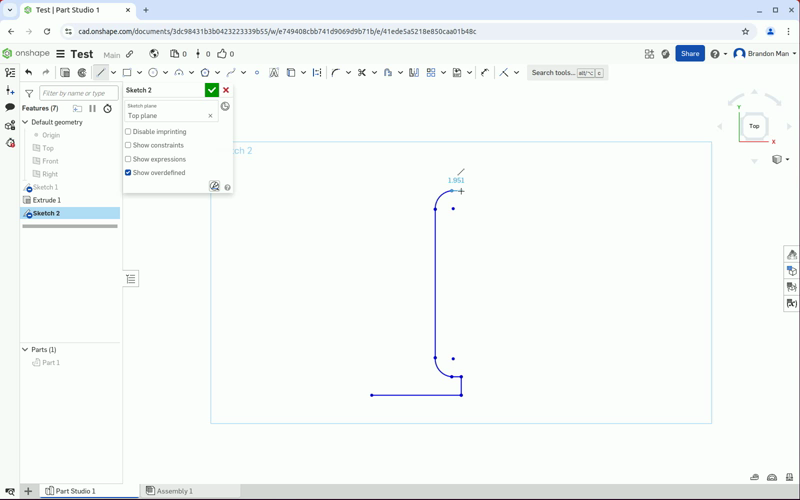
key_up(shift)
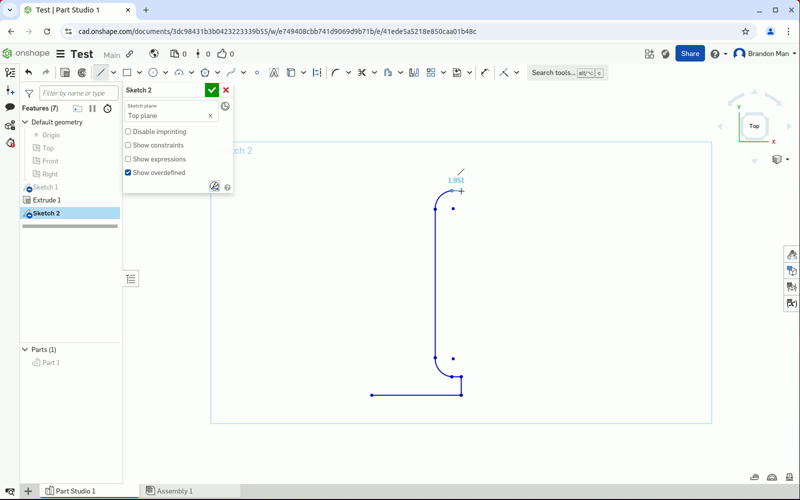
key_down(shift)
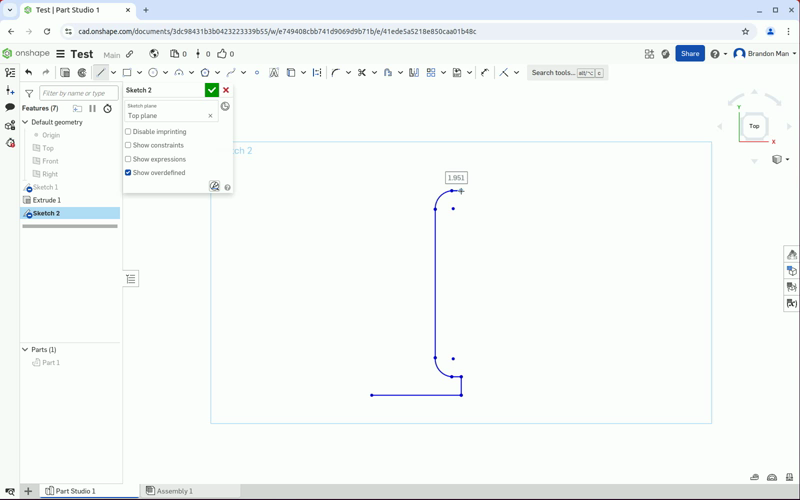
mouse_move(491, 190)
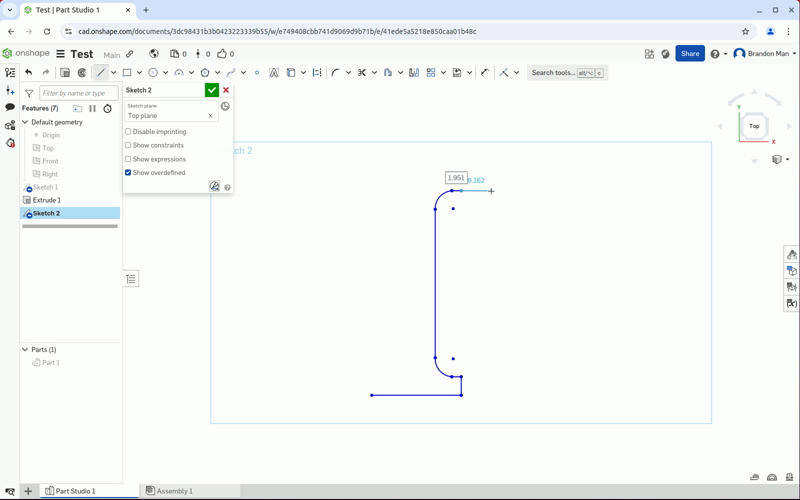
mouse_move(461, 171)
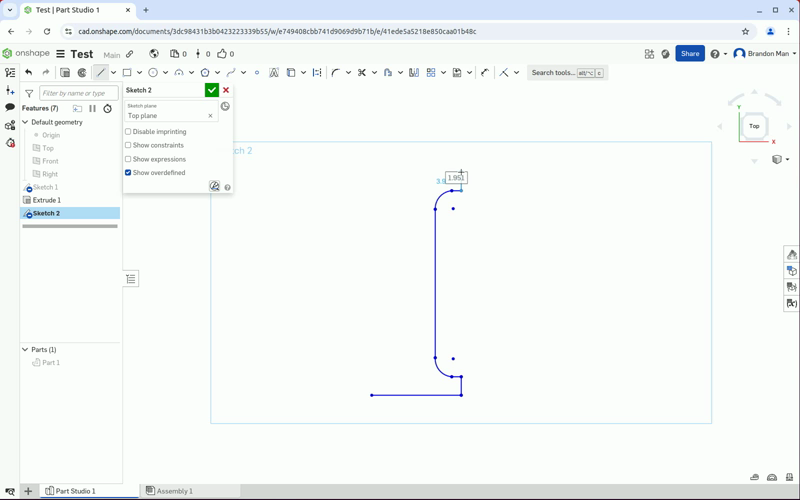
click(461, 171)
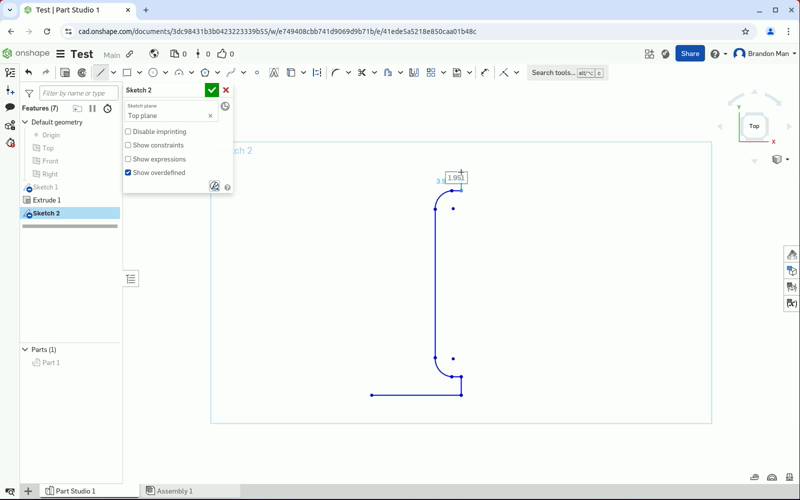
key_up(shift)
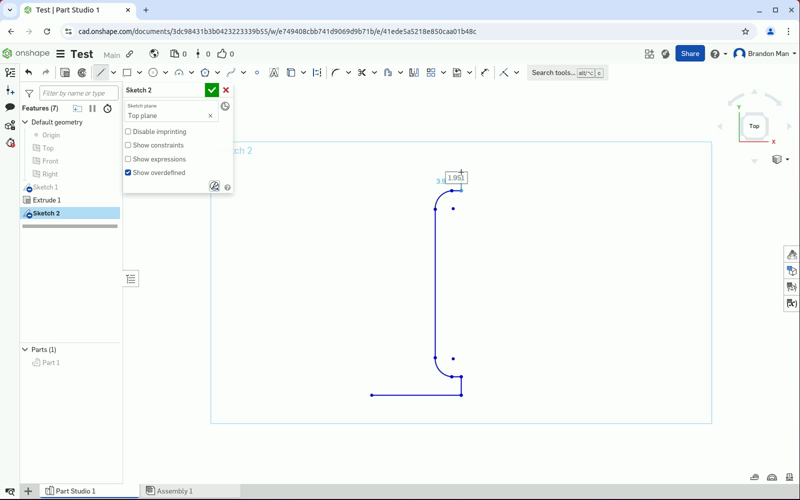
key_down(shift)
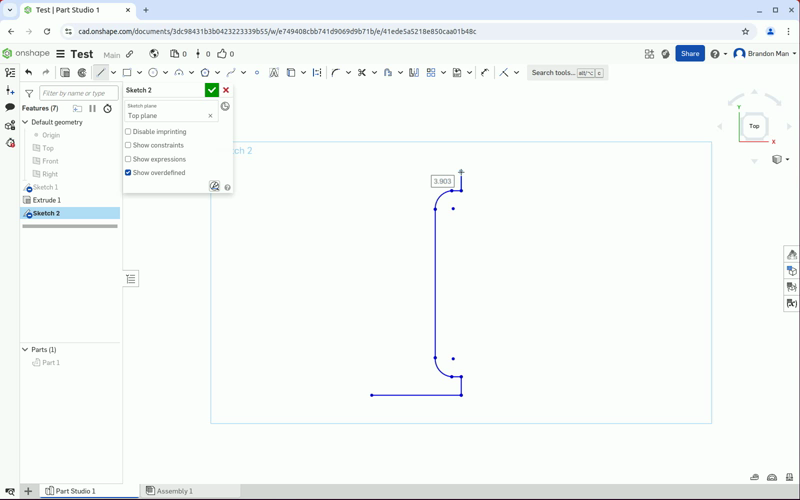
mouse_move(371, 171)
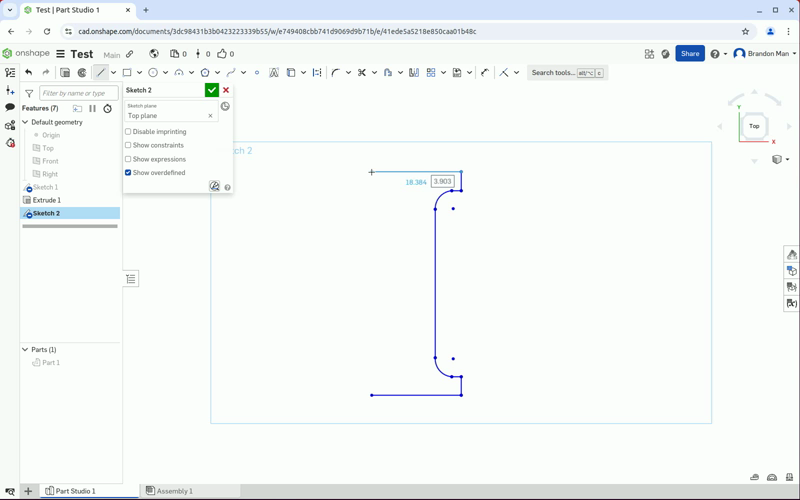
click(371, 171)
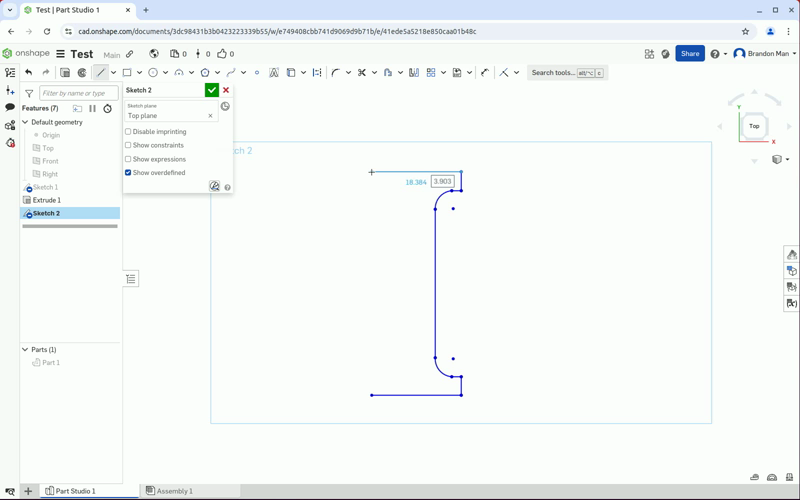
key_up(shift)
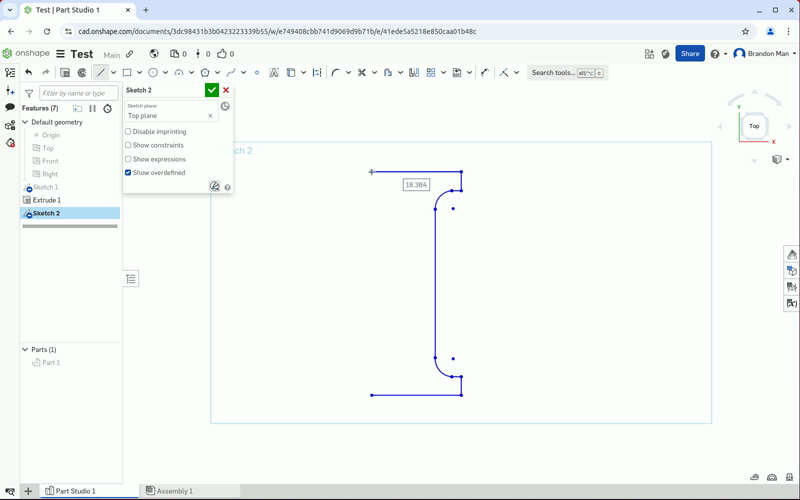
key_down(shift)
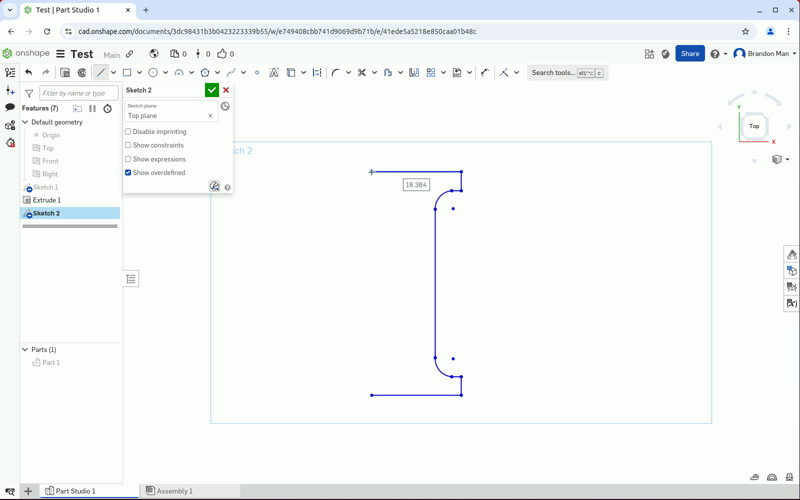
mouse_move(371, 395)
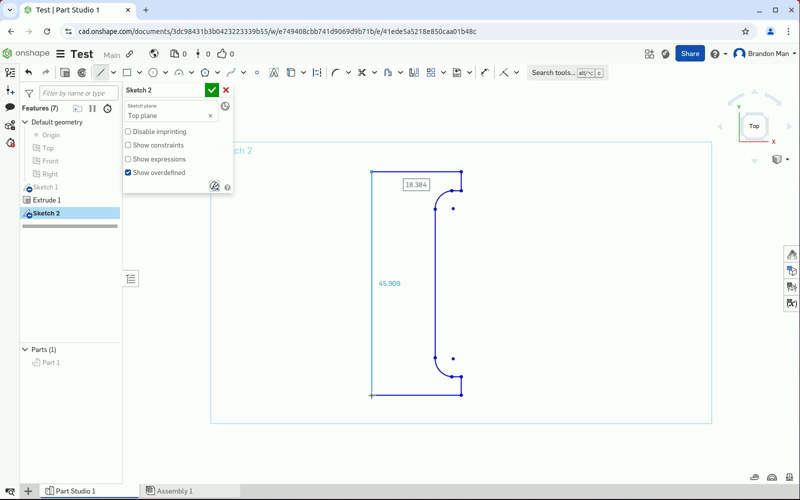
key_up(shift)
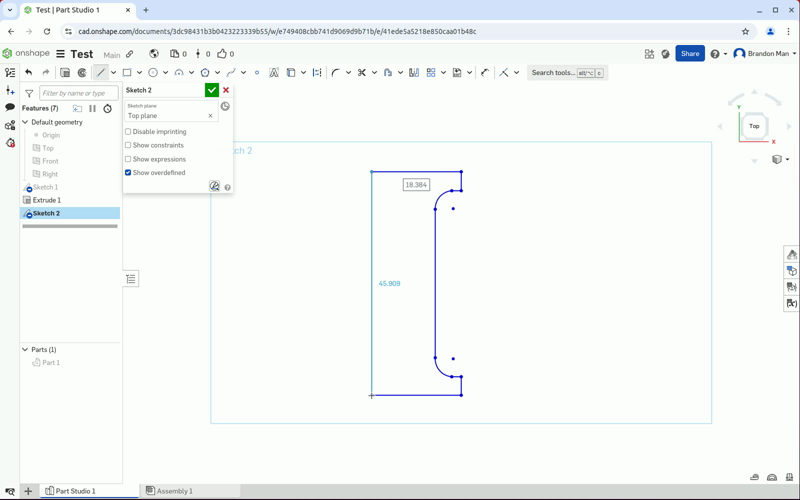
click(371, 395)
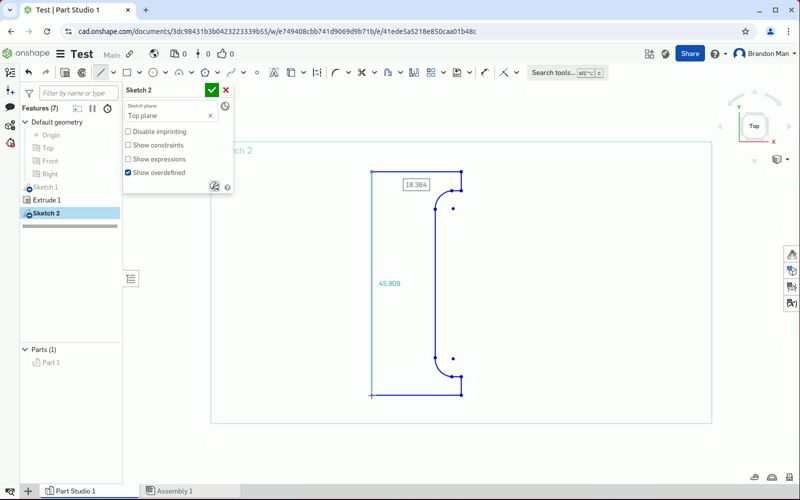
key(esc)
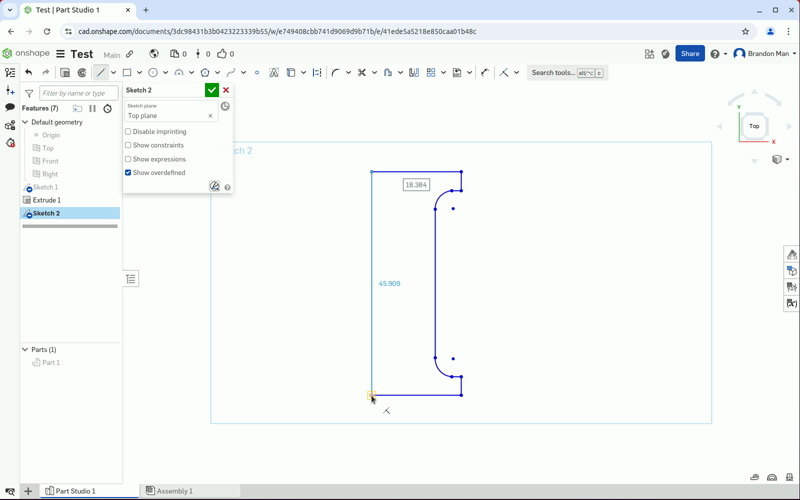
mouse_move(396, 244)
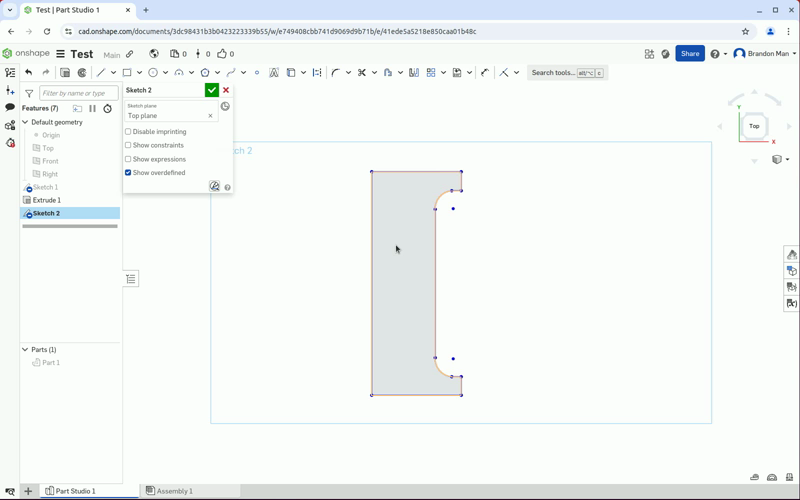
click(396, 244)
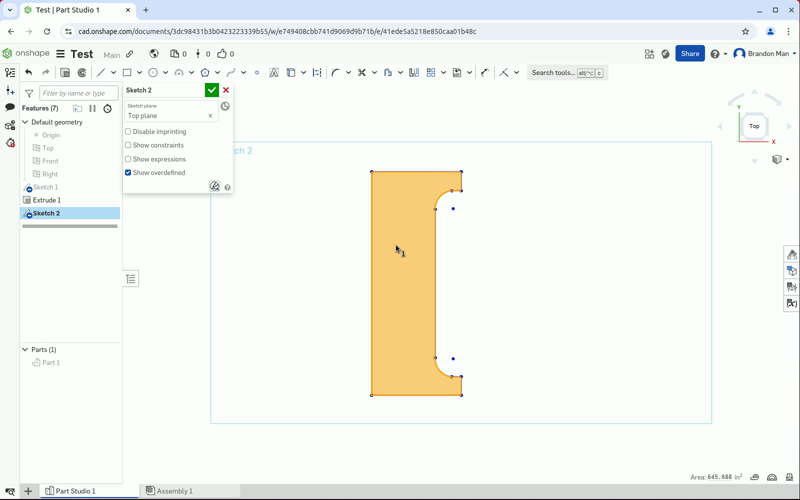
mouse_move(73, 352)
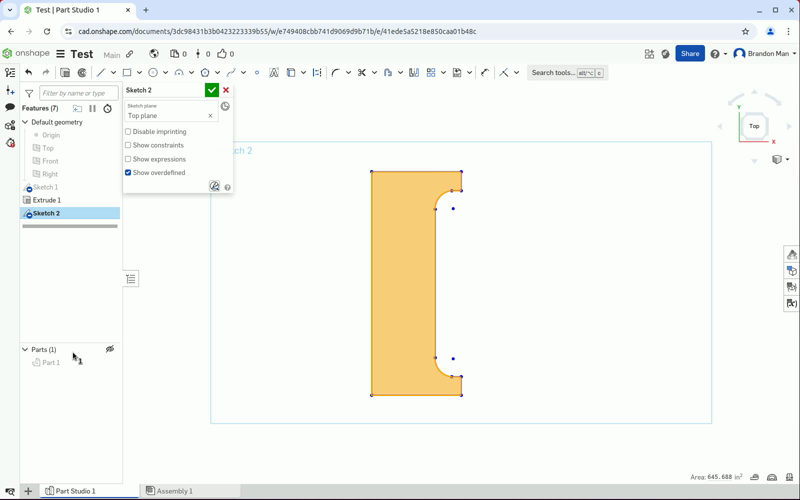
key(shift+y)
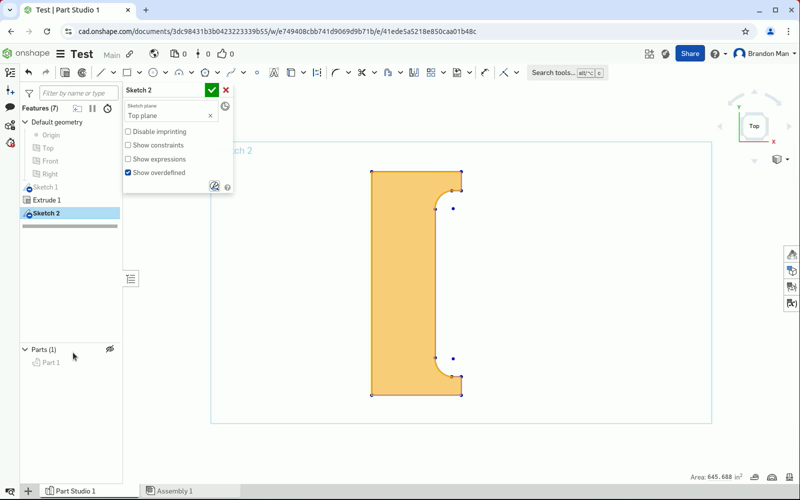
key(shift+e)
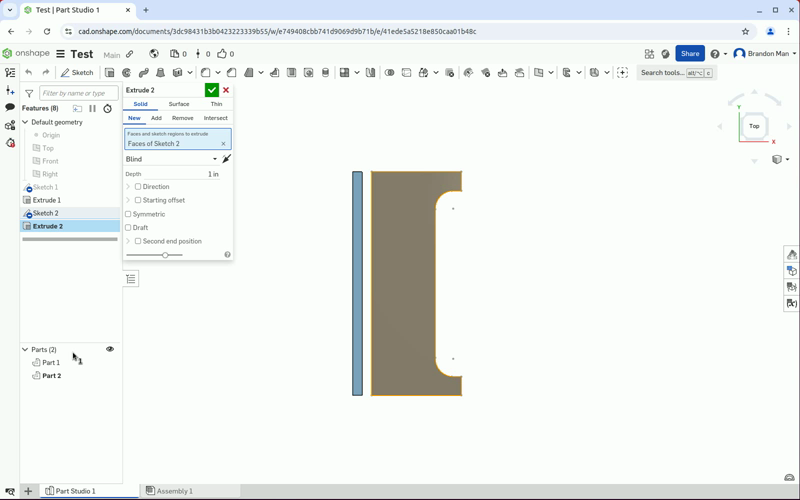
mouse_move(143, 106)
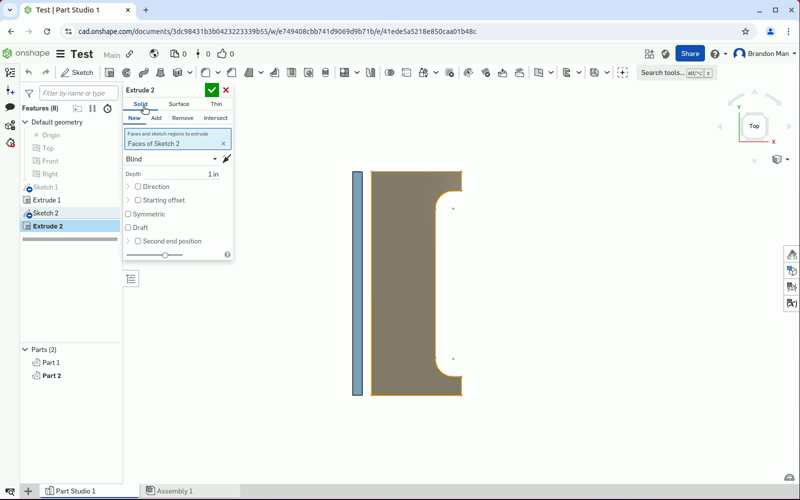
click(143, 106)
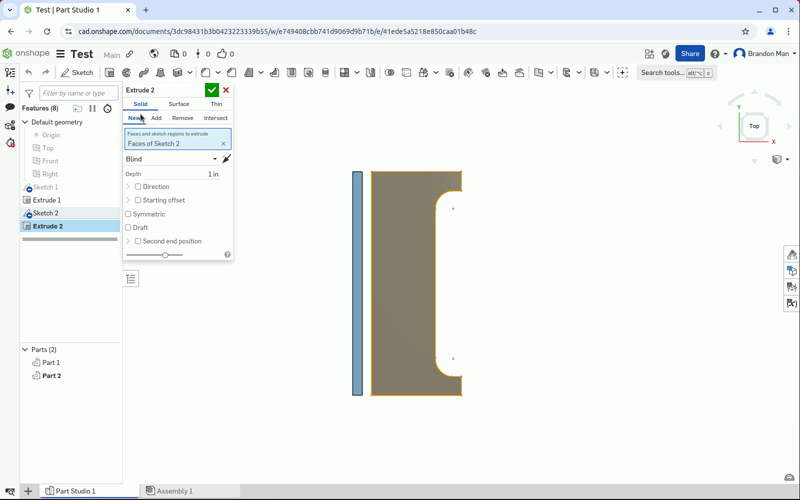
mouse_move(137, 120)
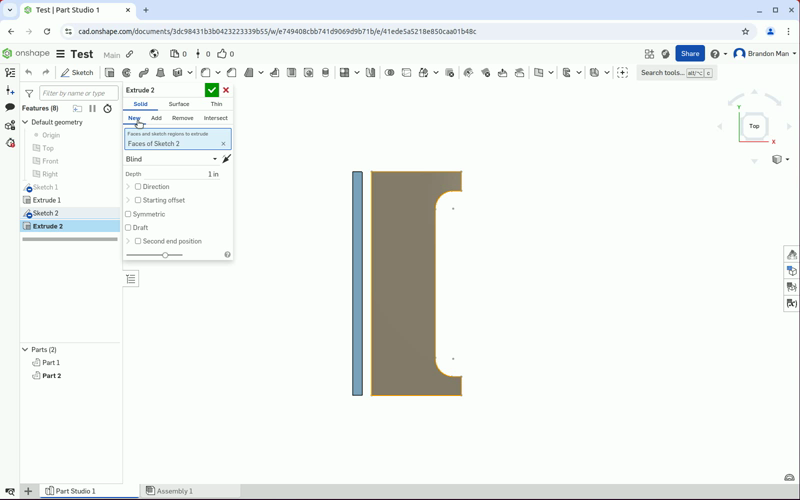
click(137, 120)
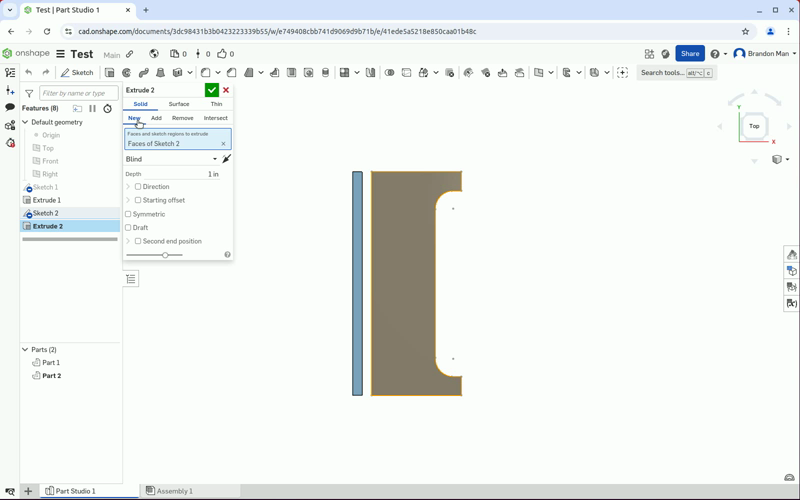
key(tab, 4)
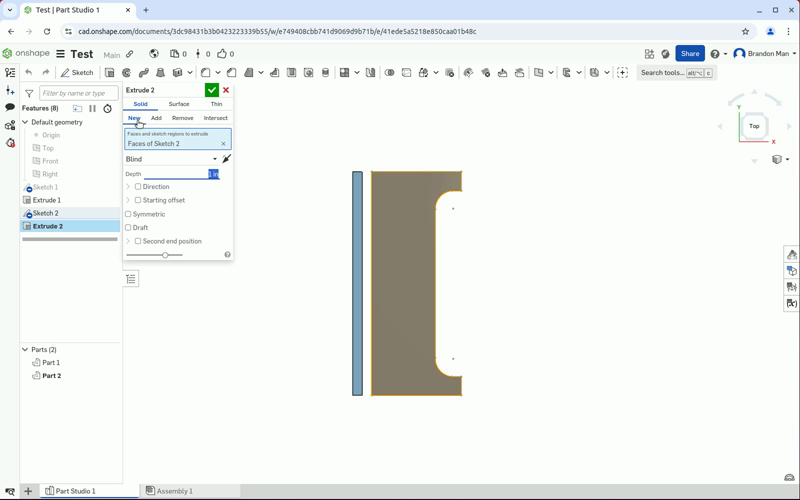
text(0.722)
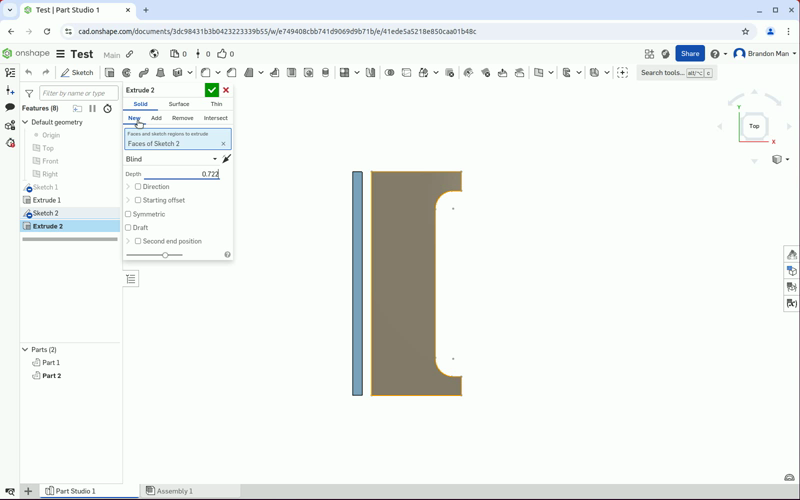
key(enter)
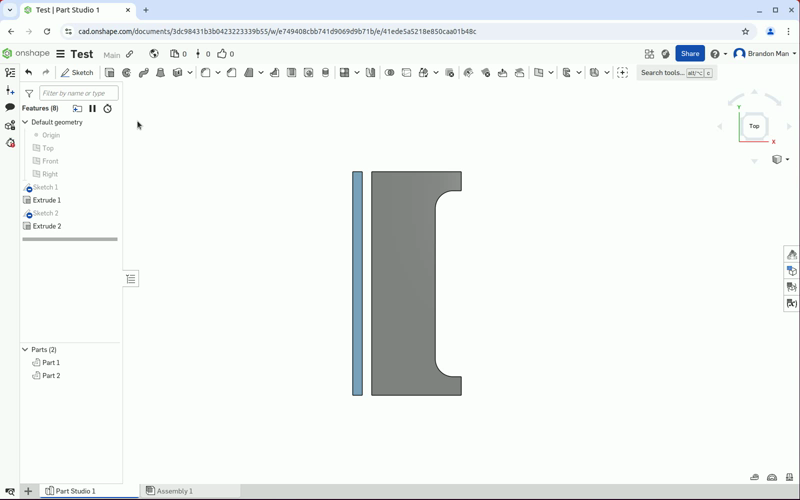
key(shift+h)
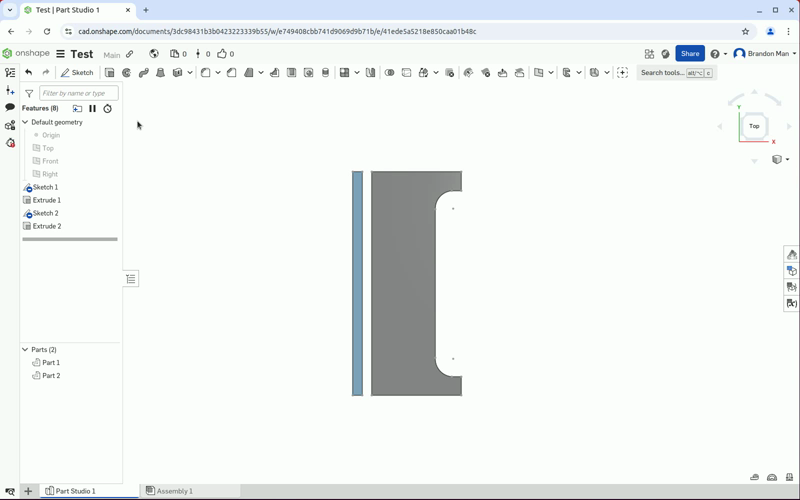
key(shift+h)
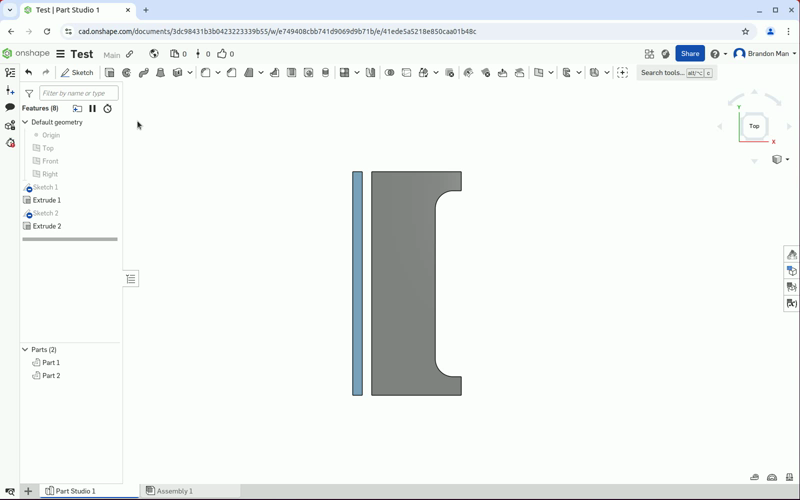
mouse_move(73, 189)
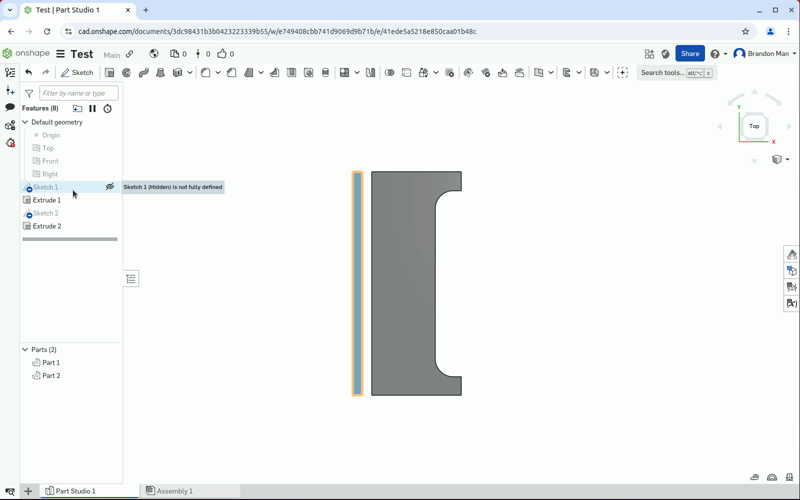
click(73, 189)
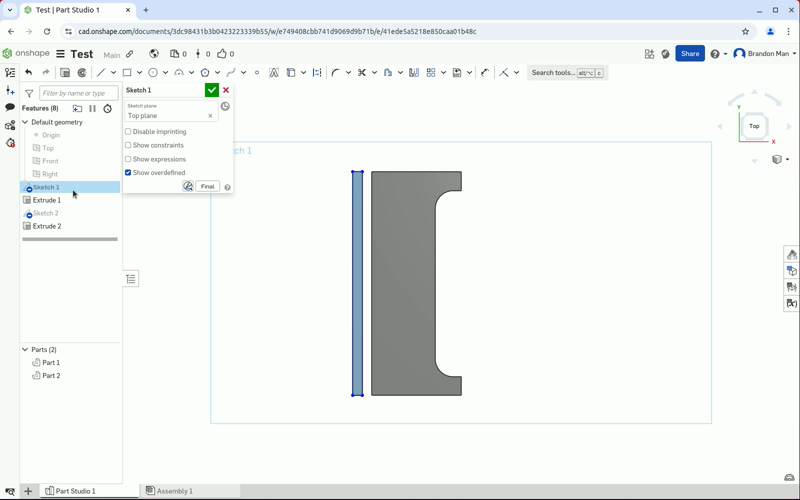
mouse_move(229, 92)
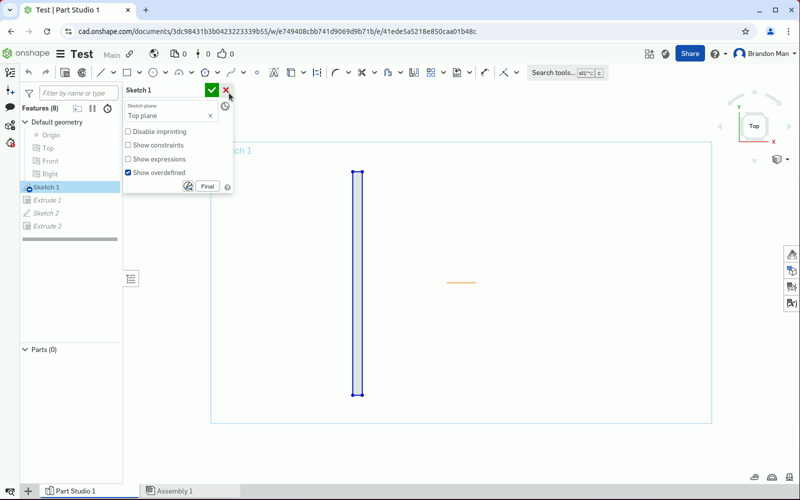
click(229, 92)
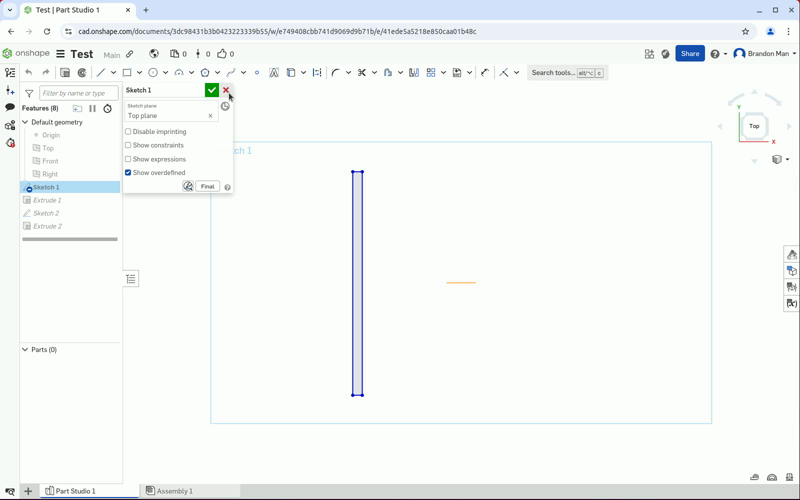
key(shift+s)
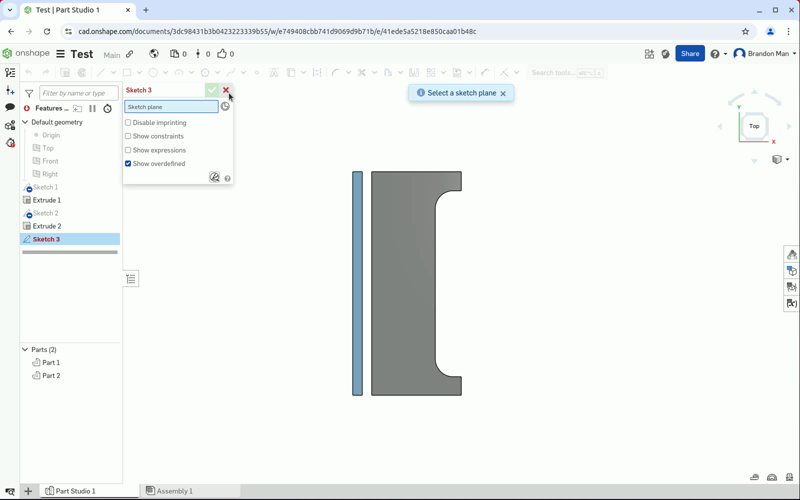
mouse_move(73, 150)
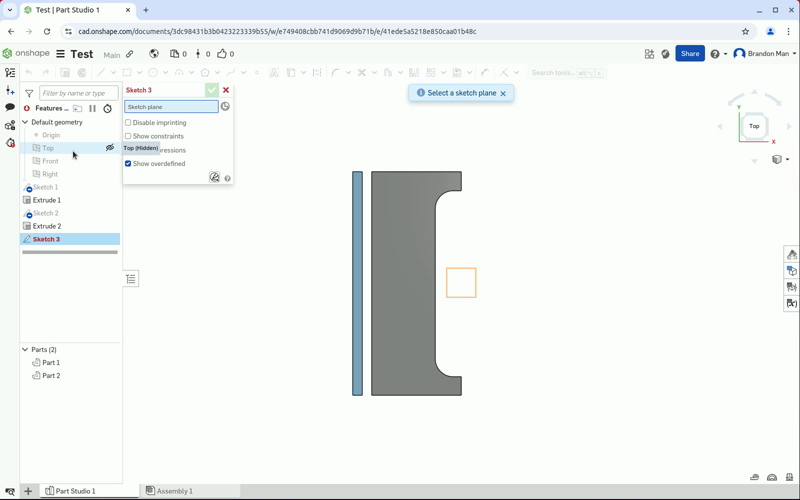
click(73, 150)
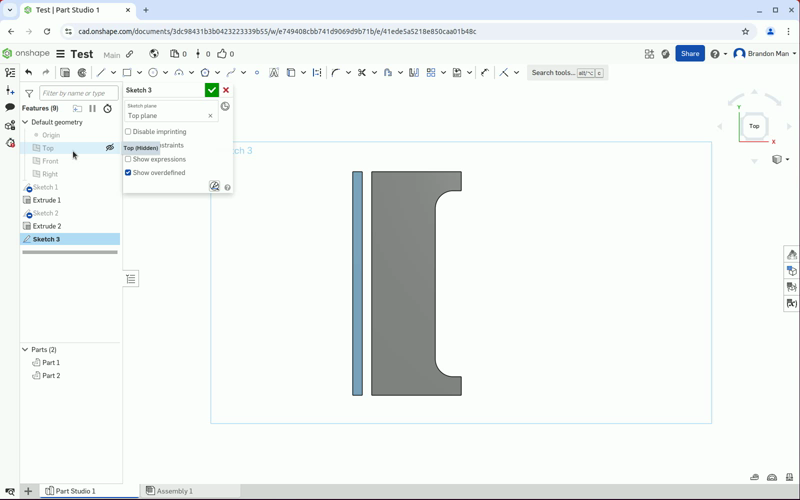
mouse_move(73, 352)
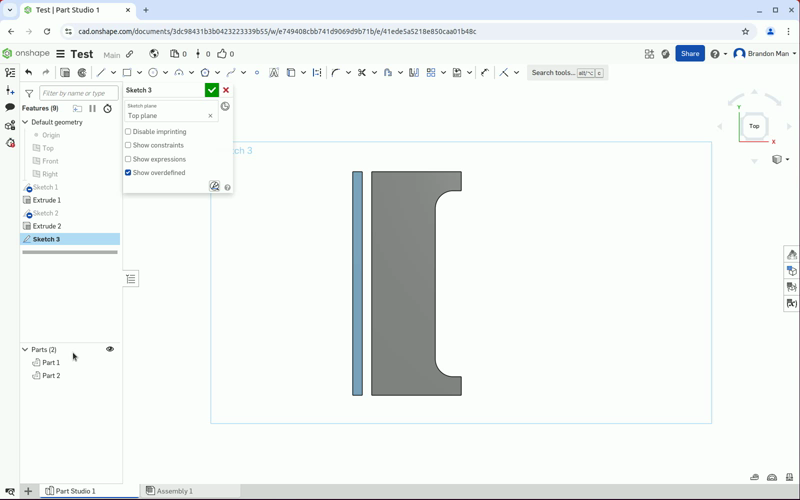
key(y)
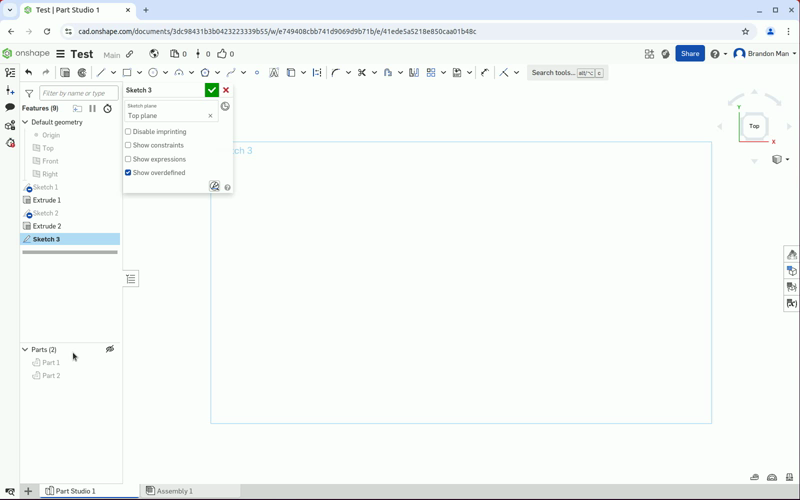
key(l)
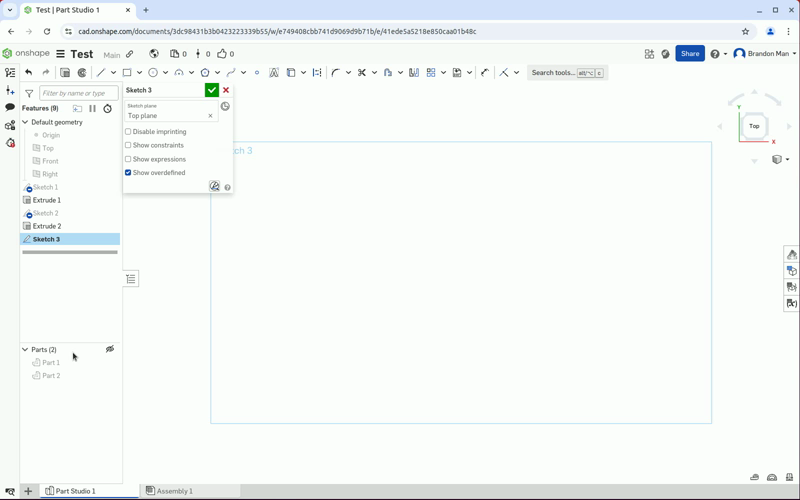
key_down(shift)
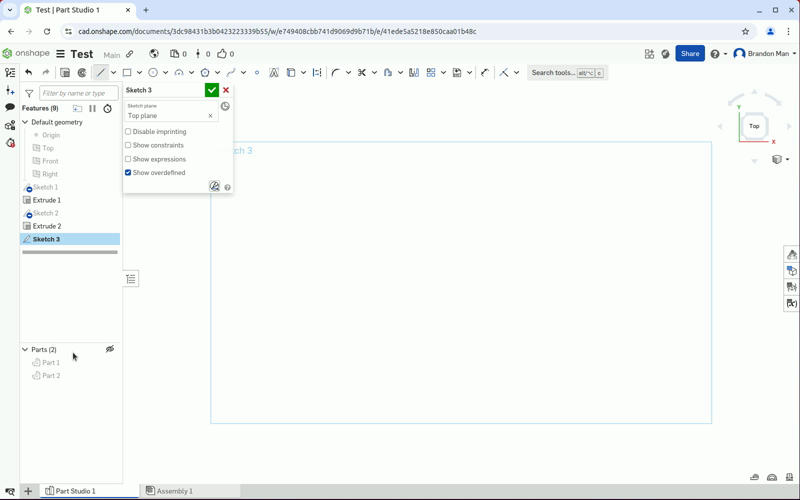
mouse_move(362, 395)
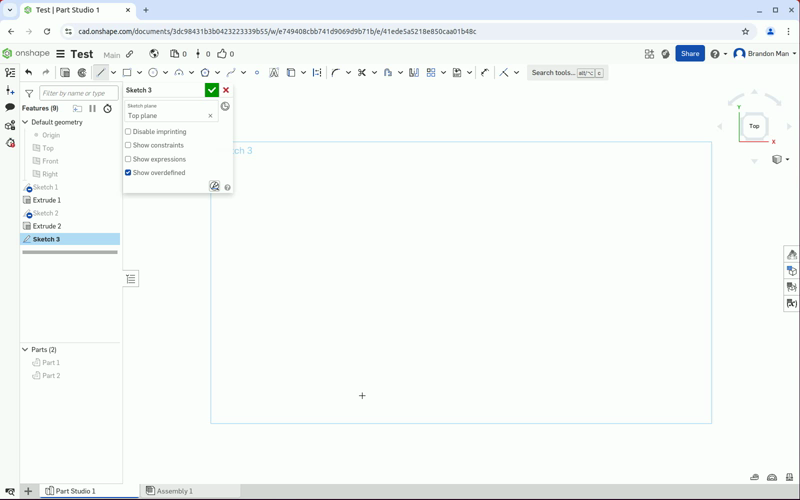
click(362, 395)
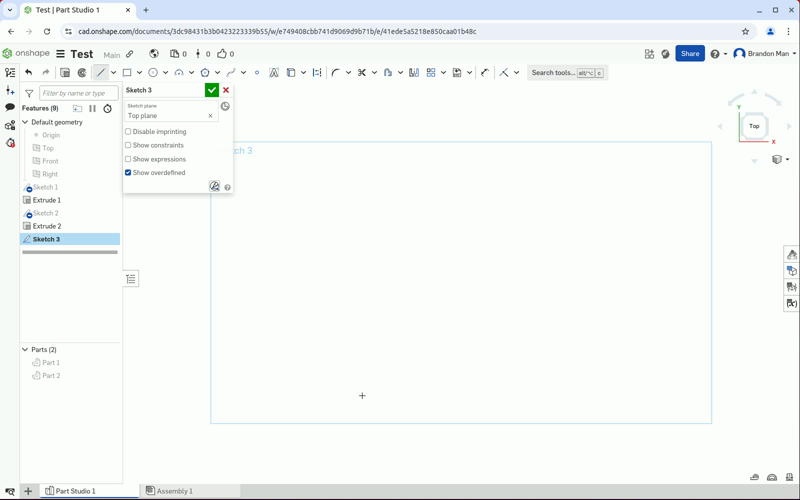
key_up(shift)
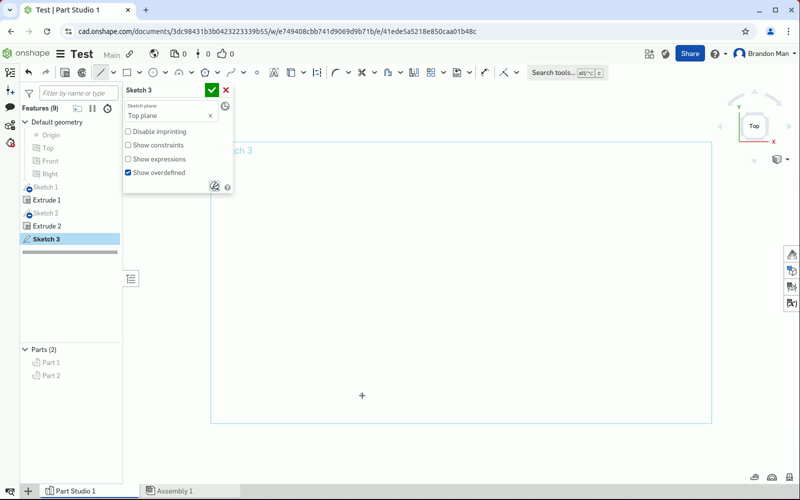
key_down(shift)
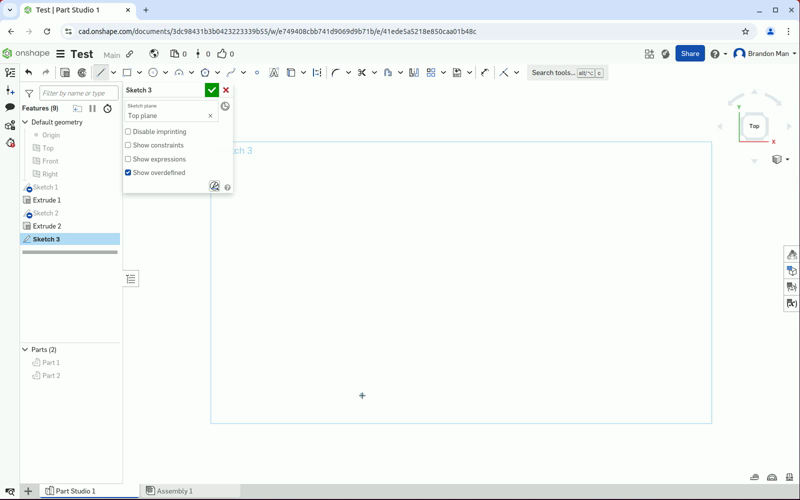
mouse_move(392, 395)
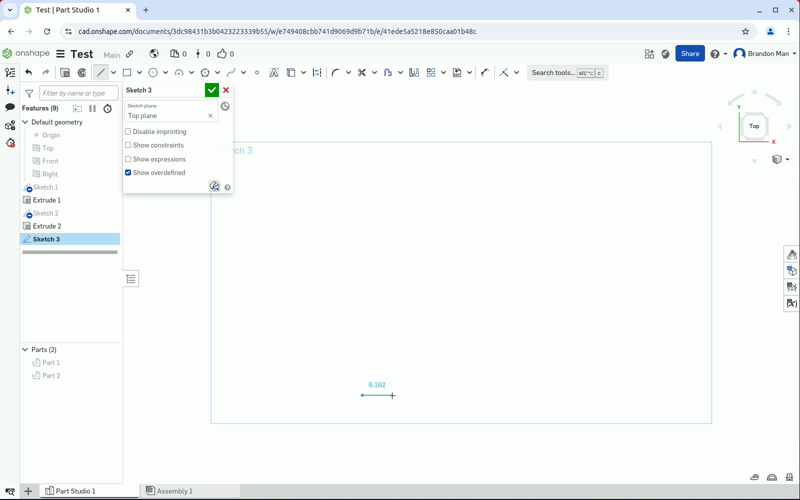
mouse_move(371, 395)
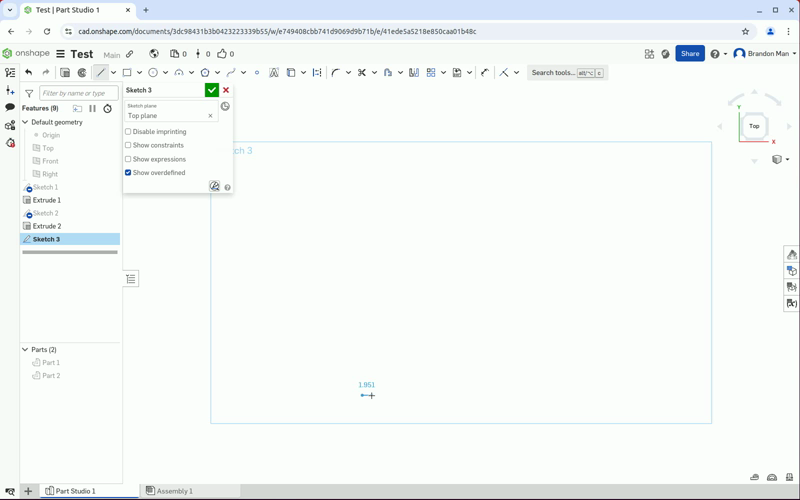
click(371, 395)
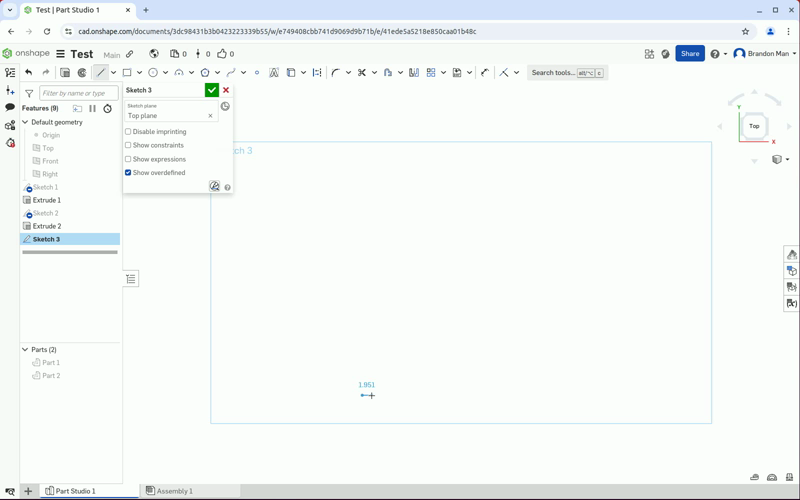
key_up(shift)
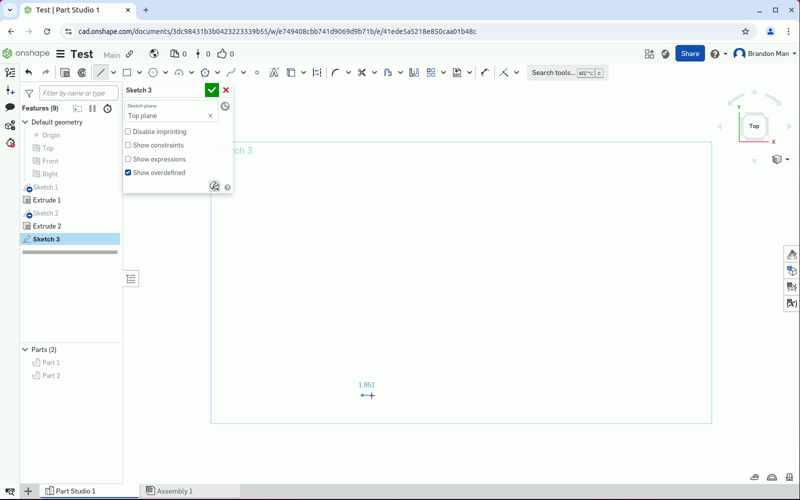
key_down(shift)
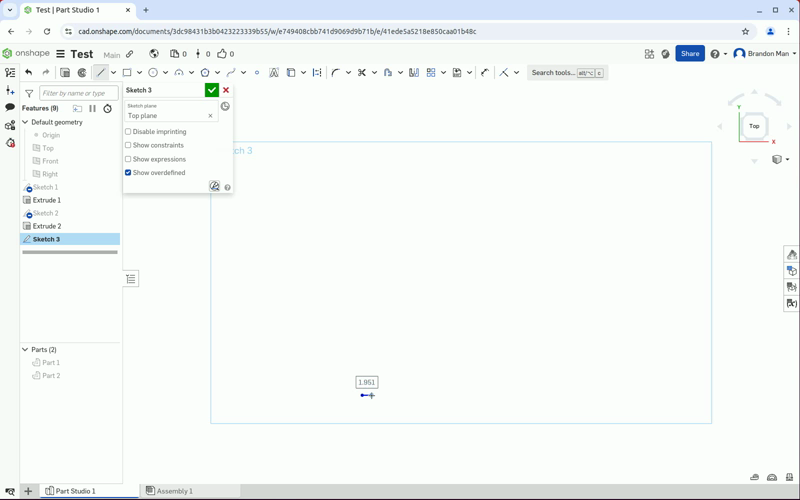
mouse_move(371, 171)
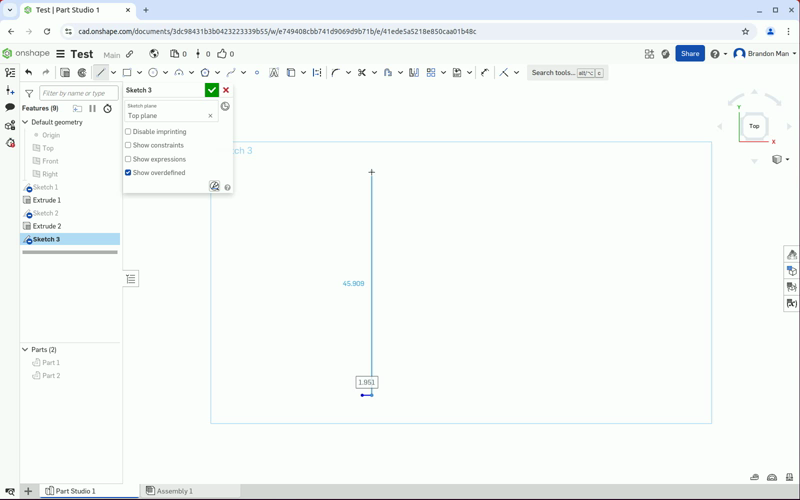
click(371, 171)
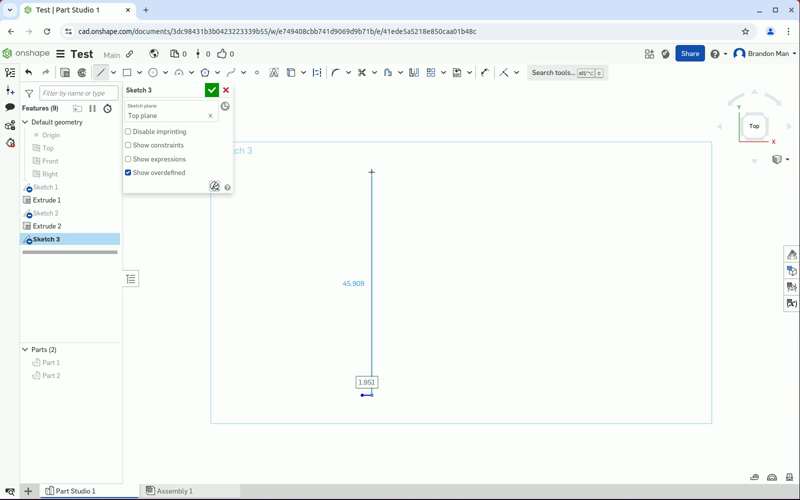
key_up(shift)
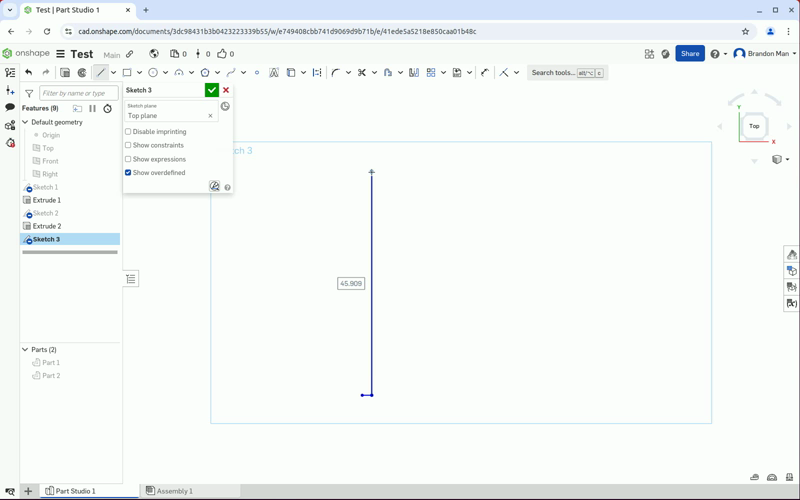
key_down(shift)
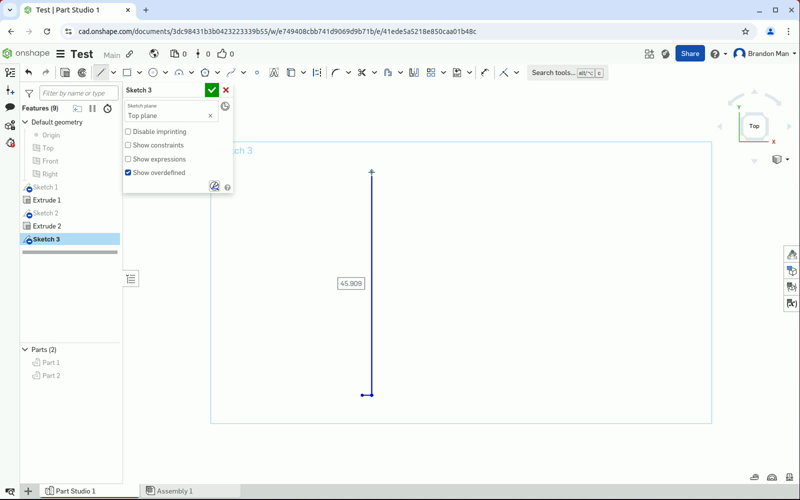
mouse_move(401, 171)
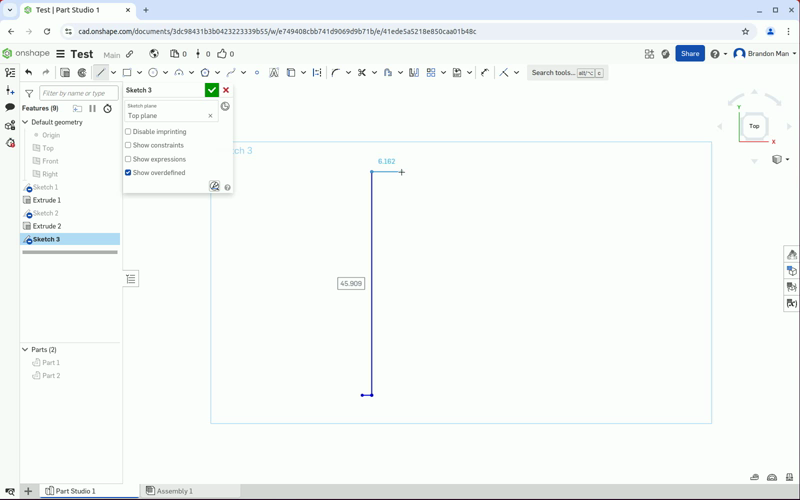
mouse_move(362, 171)
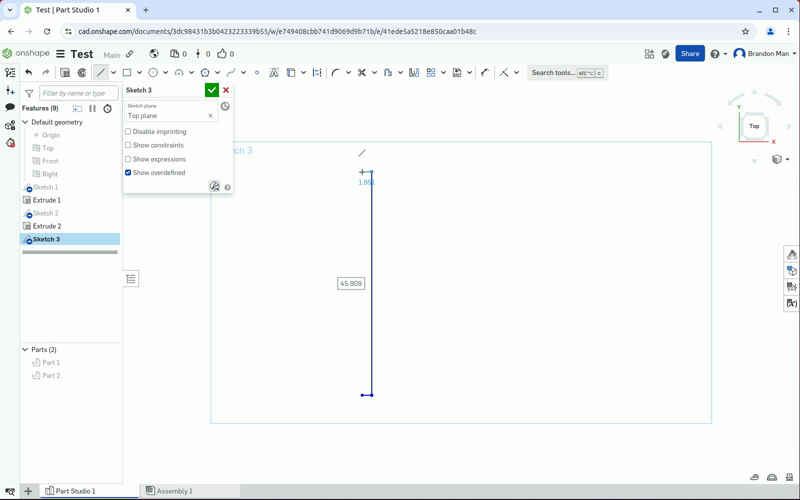
click(362, 171)
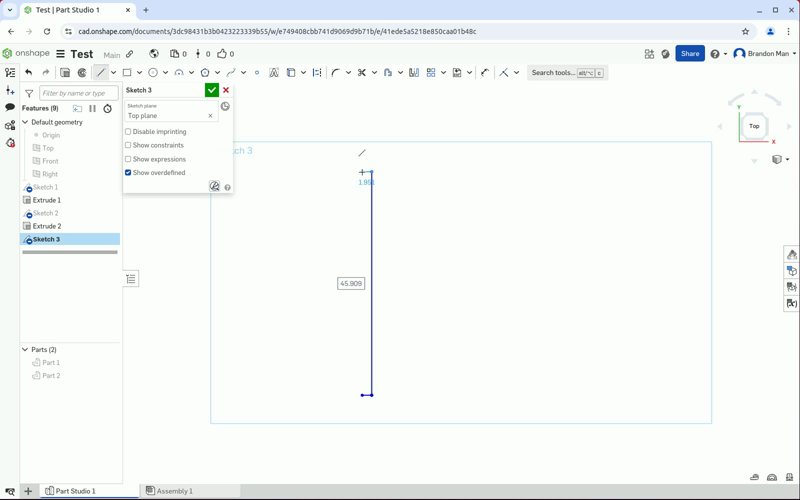
key_up(shift)
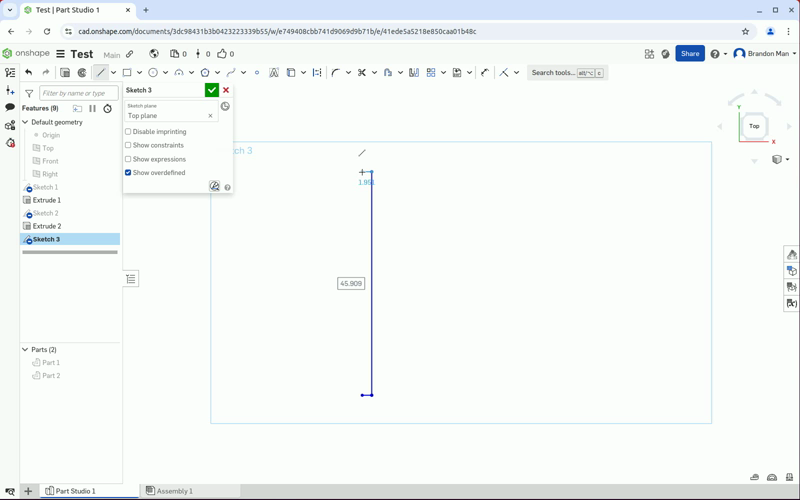
key_down(shift)
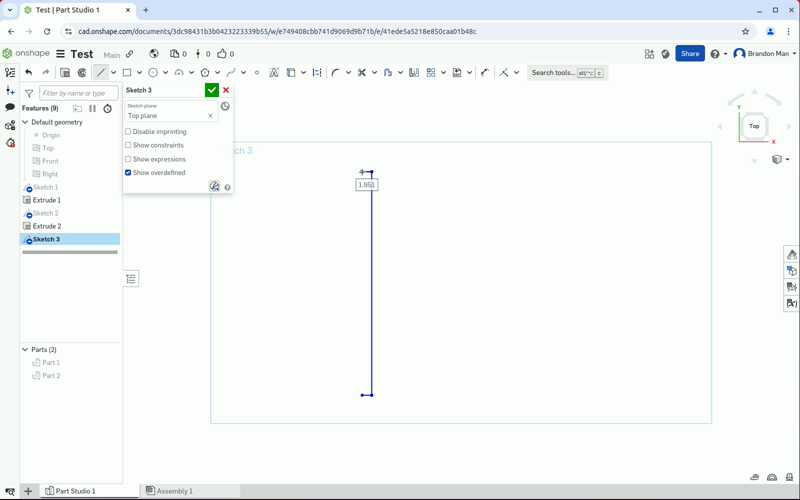
mouse_move(362, 395)
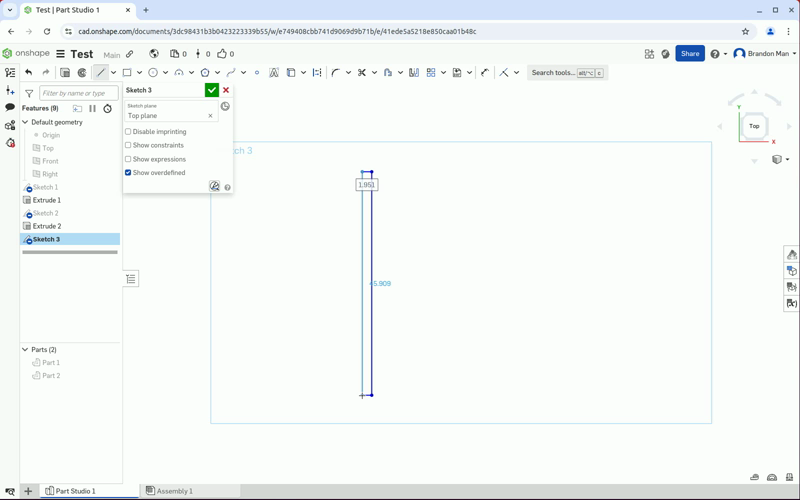
key_up(shift)
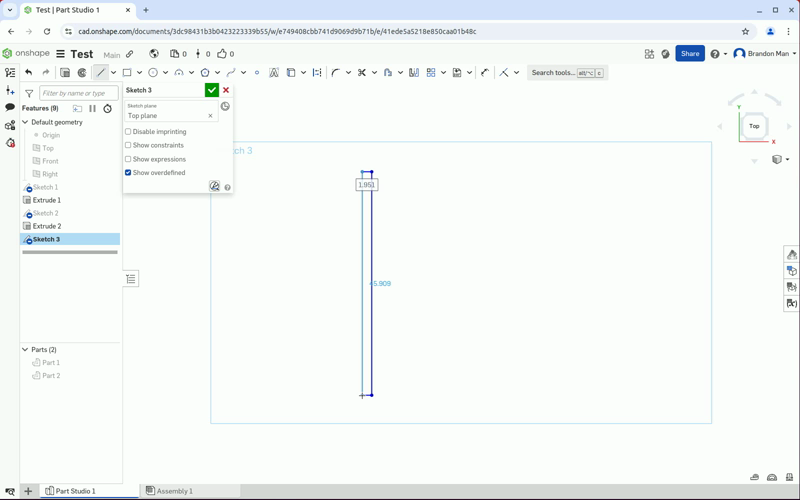
click(362, 395)
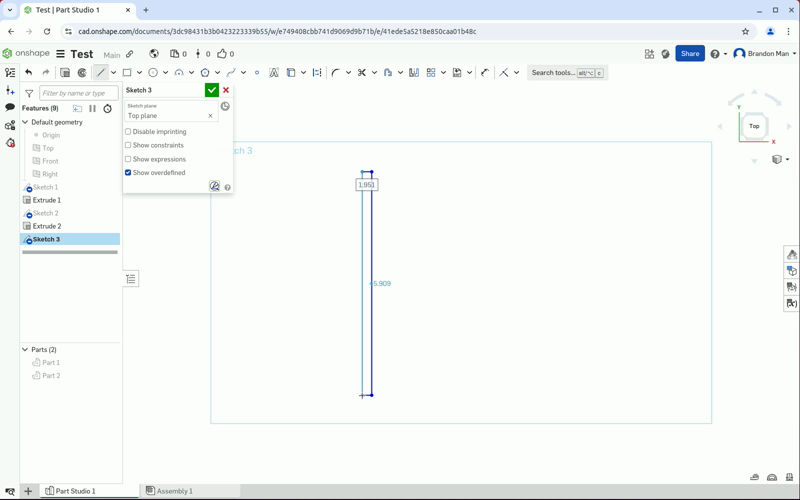
key(esc)
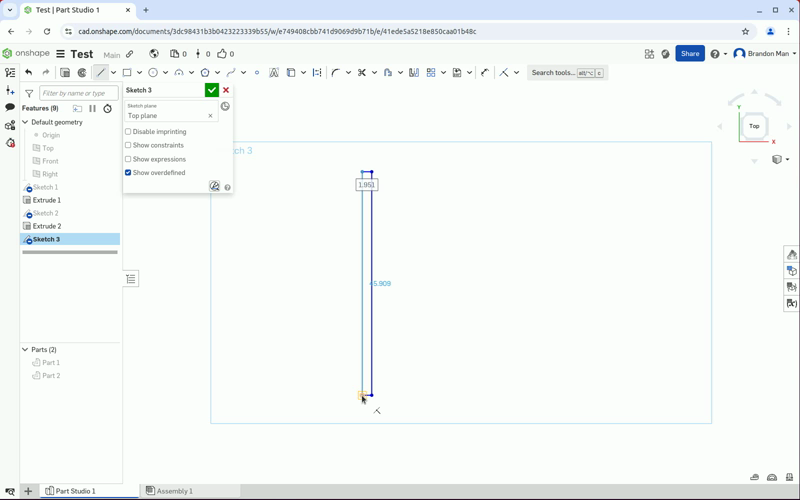
mouse_move(370, 329)
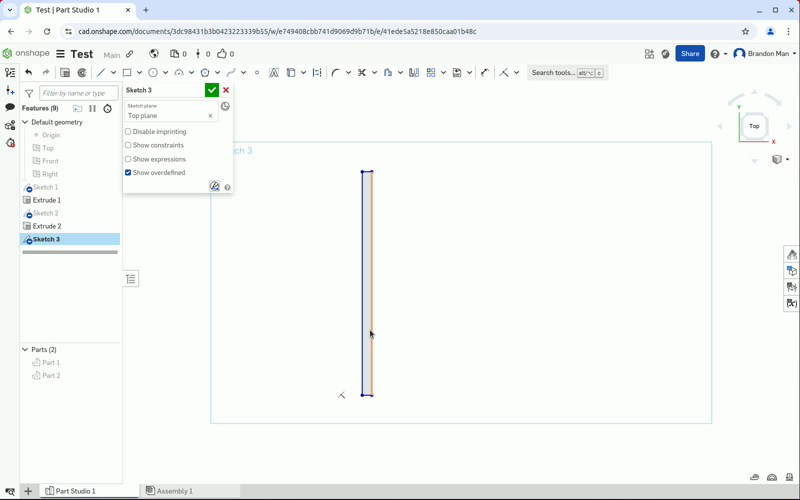
click(370, 329)
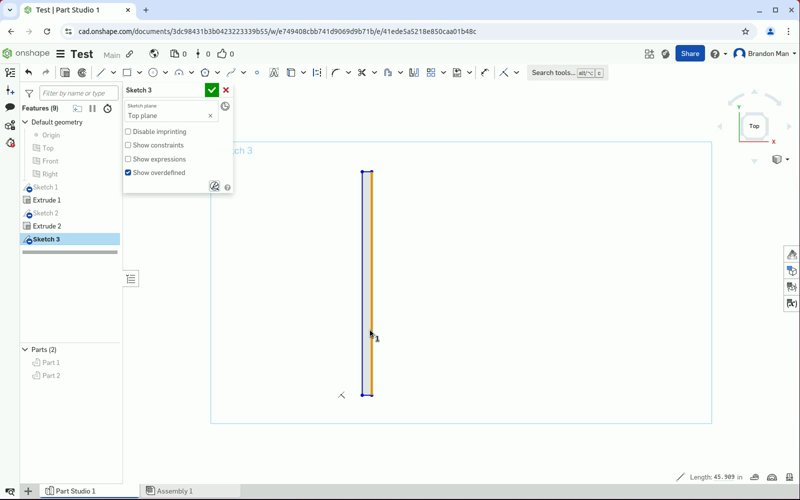
mouse_move(73, 352)
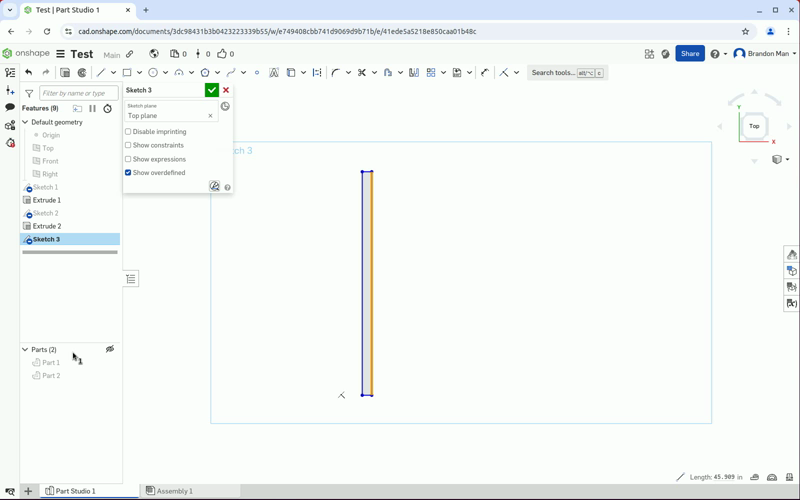
key(shift+y)
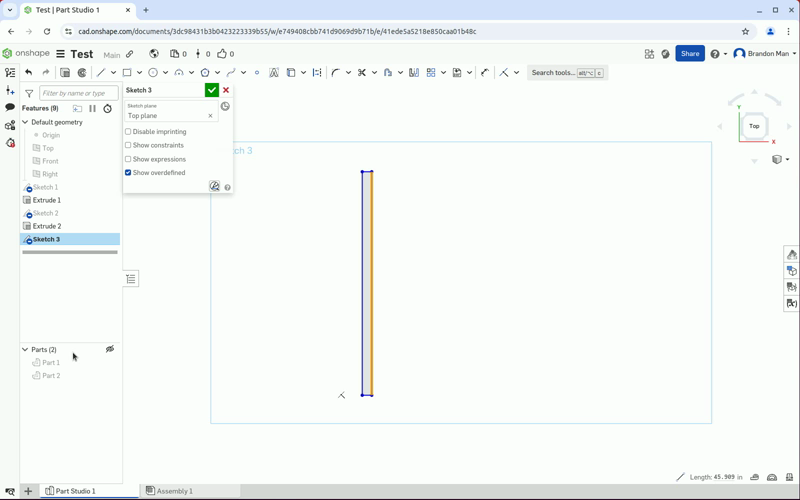
key(shift+e)
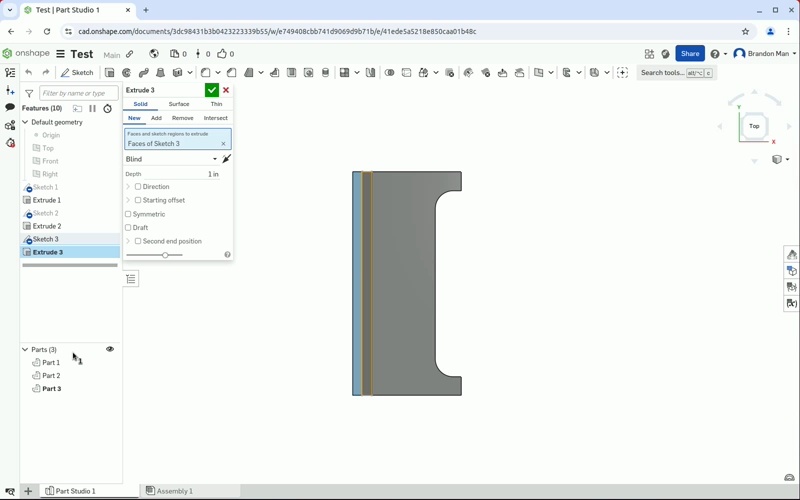
mouse_move(143, 106)
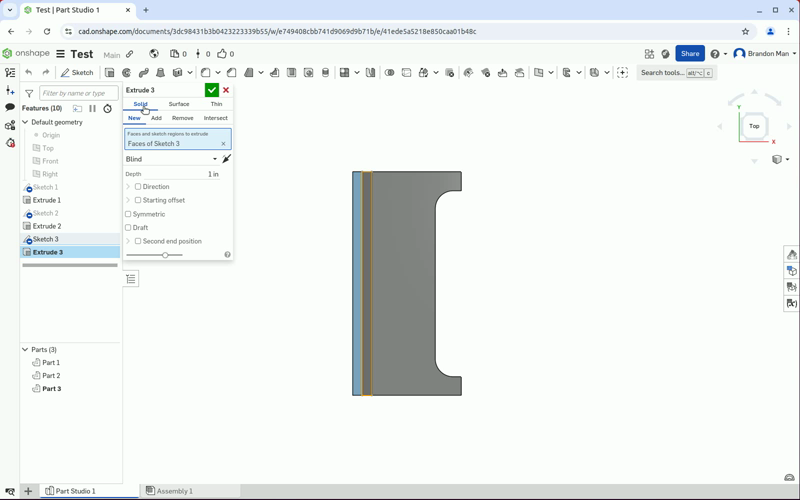
click(143, 106)
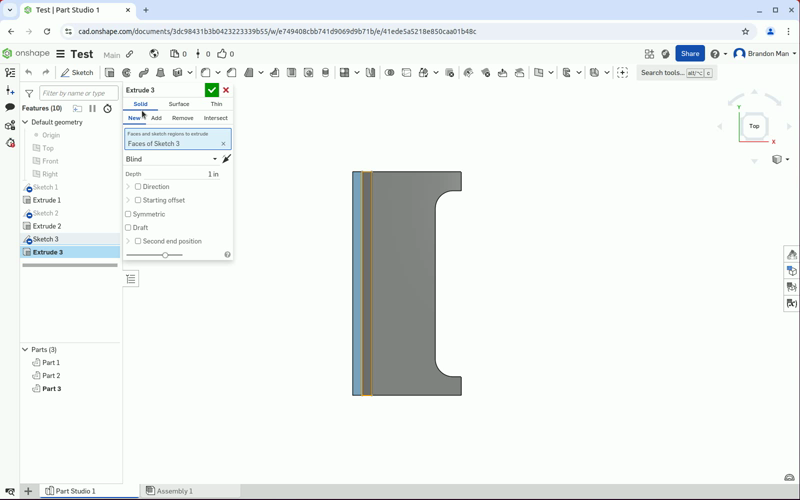
mouse_move(137, 120)
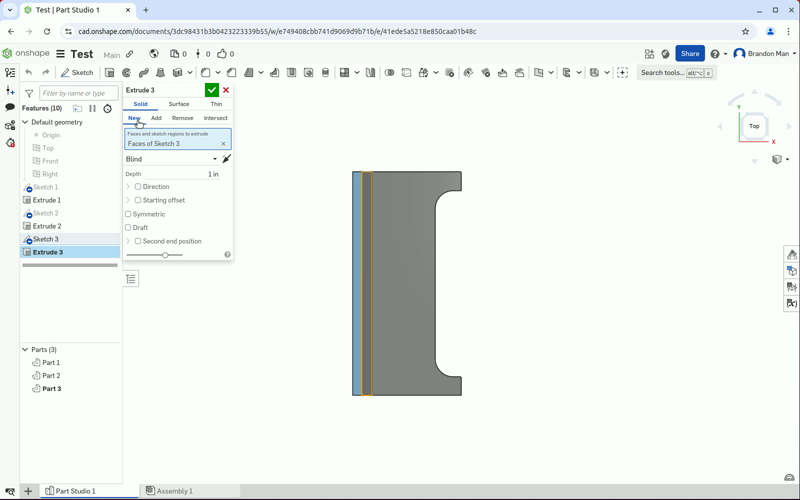
click(137, 120)
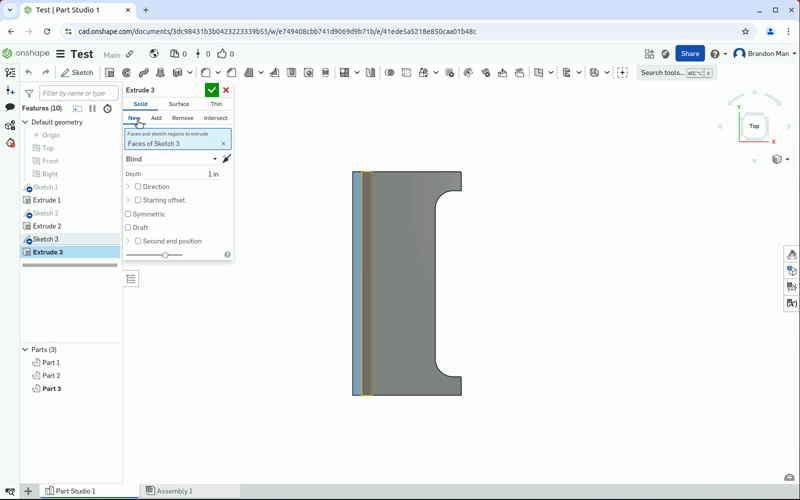
key(tab, 4)
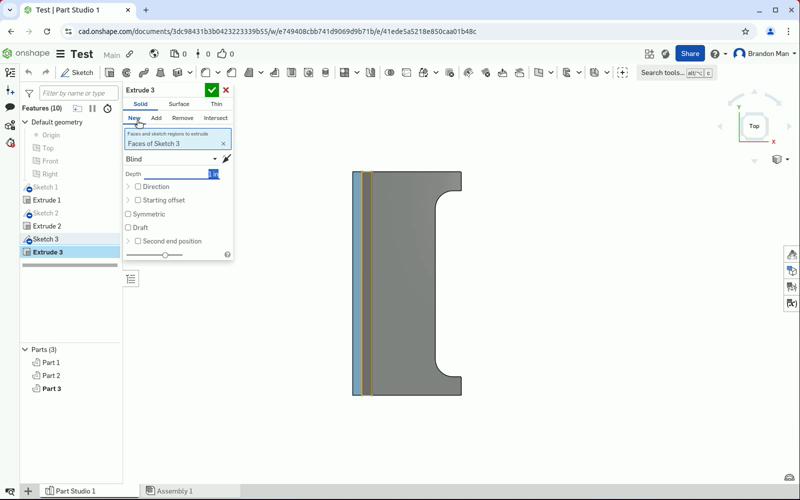
text(0.722)
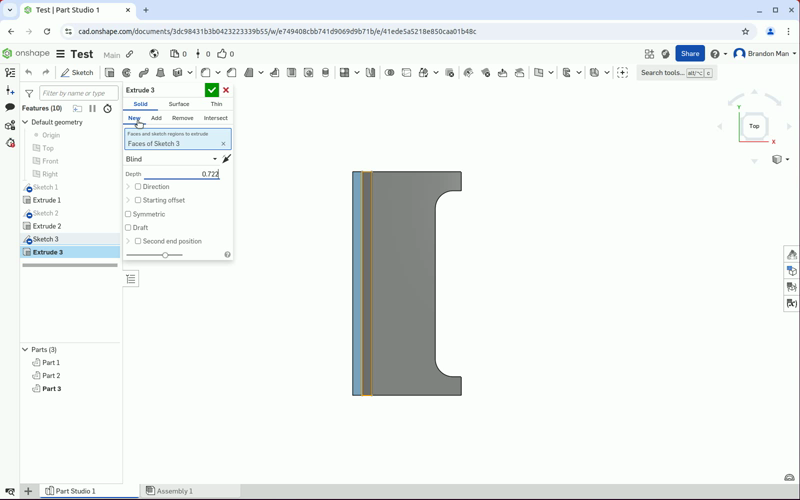
key(enter)
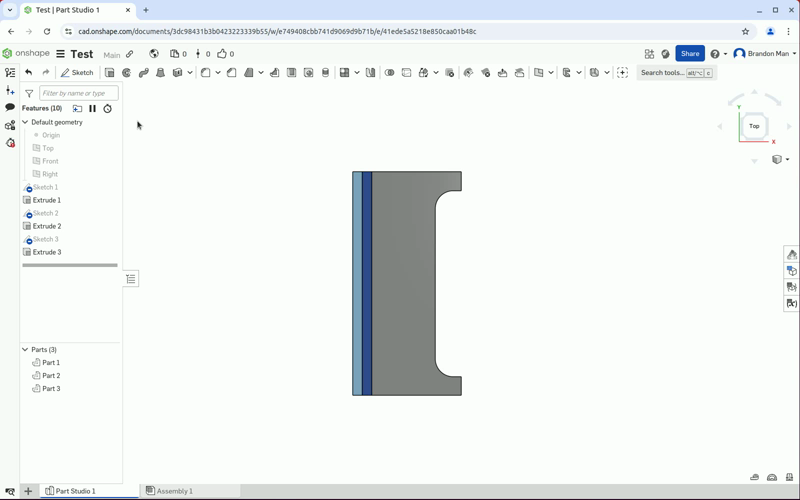
key(shift+h)
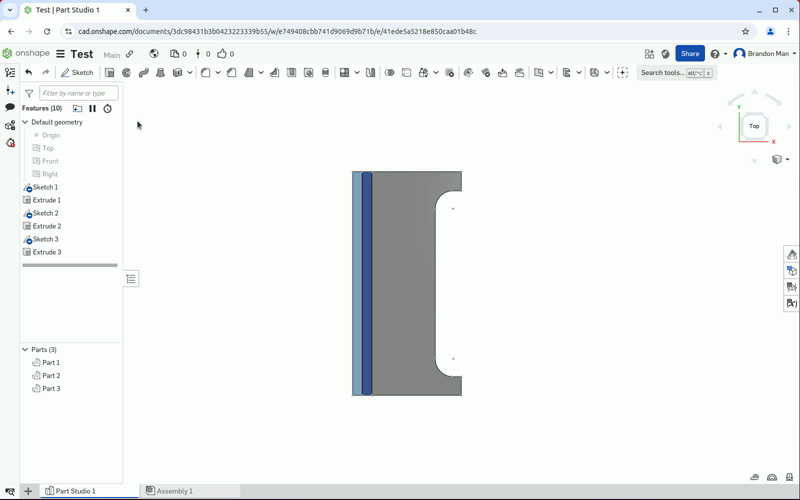
key(shift+h)
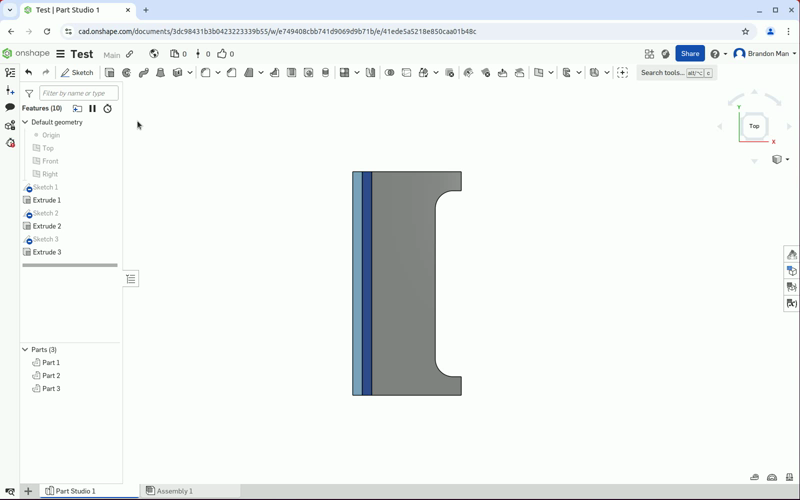
mouse_move(73, 189)
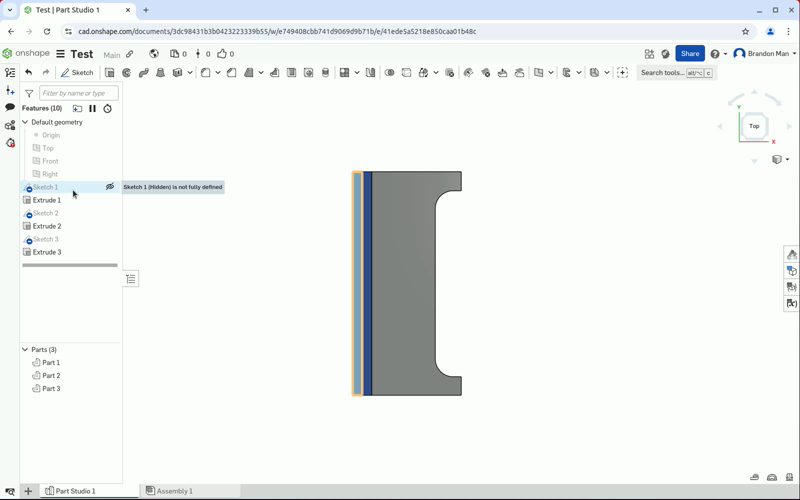
click(73, 189)
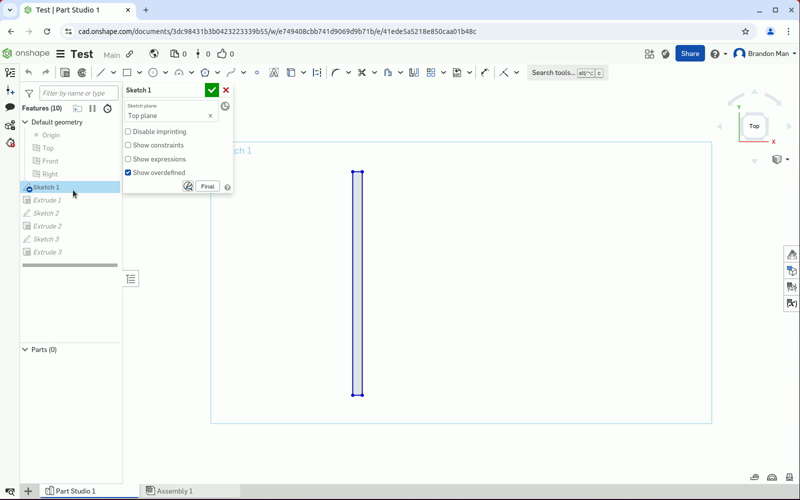
mouse_move(229, 92)
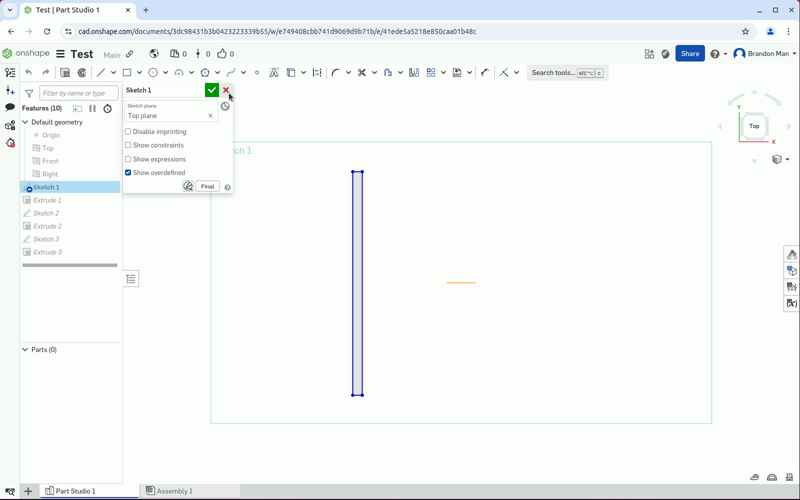
click(229, 92)
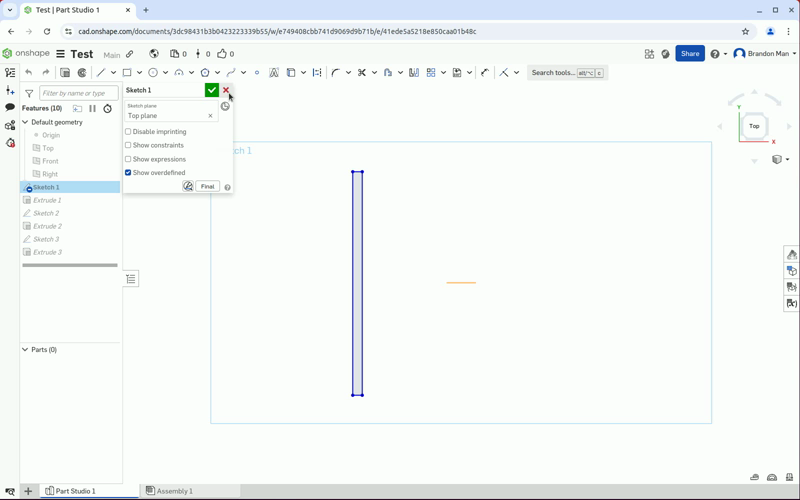
key(shift+s)
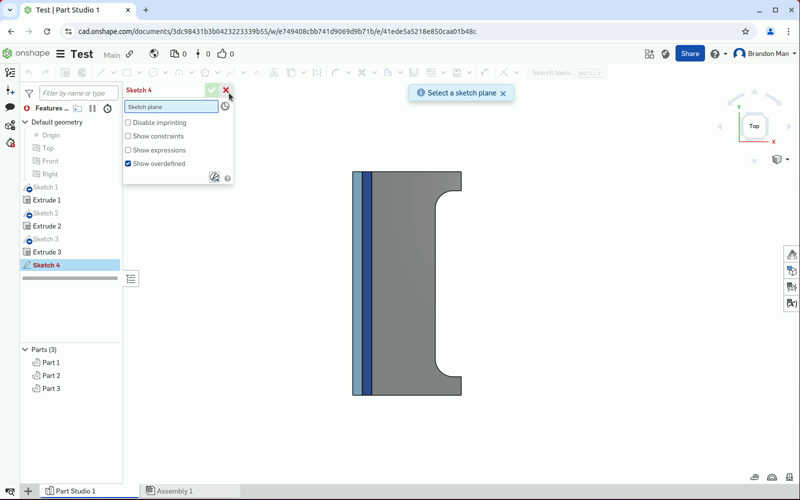
mouse_move(73, 150)
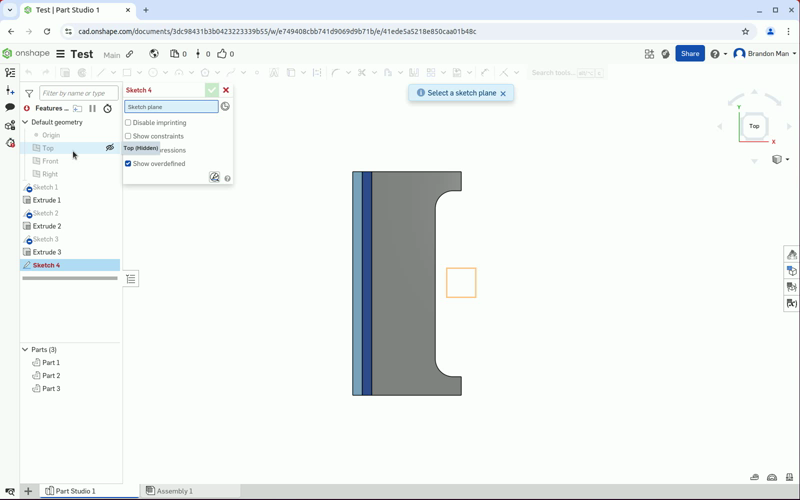
click(73, 150)
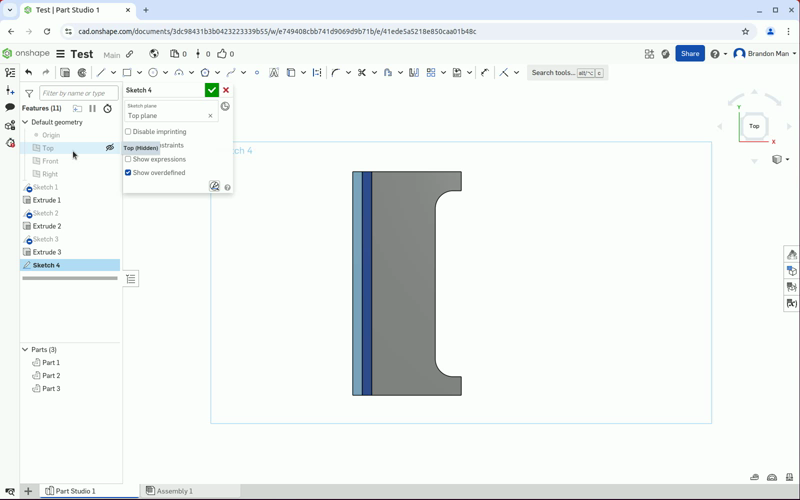
mouse_move(73, 352)
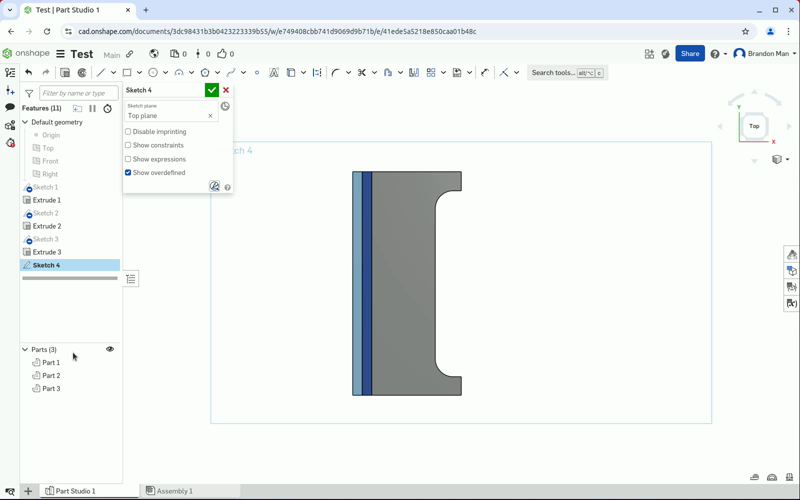
key(y)
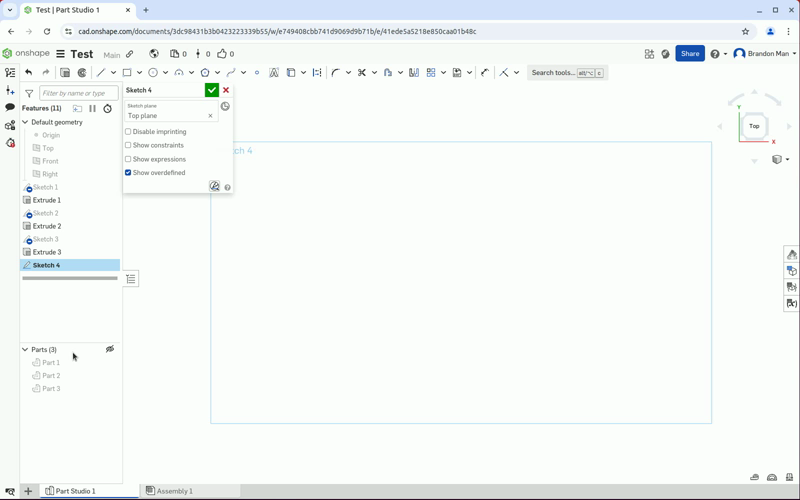
key(l)
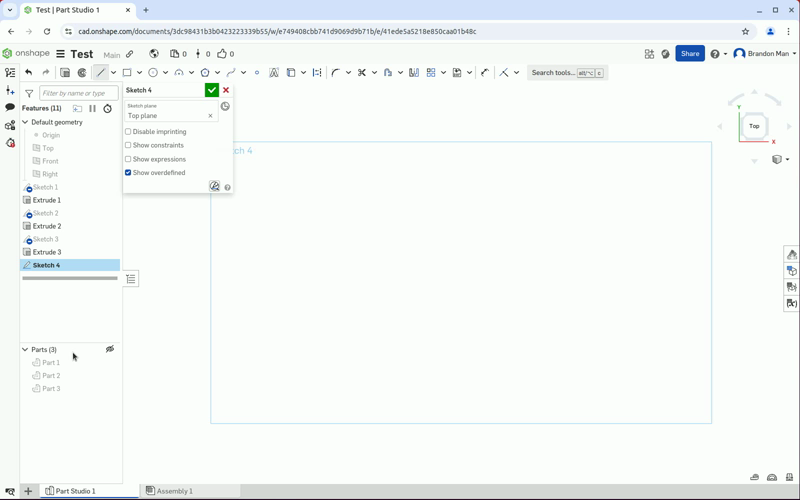
key_down(shift)
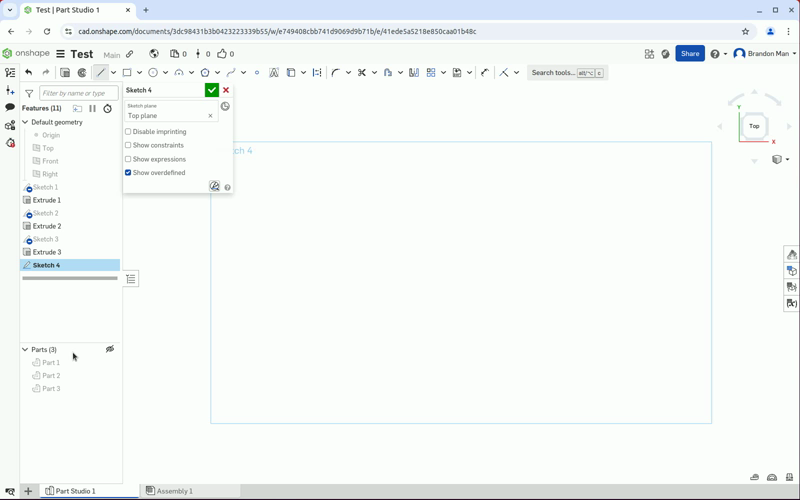
mouse_move(352, 395)
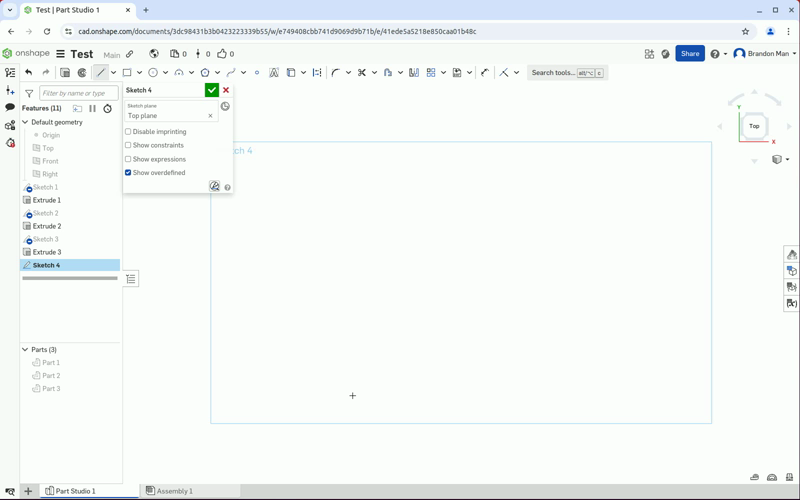
click(352, 395)
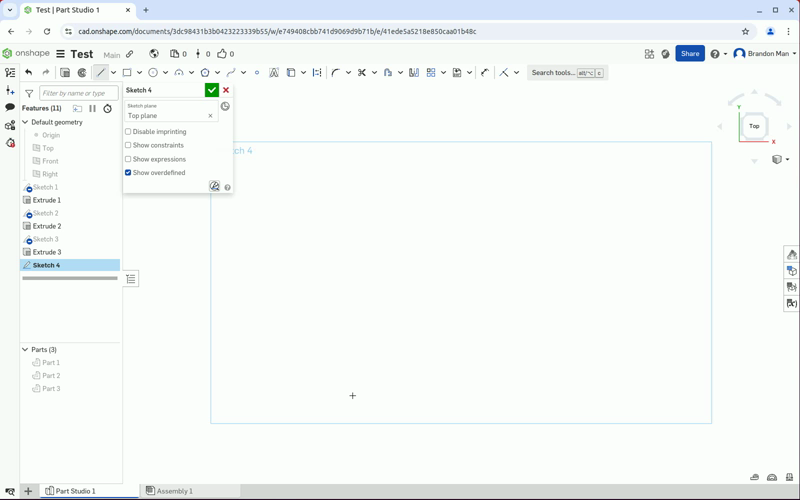
key_up(shift)
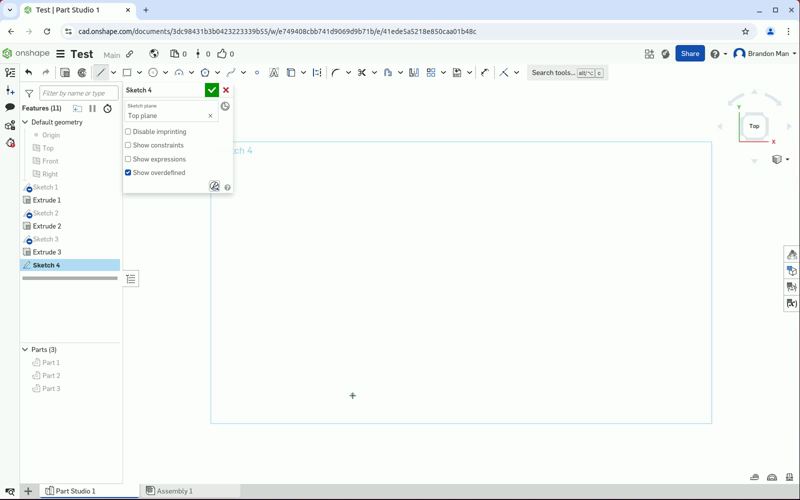
key_down(shift)
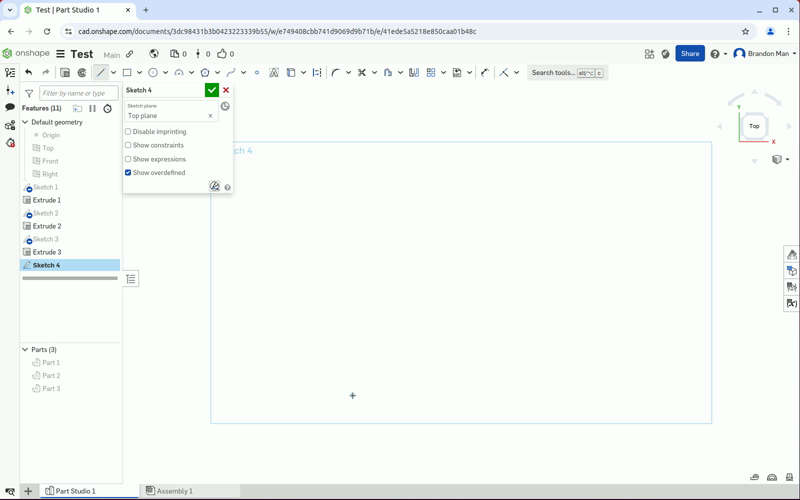
mouse_move(382, 395)
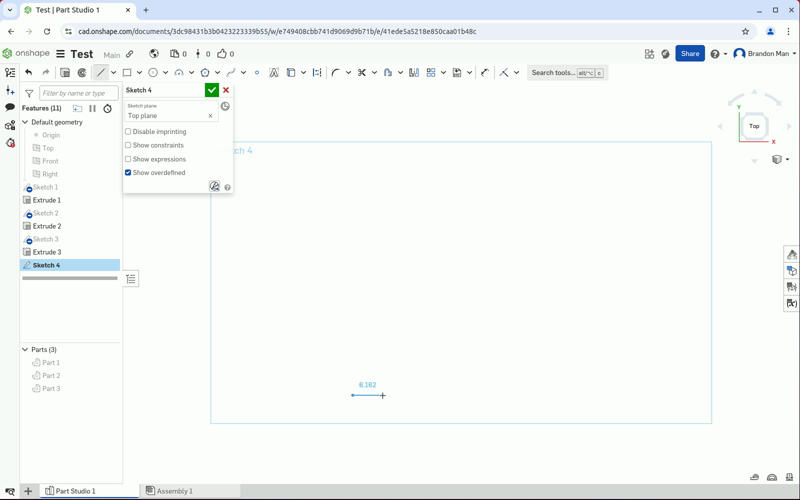
mouse_move(362, 395)
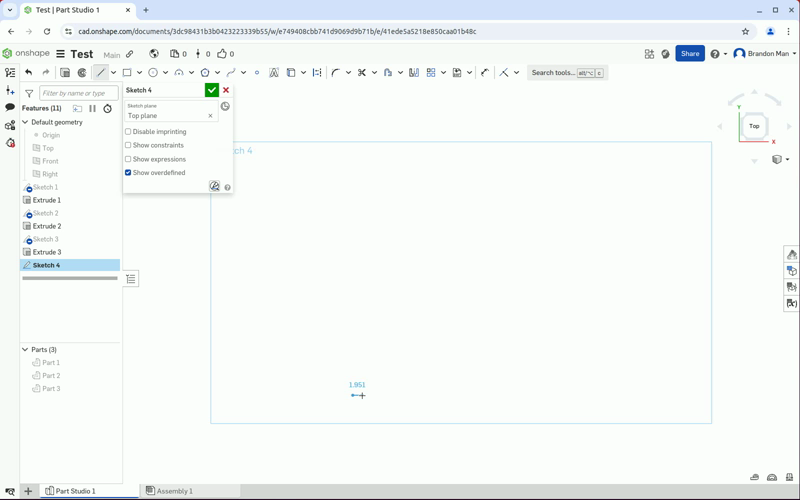
click(362, 395)
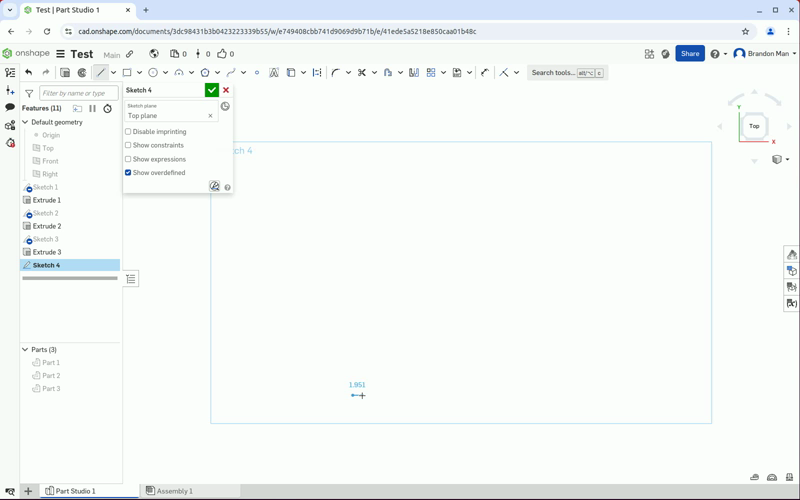
key_up(shift)
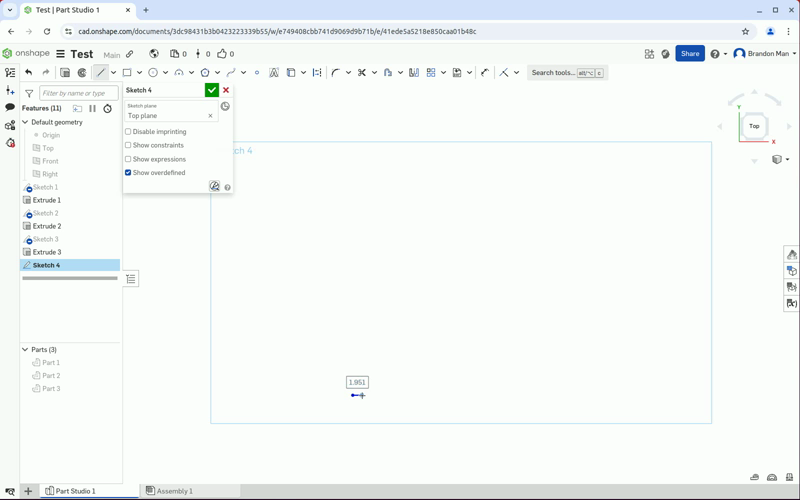
key_down(shift)
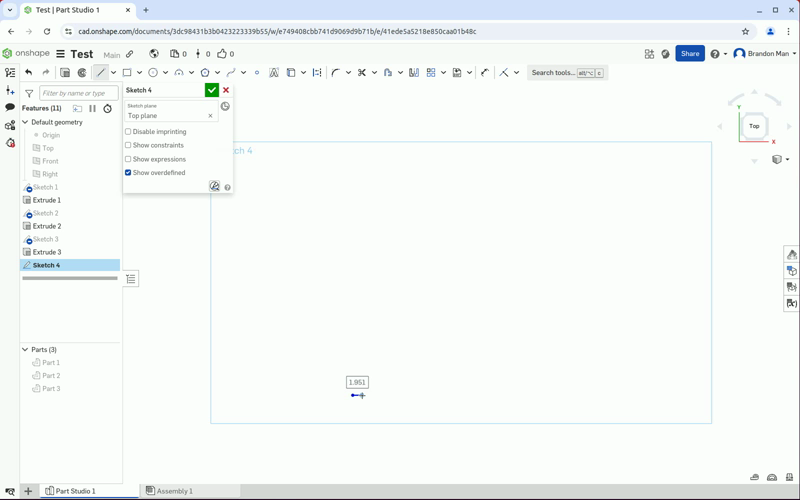
mouse_move(362, 171)
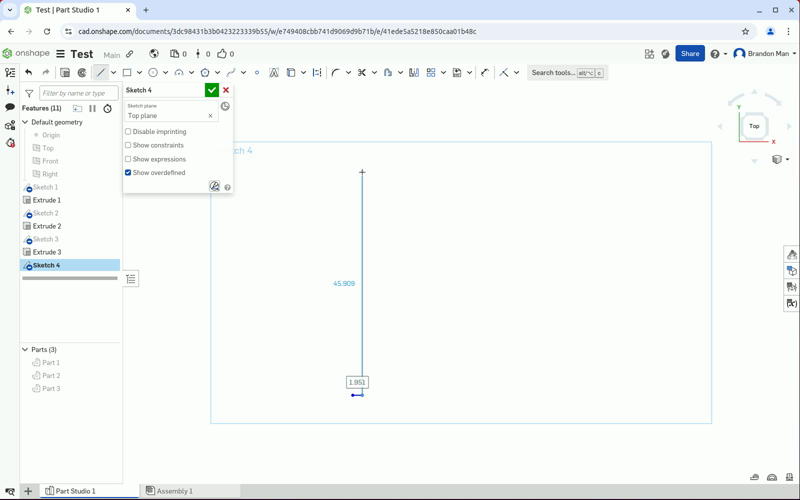
click(362, 171)
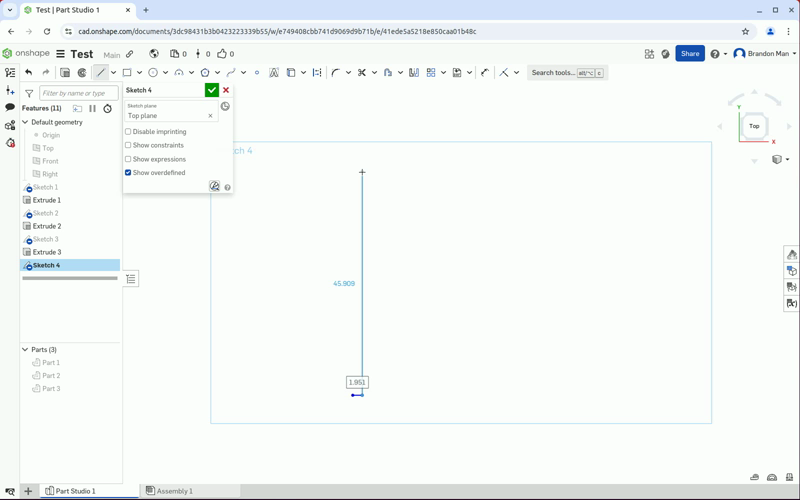
key_up(shift)
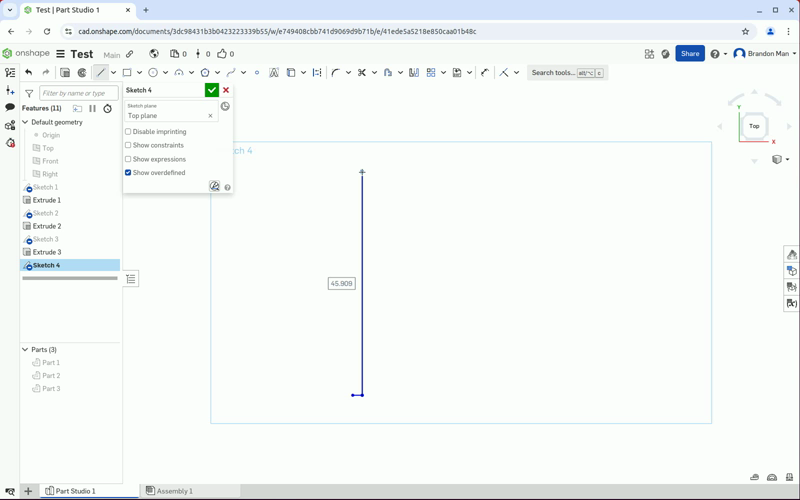
key_down(shift)
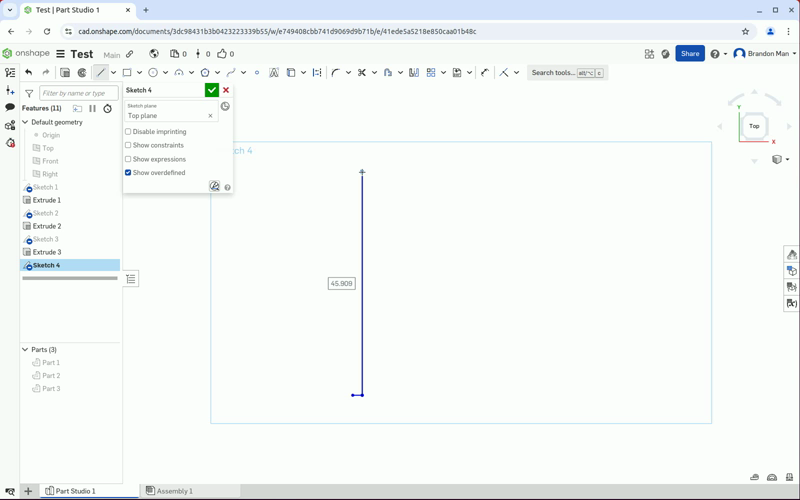
mouse_move(392, 171)
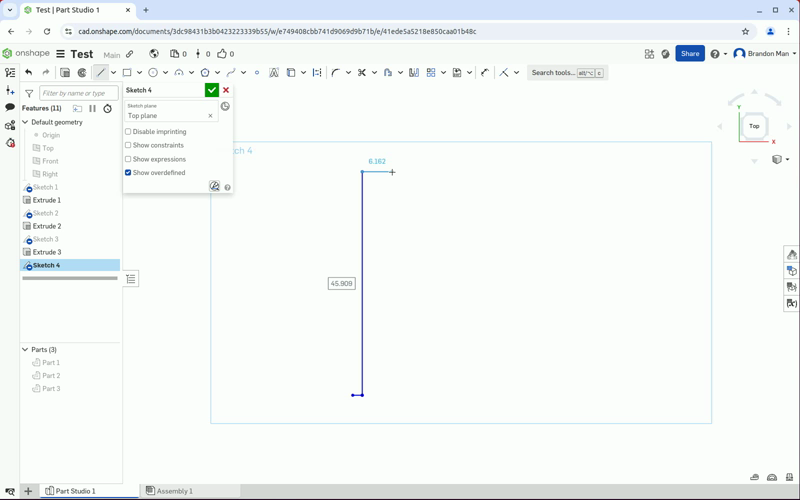
mouse_move(352, 171)
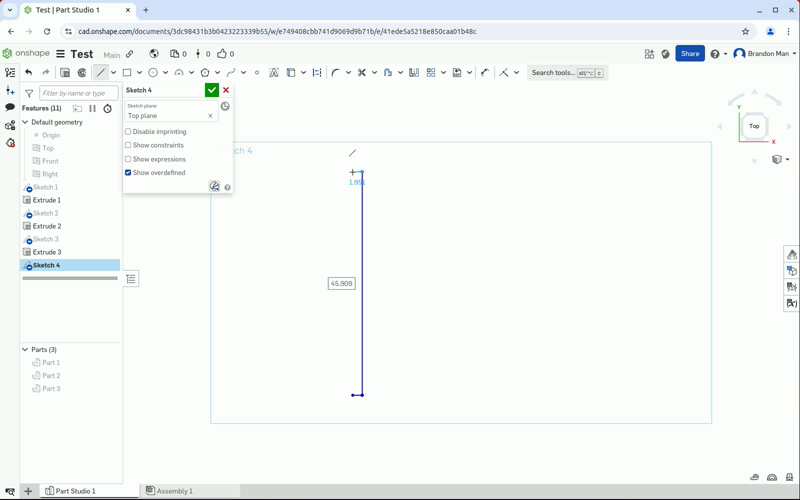
click(352, 171)
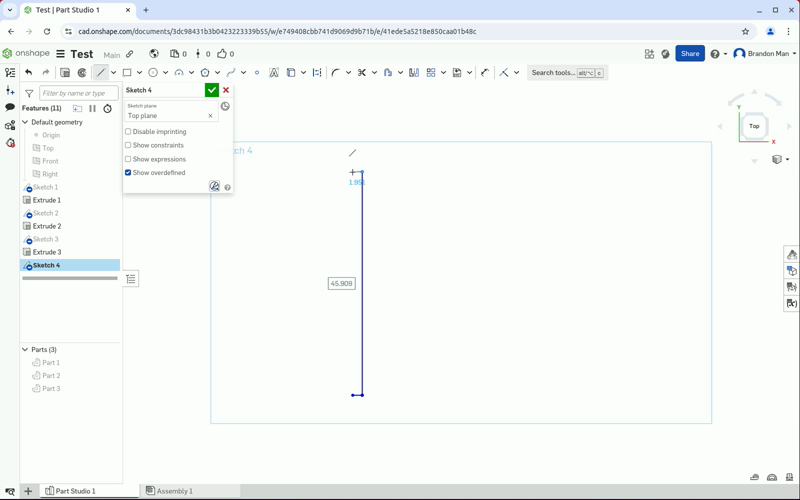
key_up(shift)
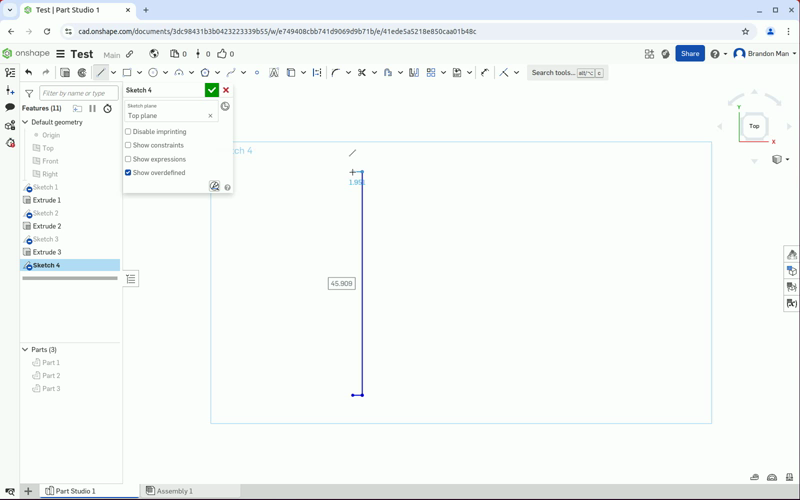
key_down(shift)
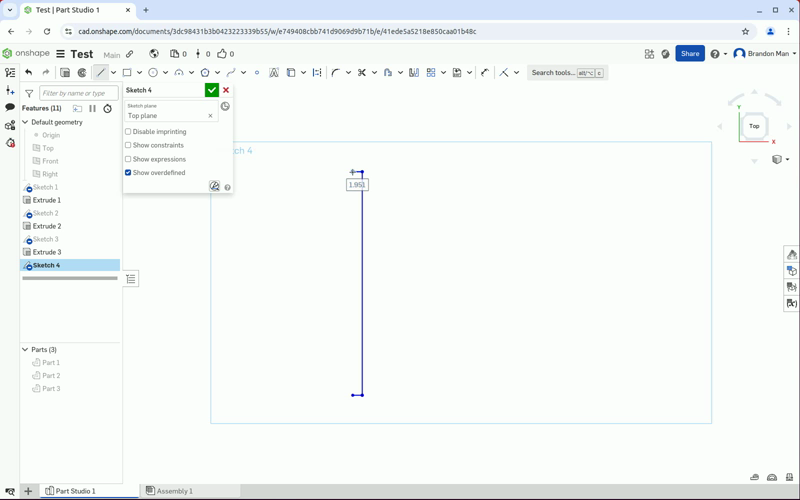
mouse_move(352, 395)
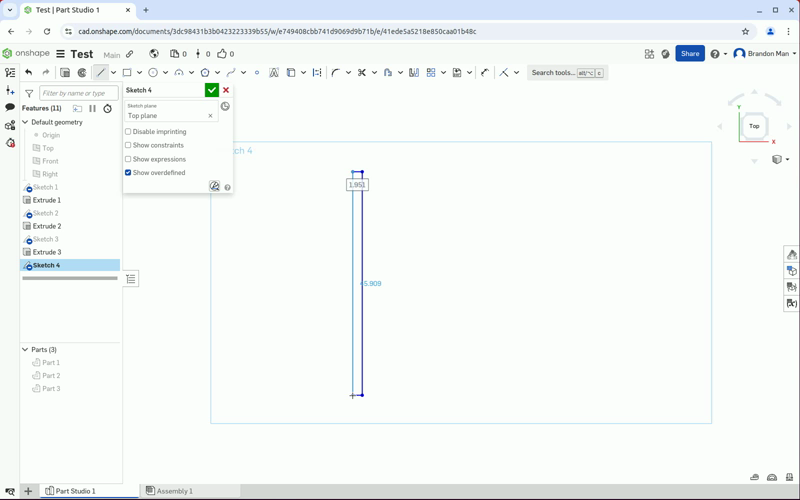
key_up(shift)
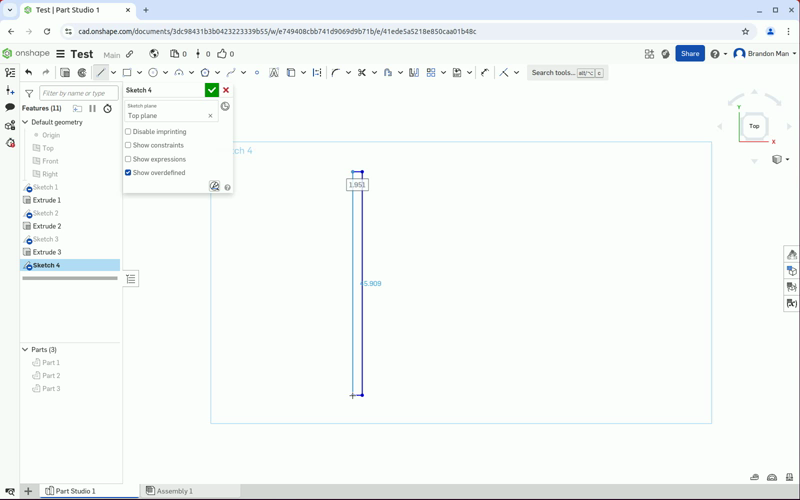
click(352, 395)
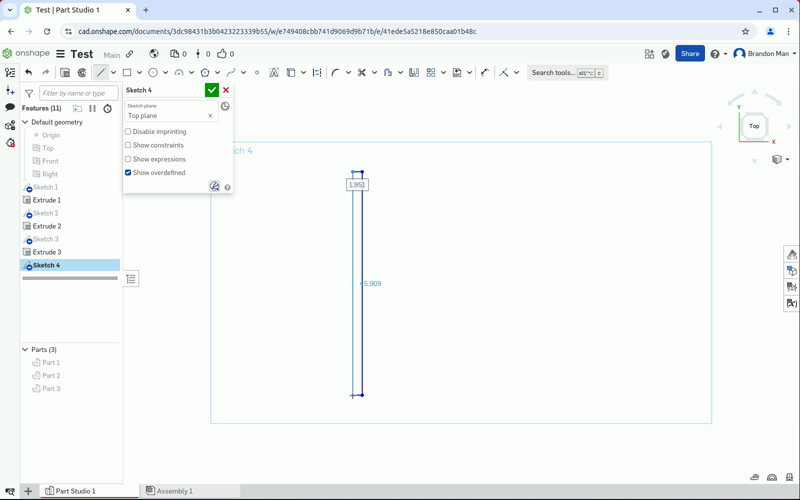
key(esc)
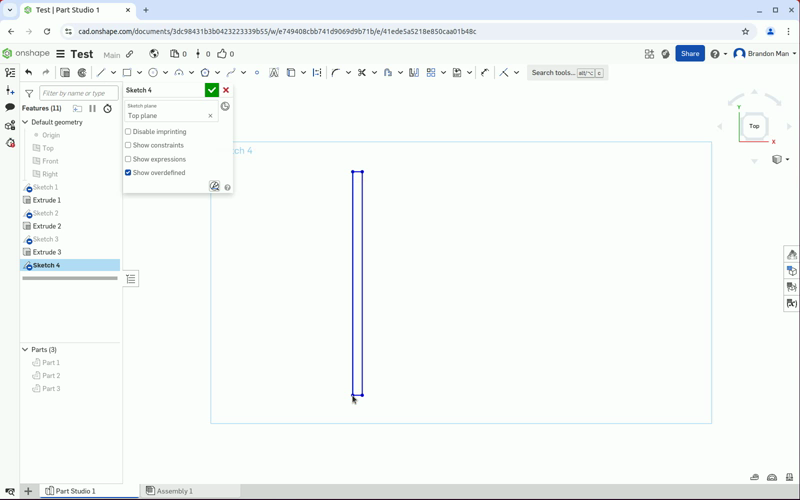
mouse_move(354, 319)
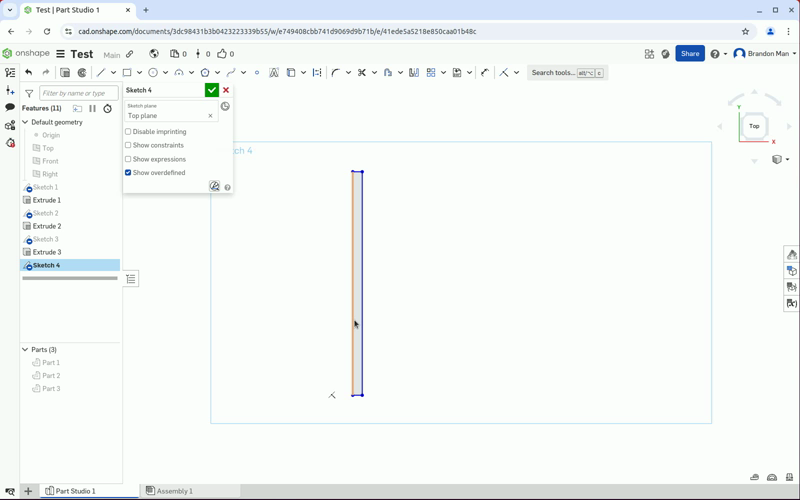
click(354, 319)
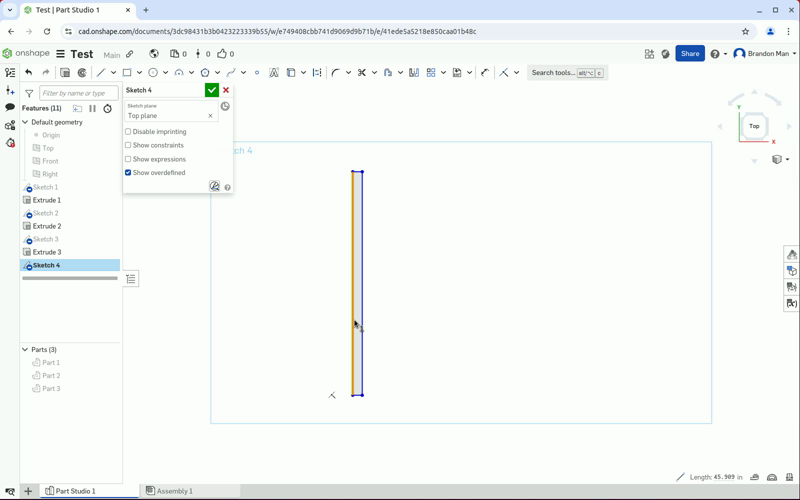
mouse_move(73, 352)
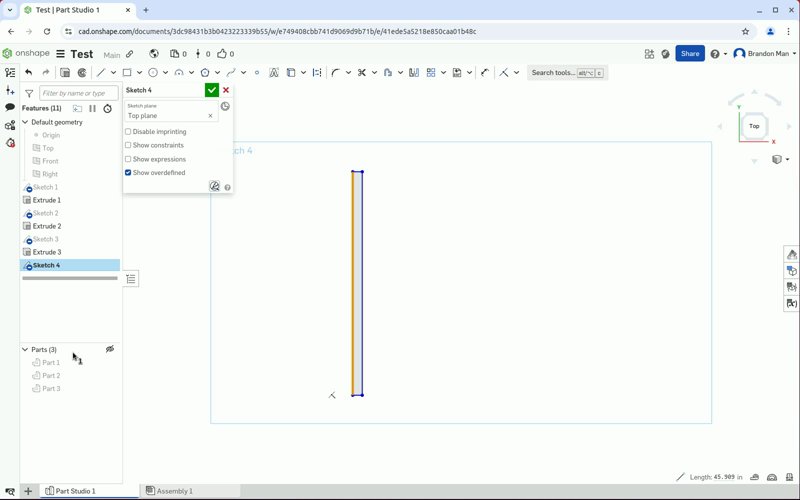
key(shift+y)
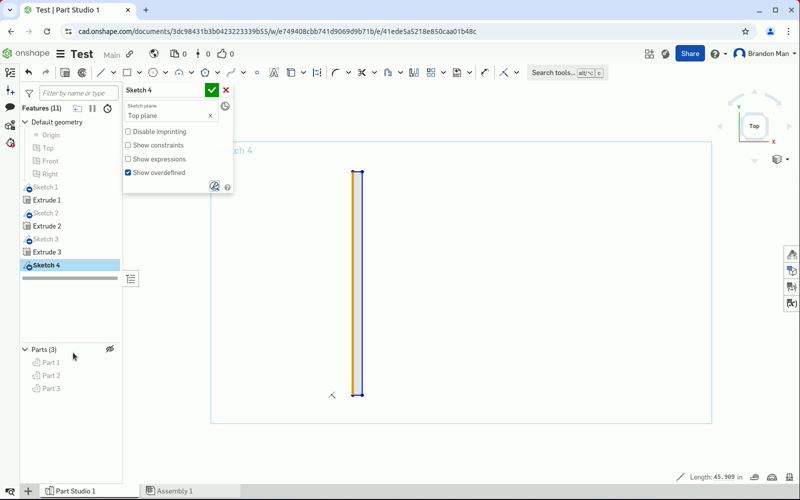
key(shift+e)
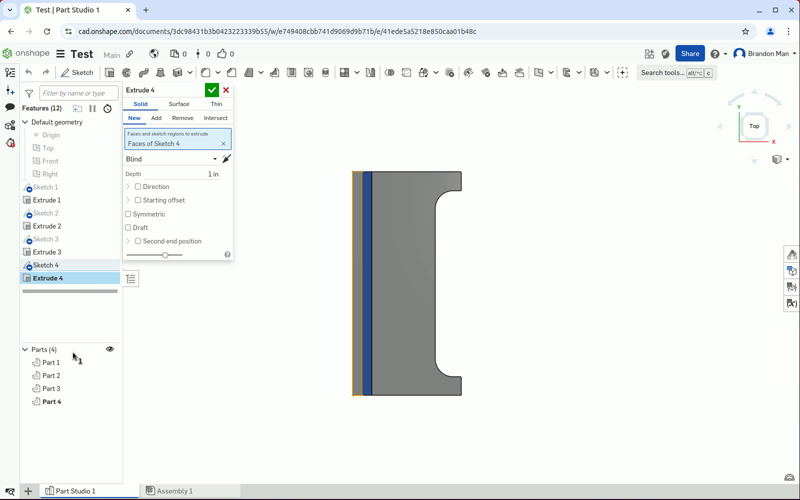
mouse_move(143, 106)
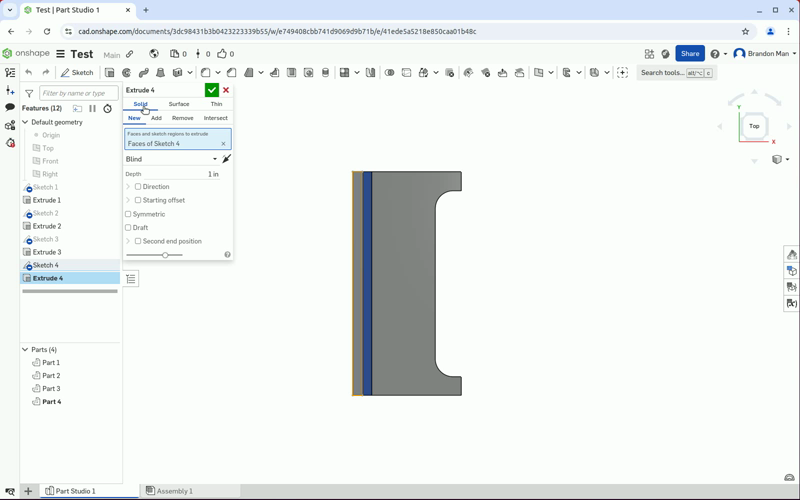
click(143, 106)
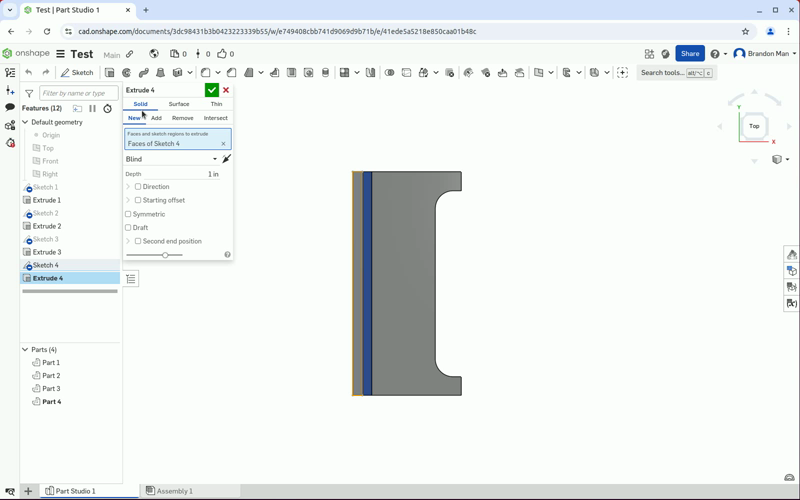
mouse_move(137, 120)
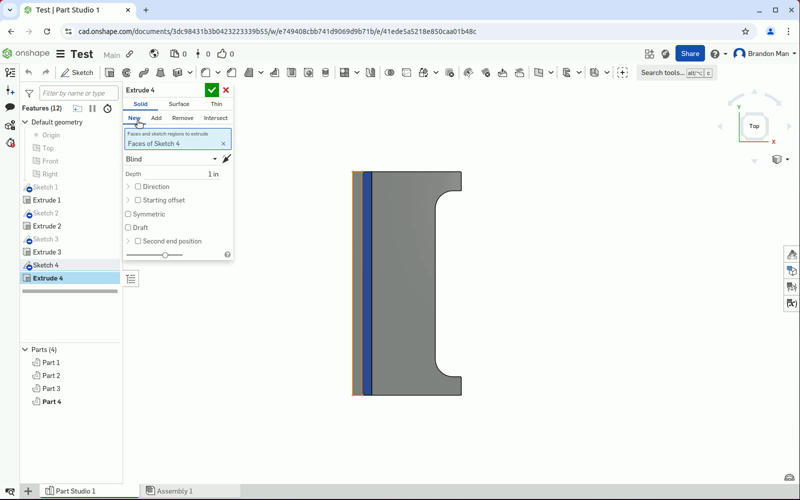
click(137, 120)
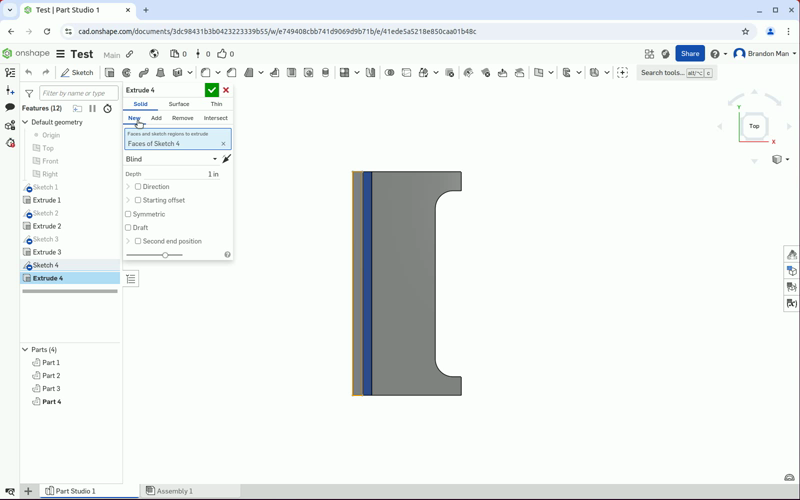
key(tab, 4)
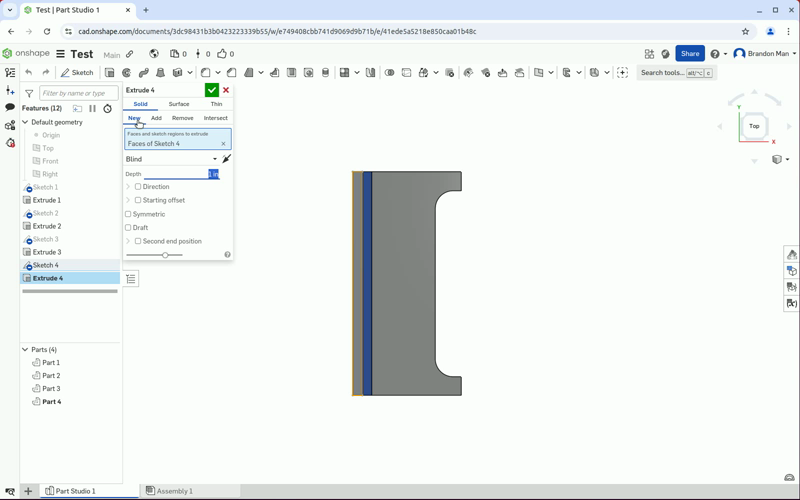
text(-10.11)
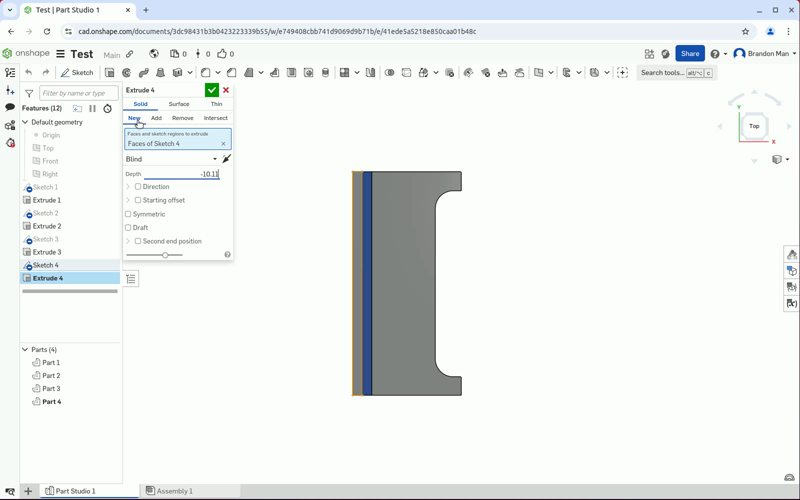
key(enter)
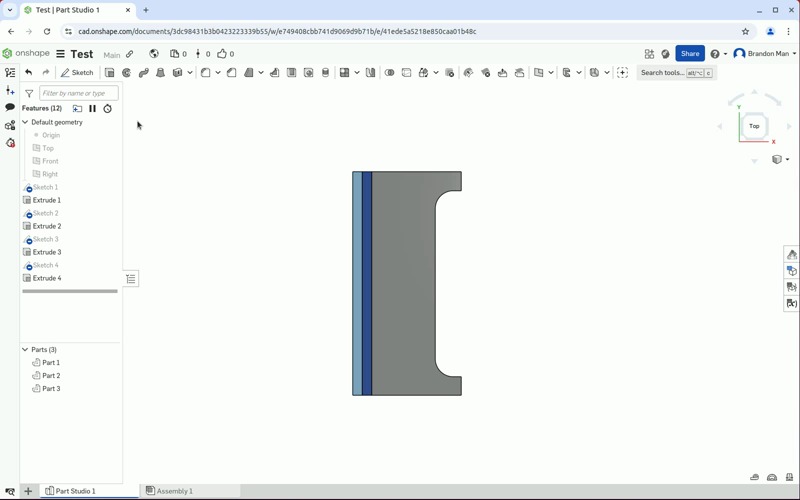
key(shift+h)
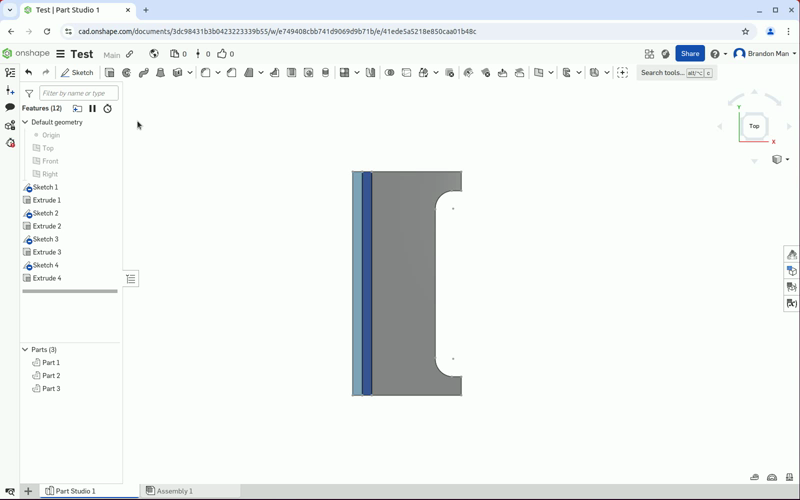
key(shift+h)
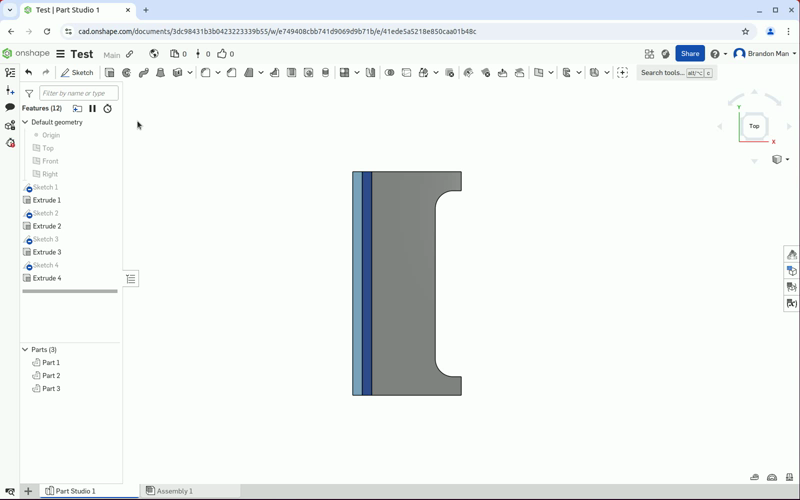
mouse_move(73, 189)
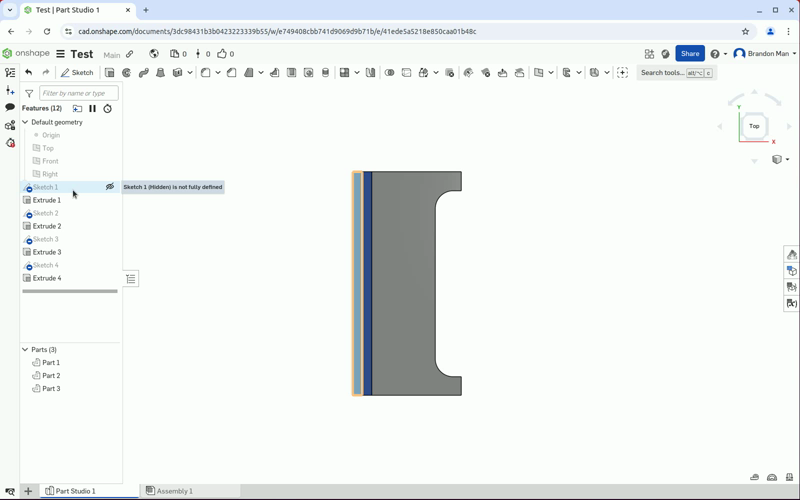
click(73, 189)
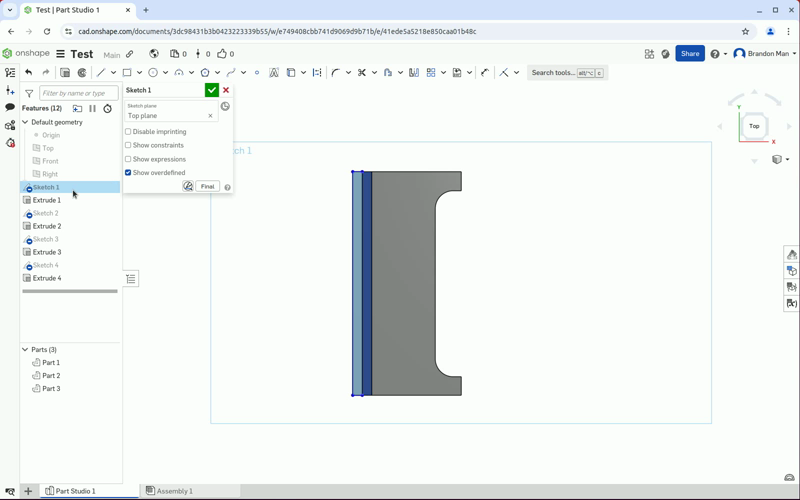
mouse_move(229, 92)
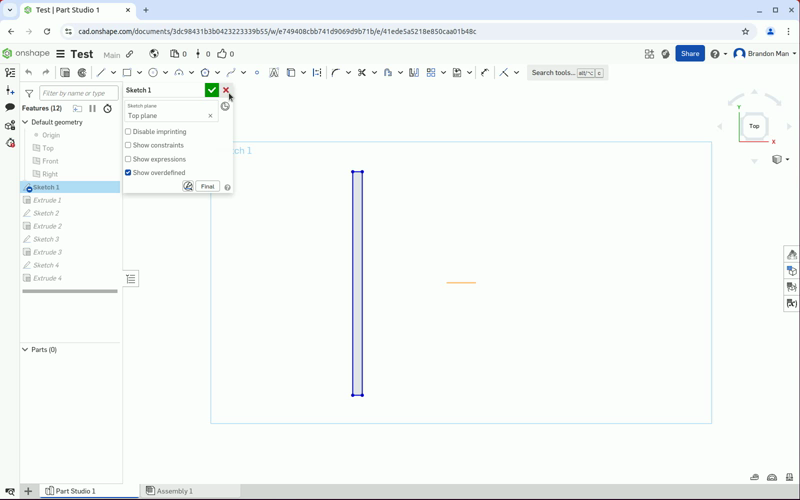
click(229, 92)
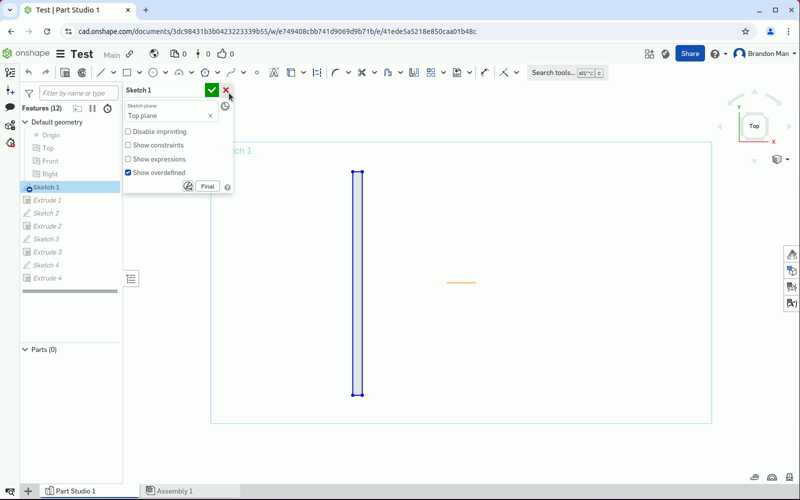
key(shift+s)
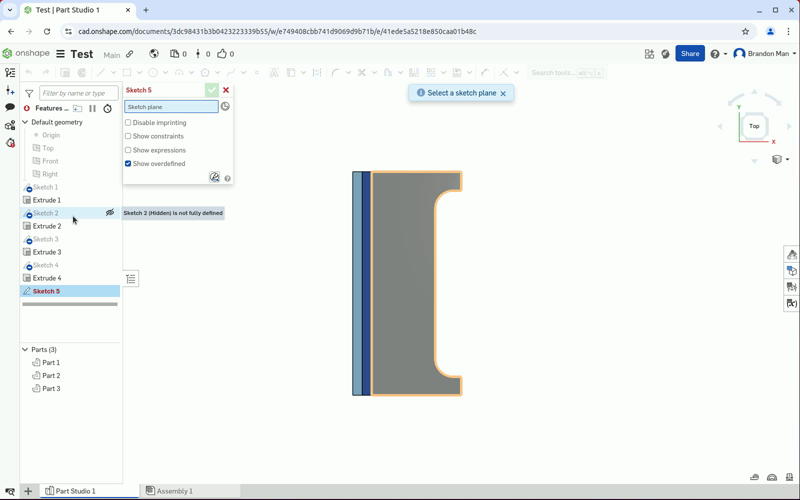
scroll(3)
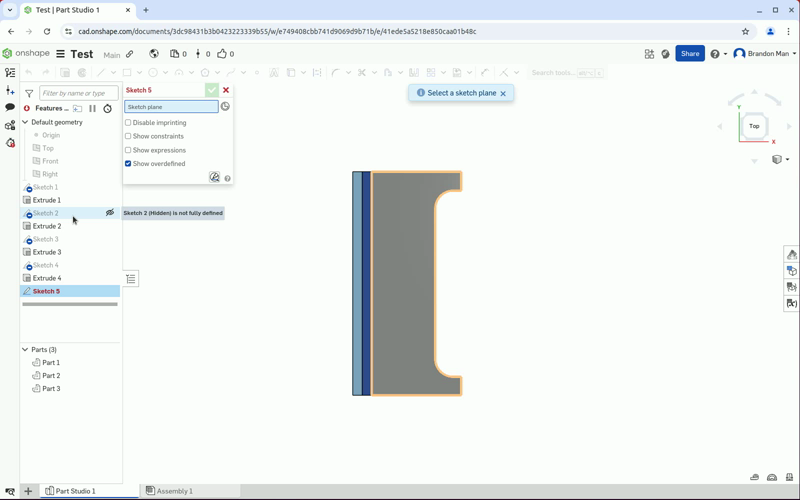
mouse_move(73, 150)
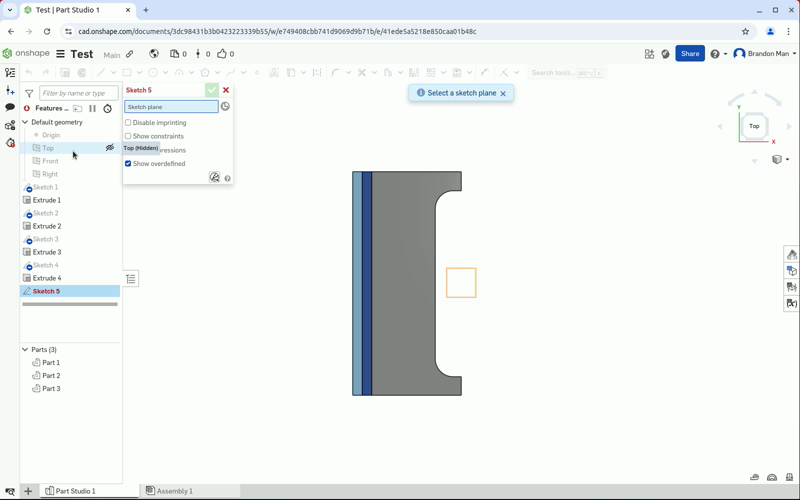
click(73, 150)
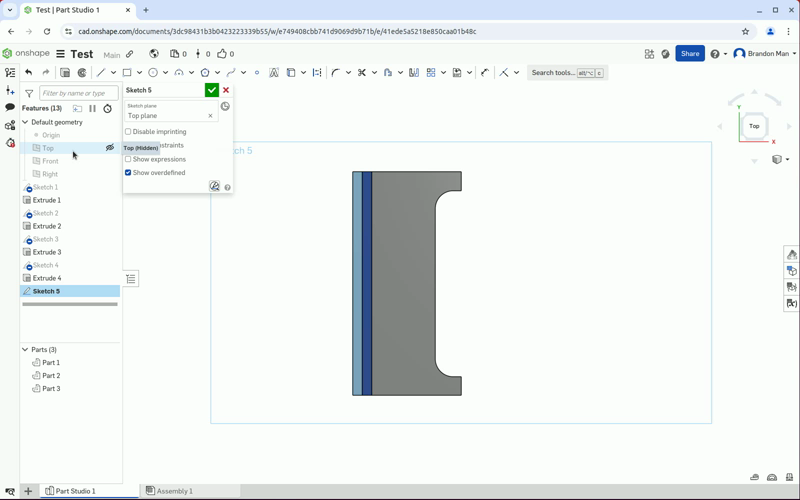
mouse_move(73, 352)
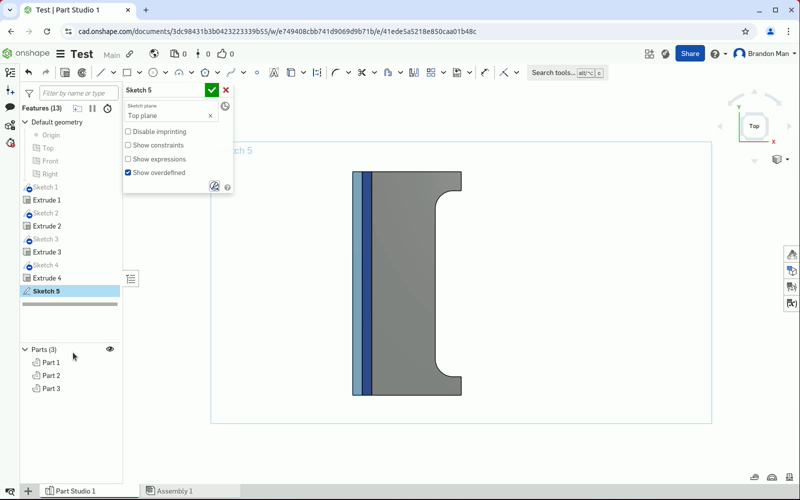
key(y)
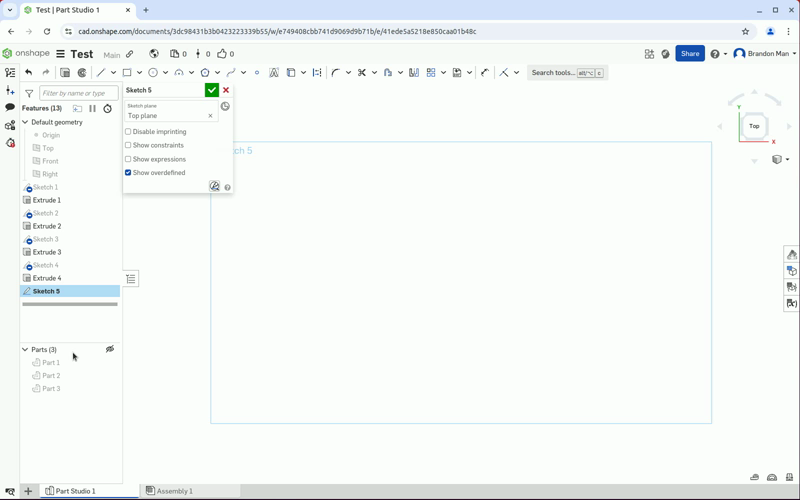
key(l)
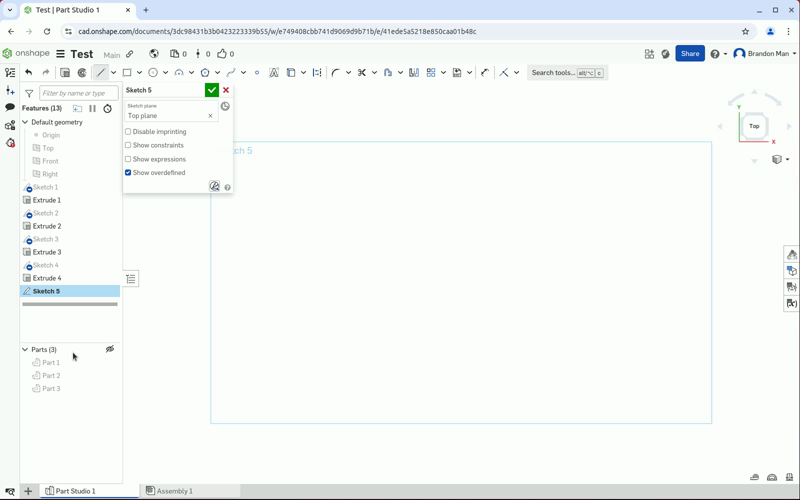
key_down(shift)
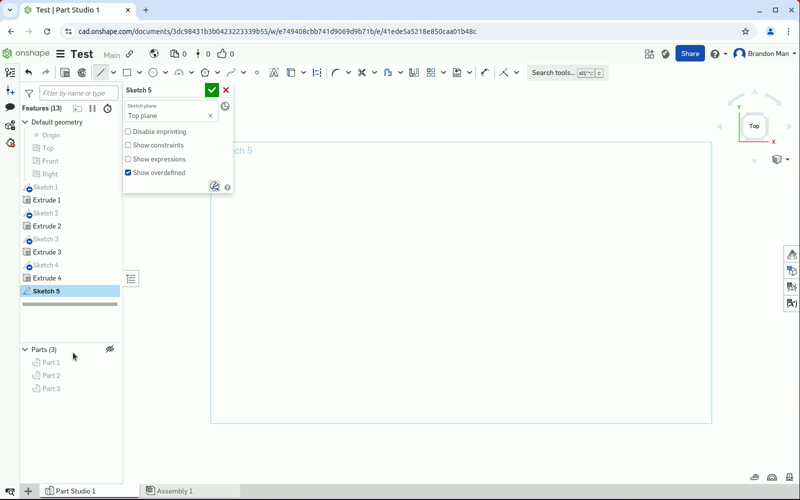
mouse_move(352, 395)
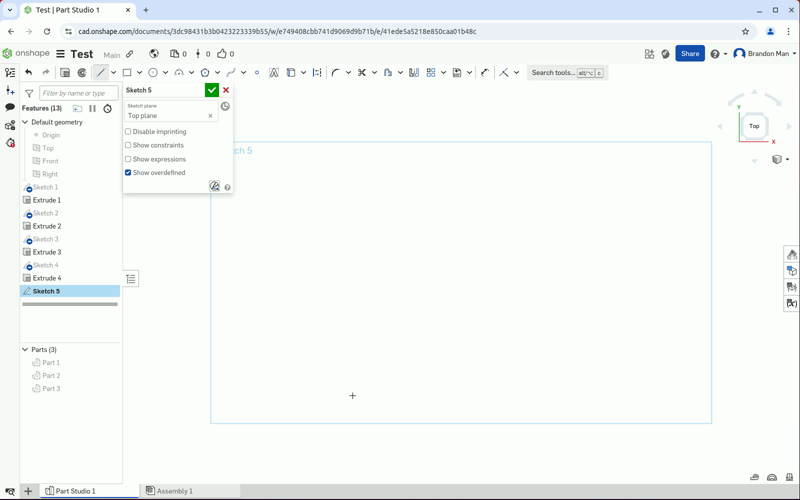
click(352, 395)
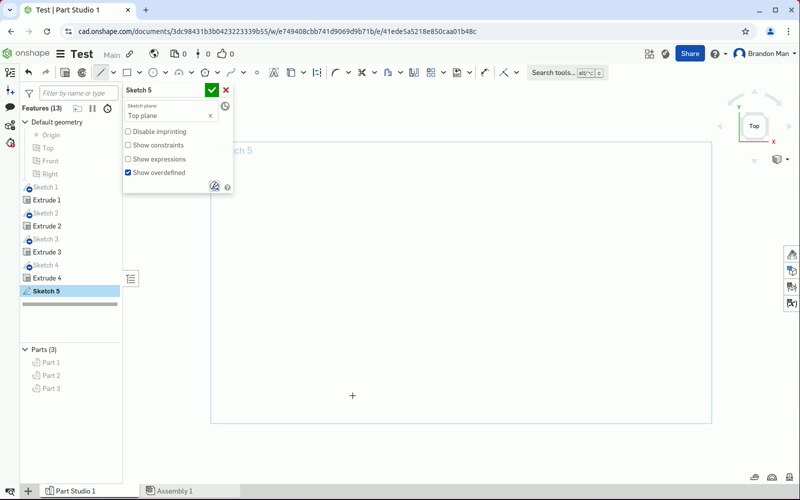
key_up(shift)
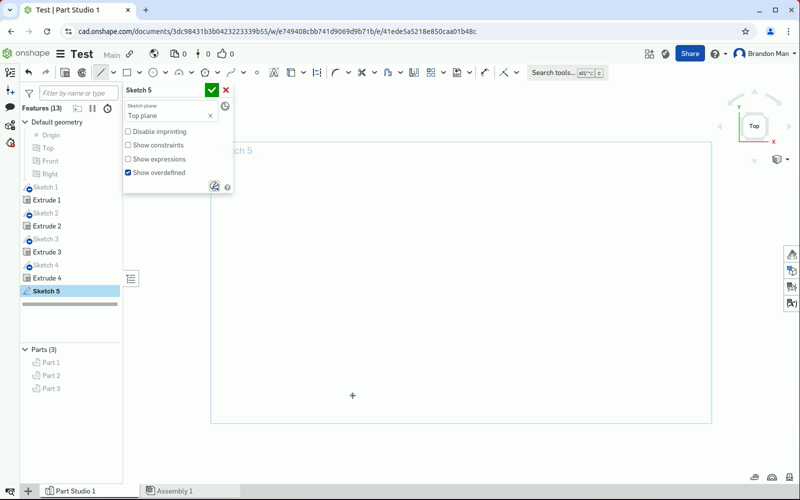
key_down(shift)
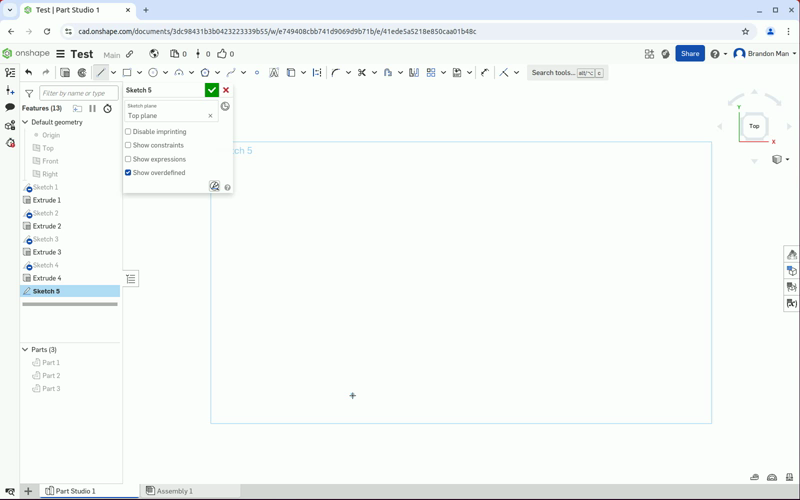
mouse_move(382, 395)
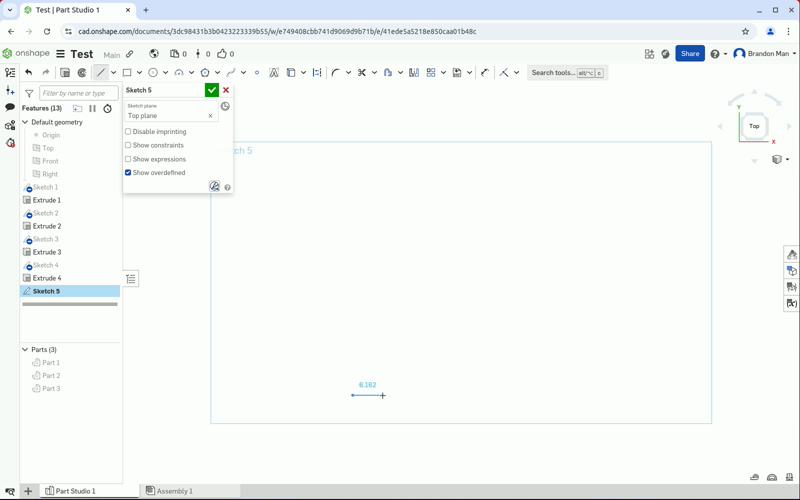
mouse_move(362, 395)
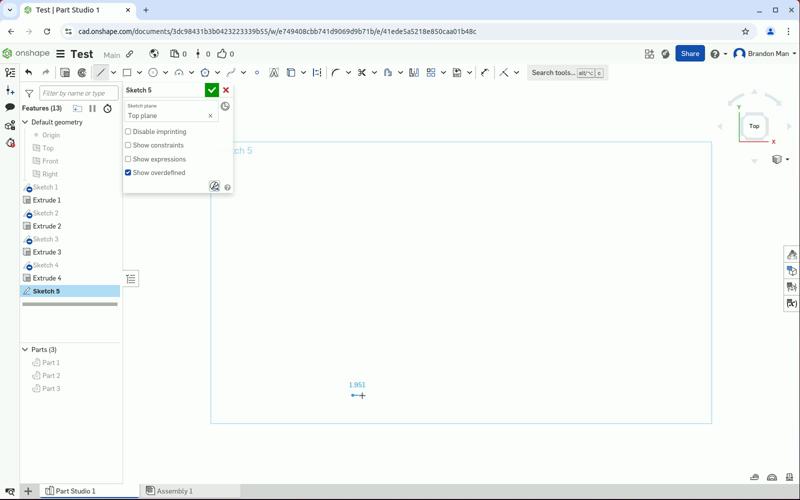
click(362, 395)
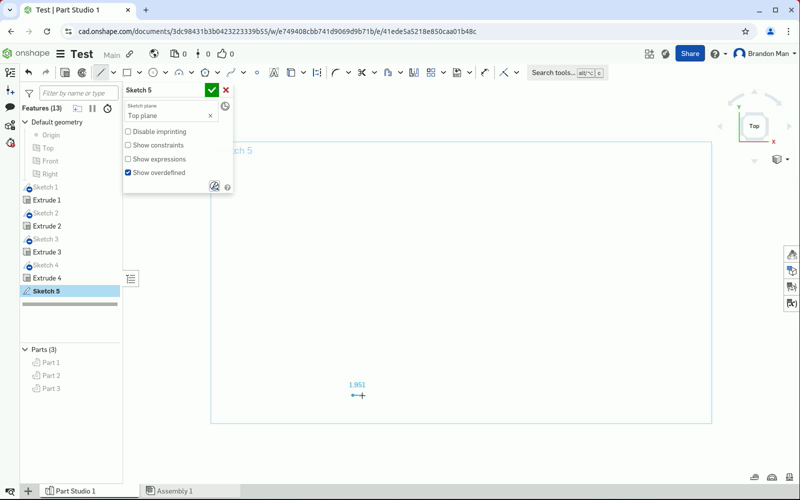
key_up(shift)
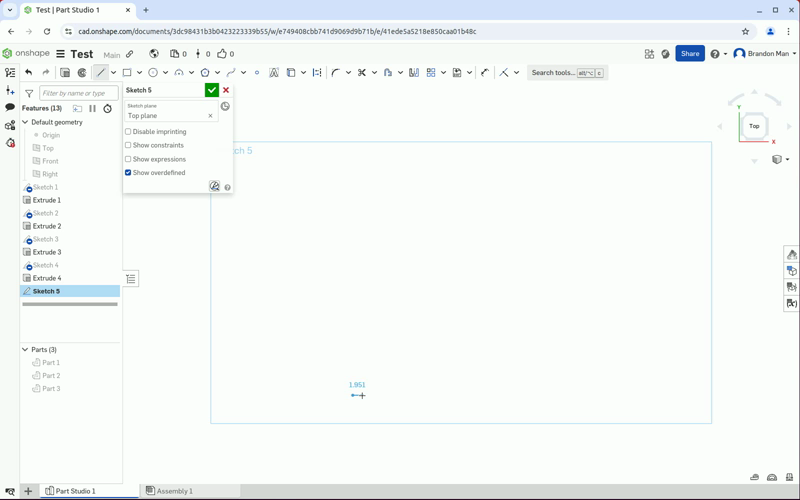
key_down(shift)
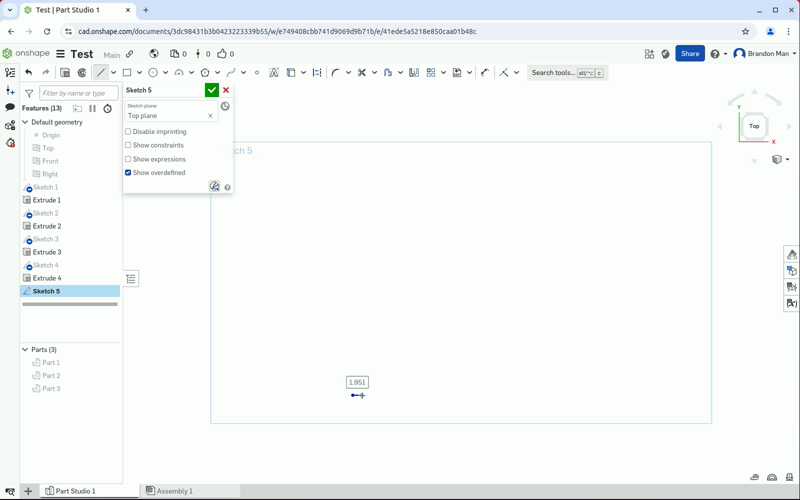
mouse_move(362, 171)
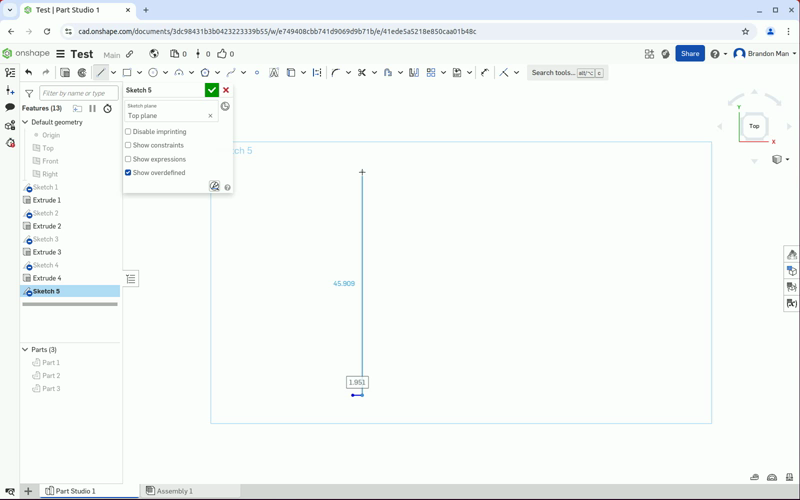
click(362, 171)
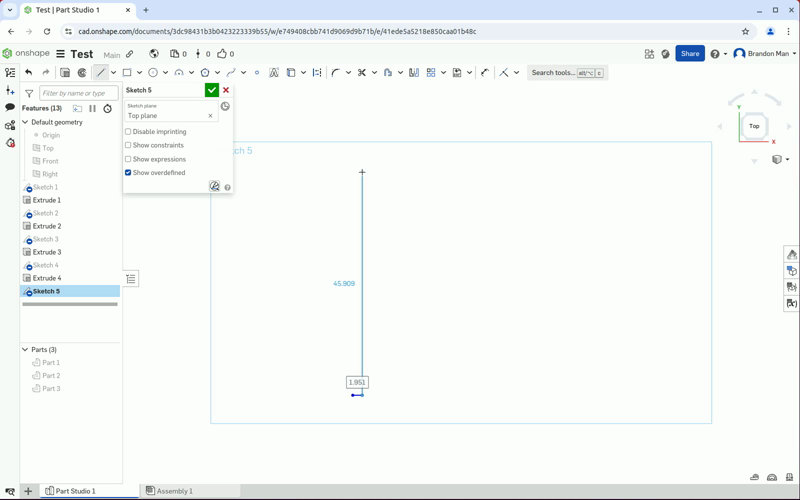
key_up(shift)
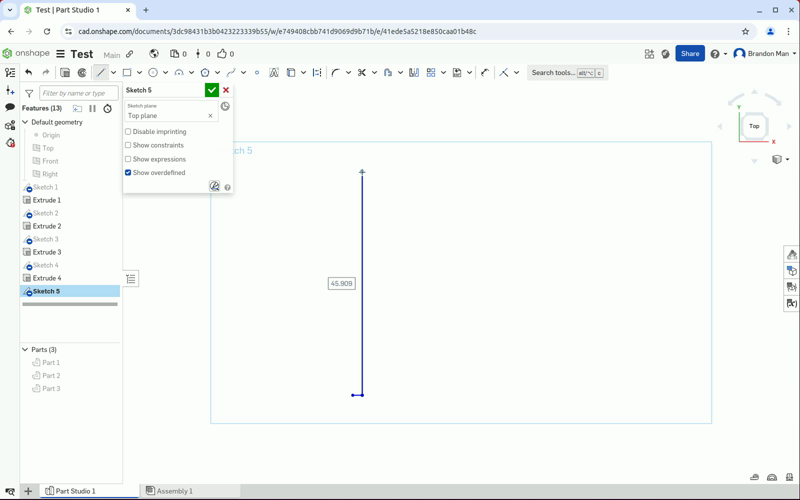
key_down(shift)
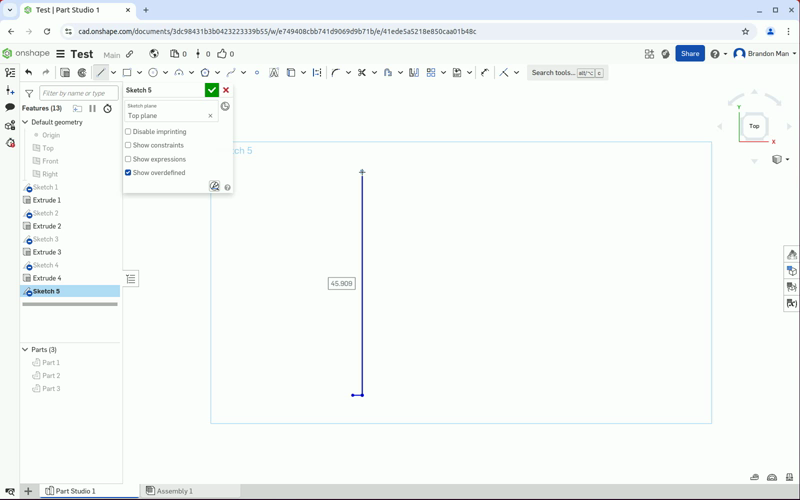
mouse_move(392, 171)
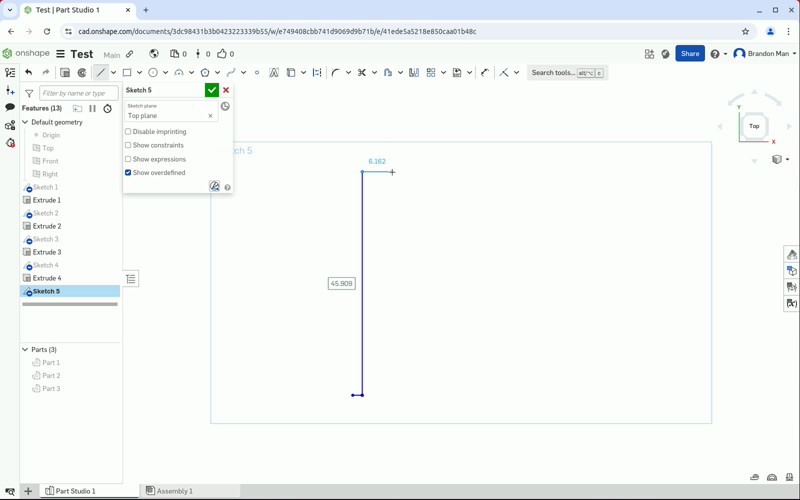
mouse_move(352, 171)
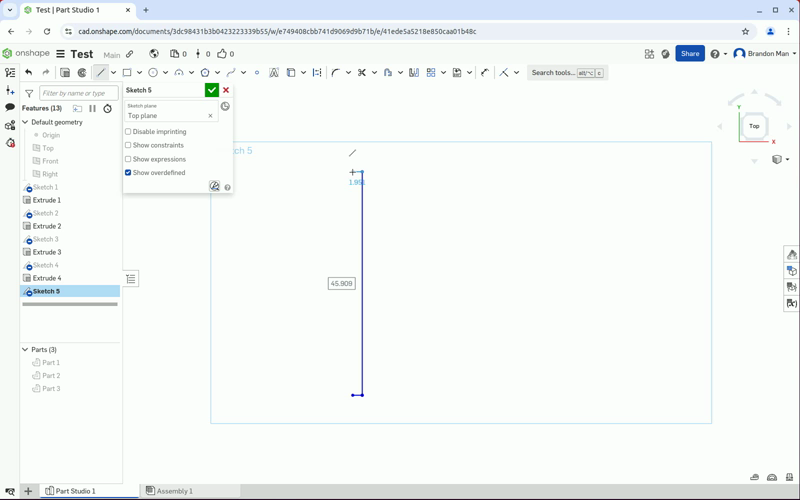
click(352, 171)
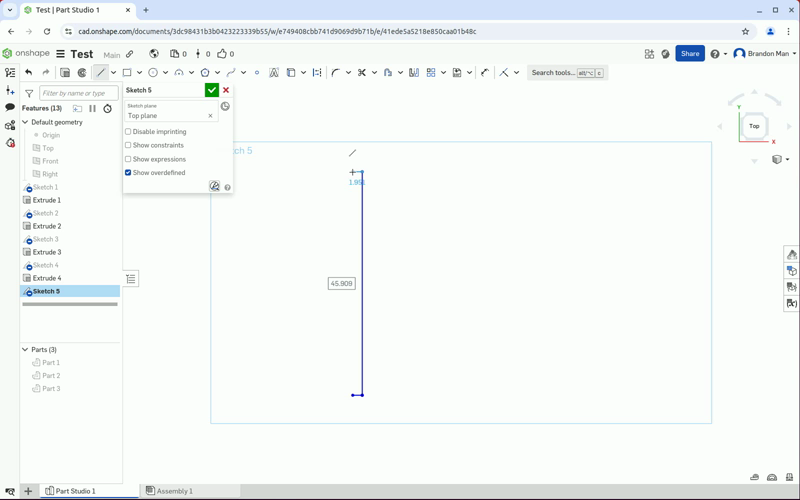
key_up(shift)
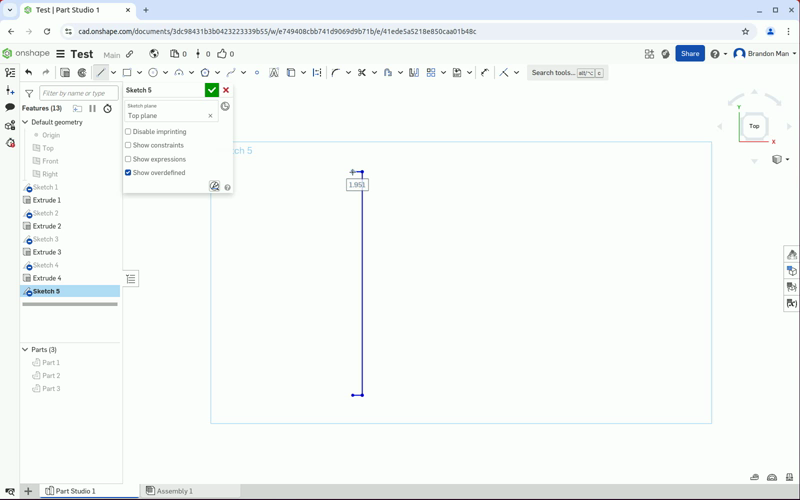
key_down(shift)
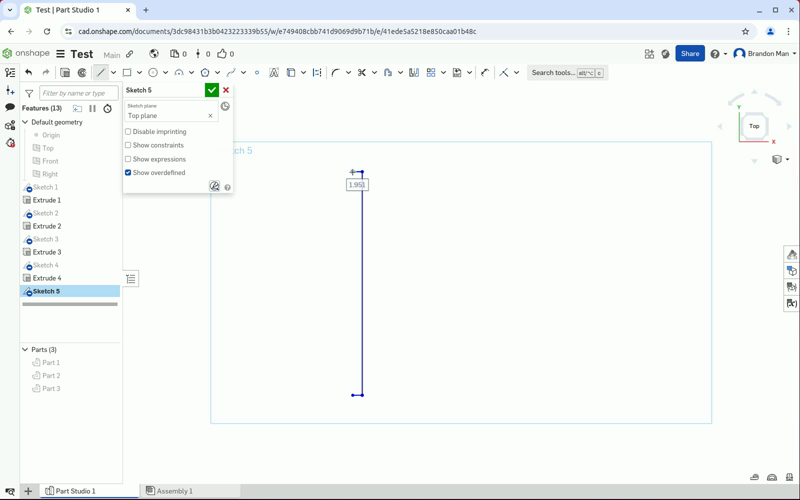
mouse_move(352, 395)
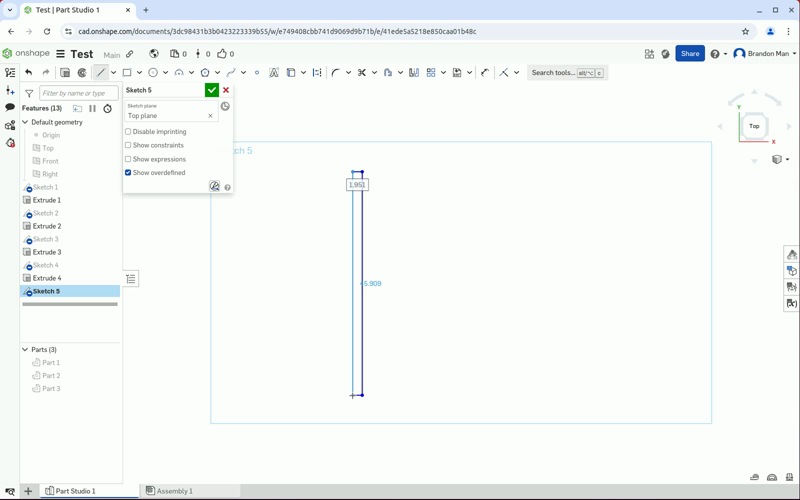
key_up(shift)
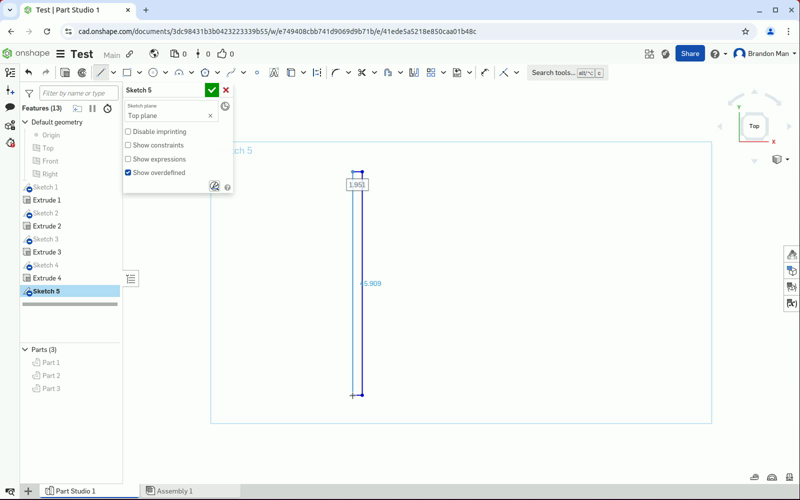
click(352, 395)
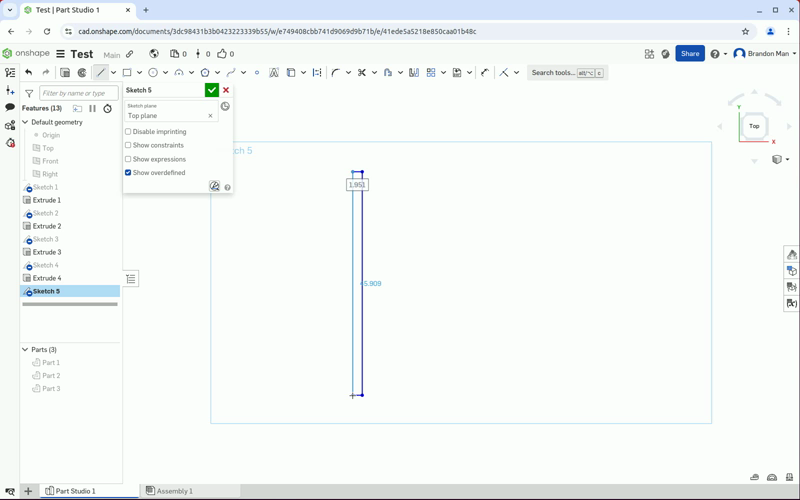
key(esc)
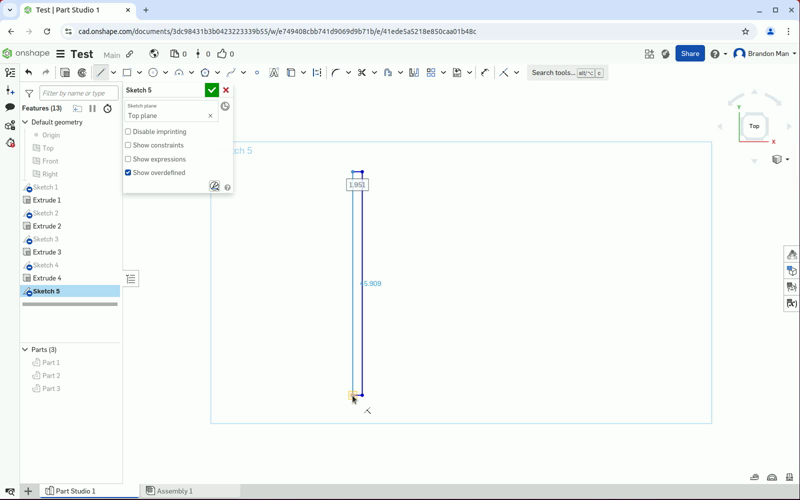
mouse_move(357, 226)
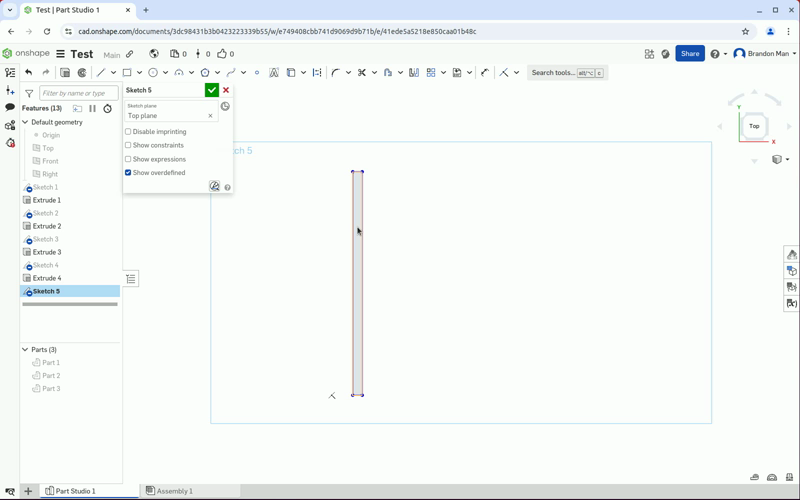
click(357, 226)
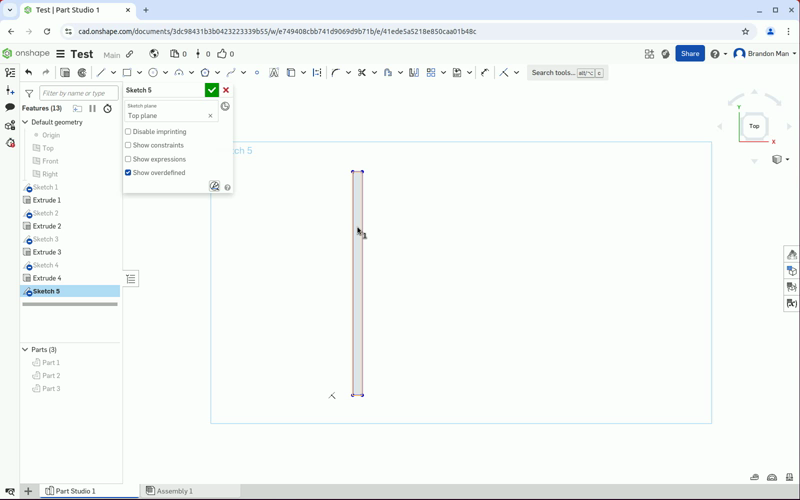
mouse_move(73, 352)
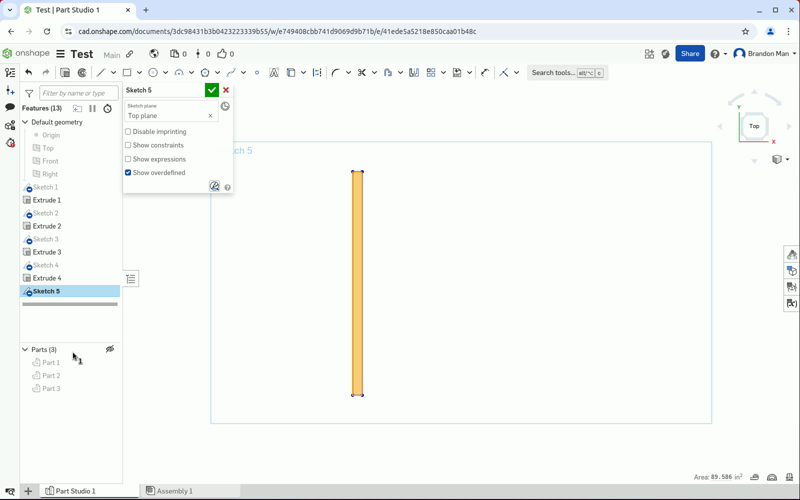
key(shift+y)
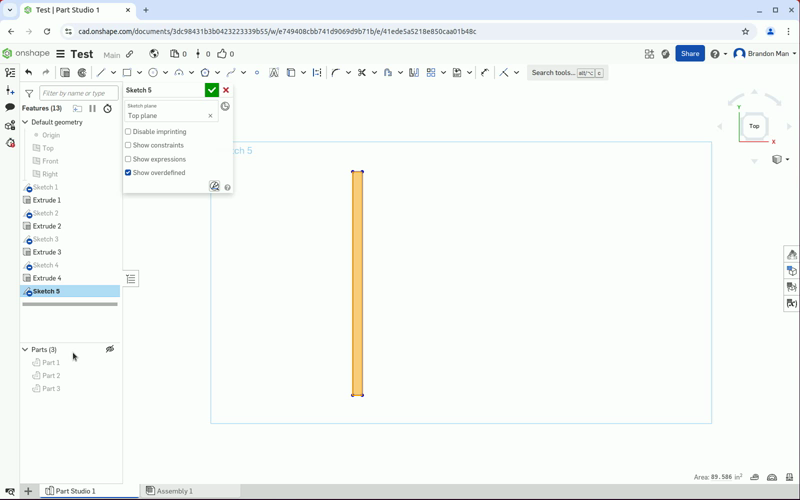
key(shift+e)
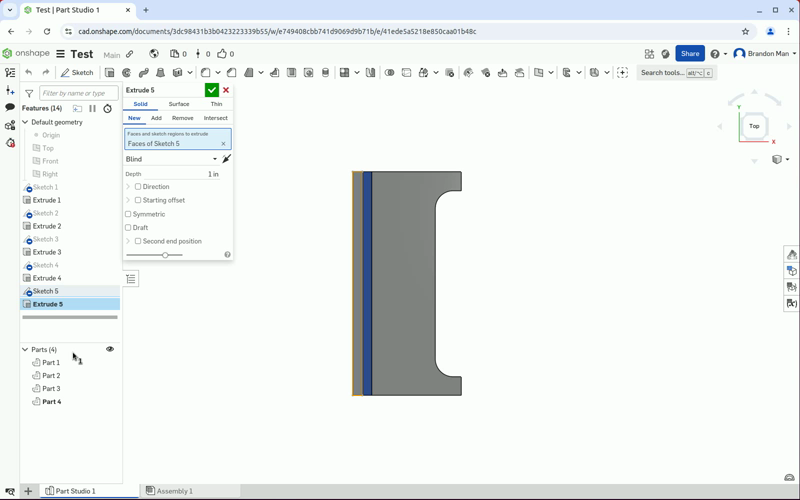
mouse_move(143, 106)
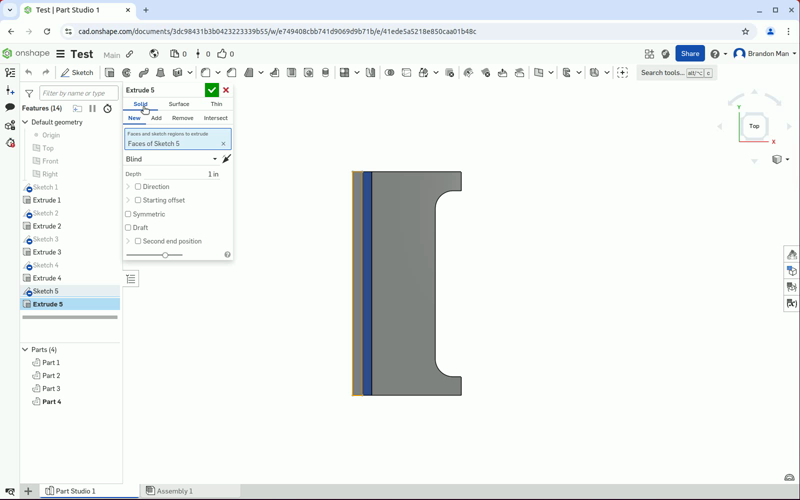
click(143, 106)
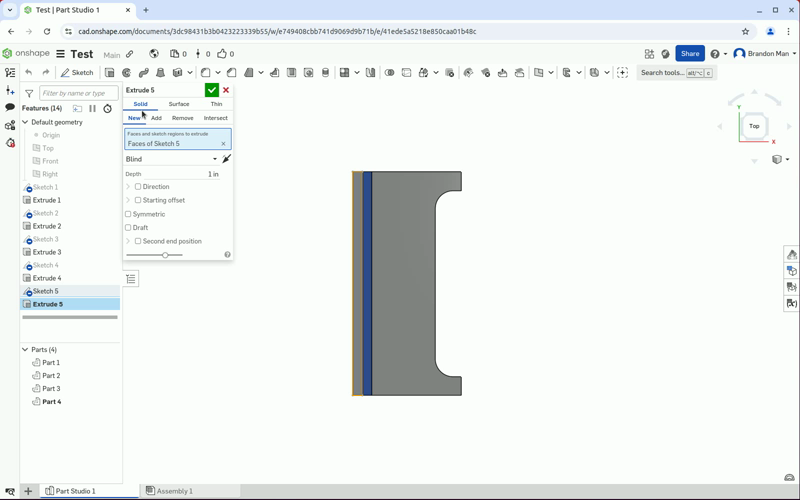
mouse_move(137, 120)
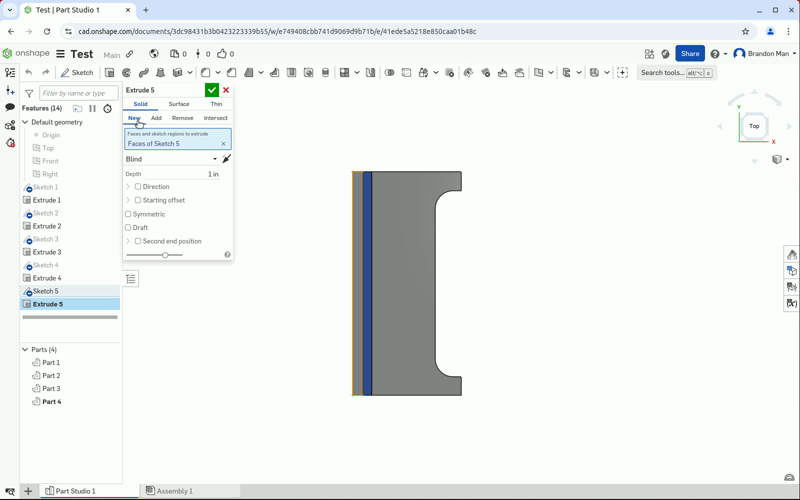
click(137, 120)
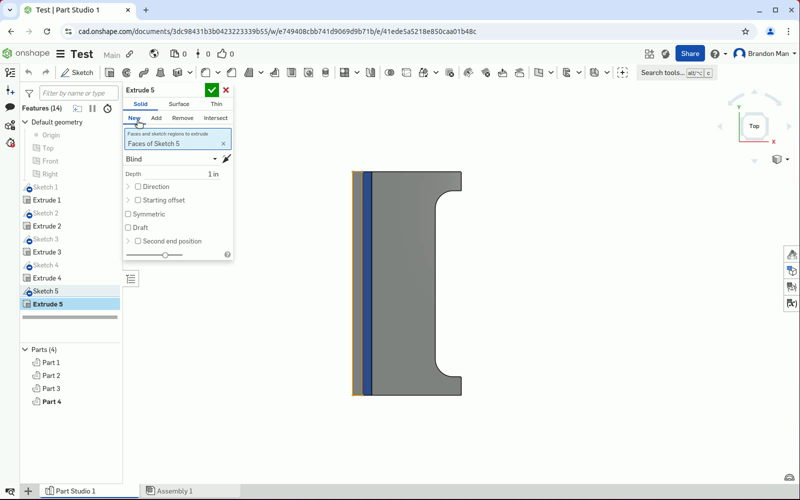
key(tab, 4)
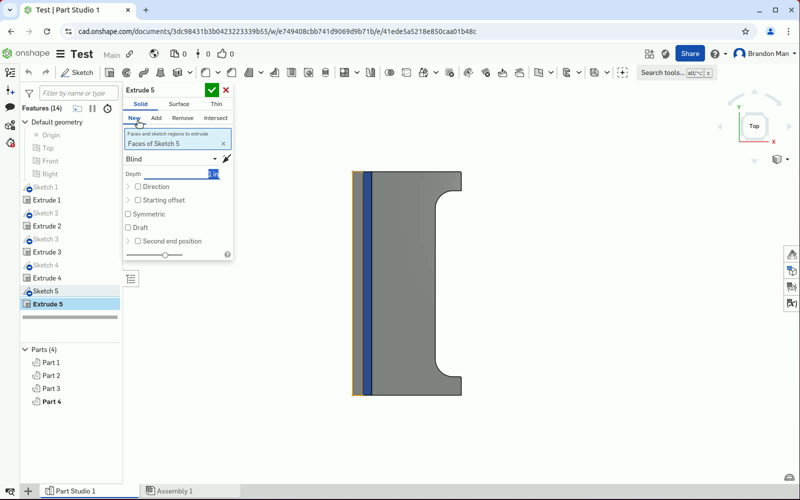
text(-10.11)
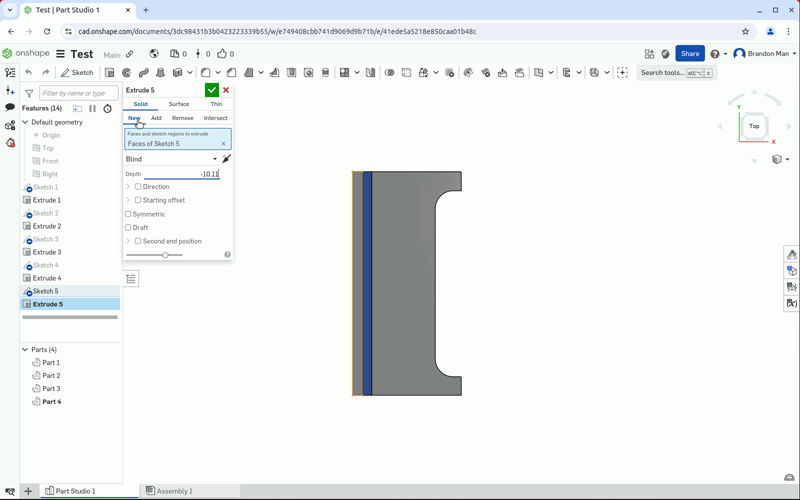
key(tab, 3)
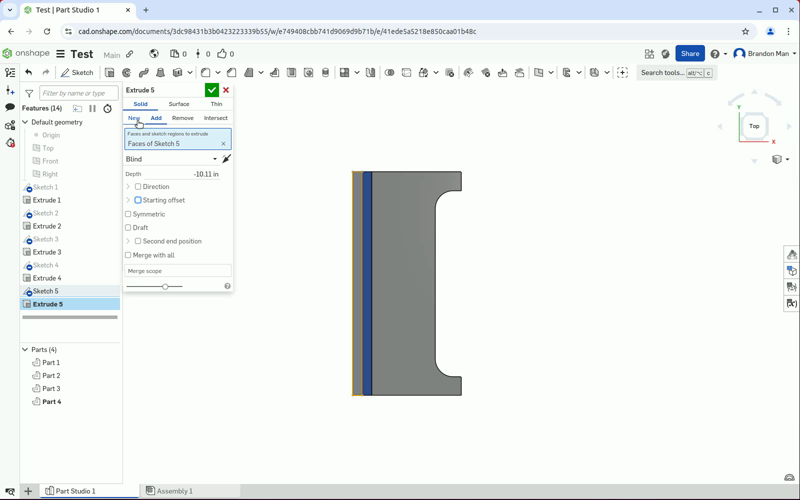
key(tab, 2)
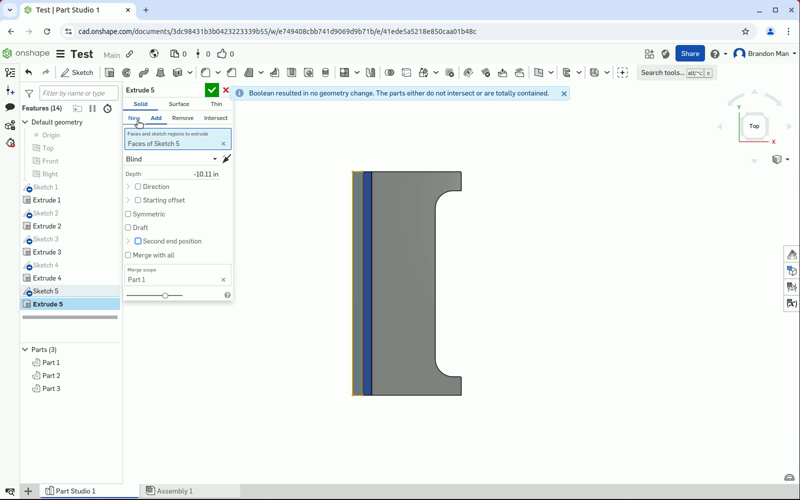
key(space)
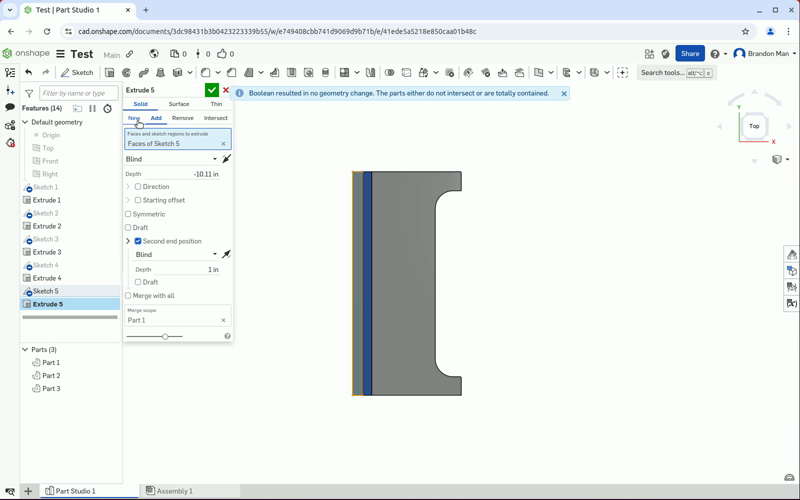
key(tab, 3)
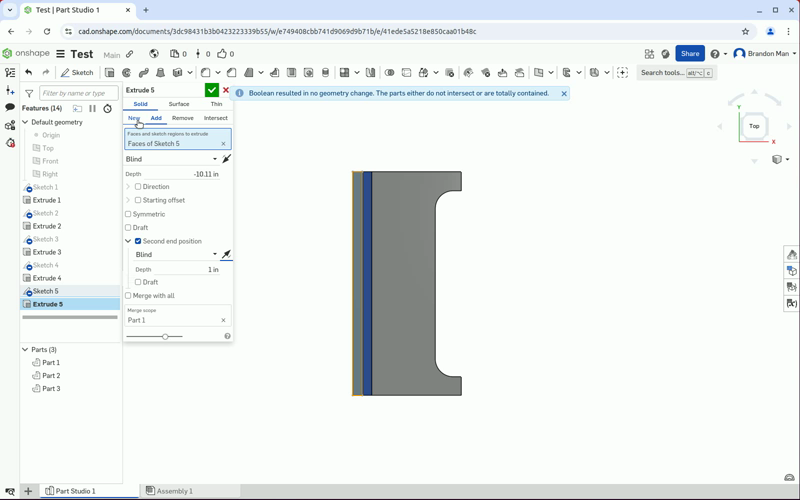
text(7.703)
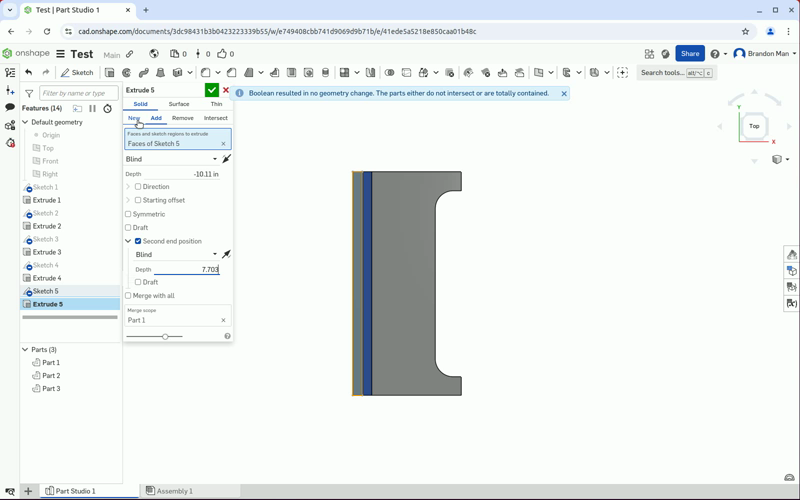
key(enter)
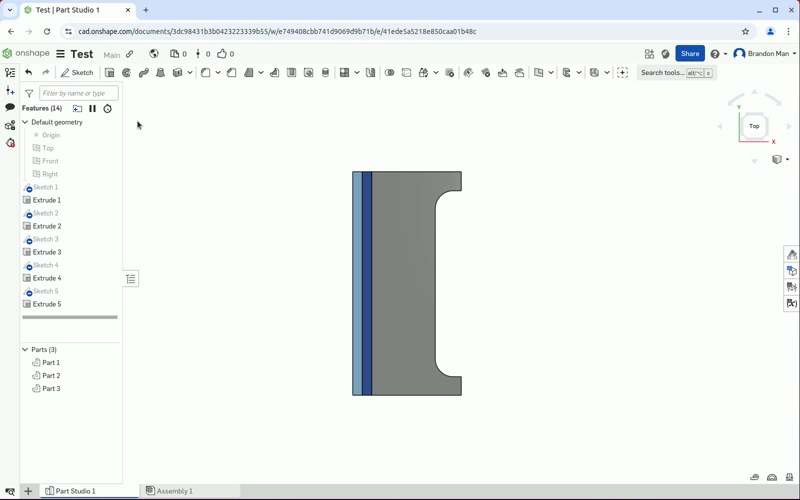
key(shift+h)
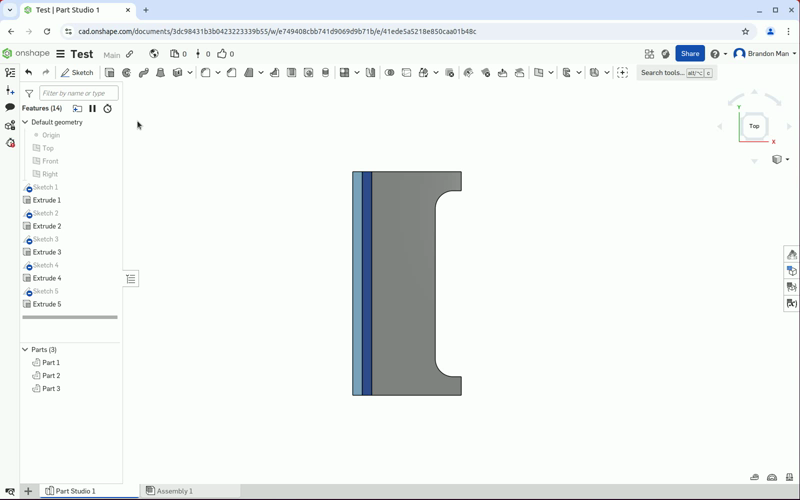
key(shift+h)
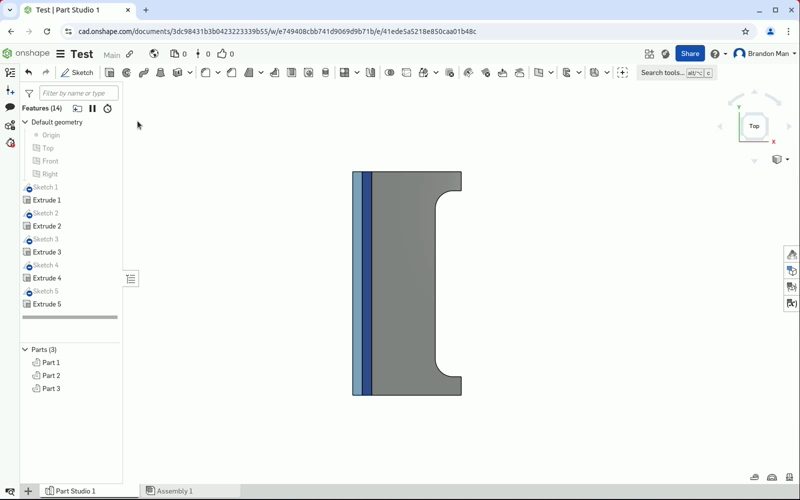
mouse_move(73, 189)
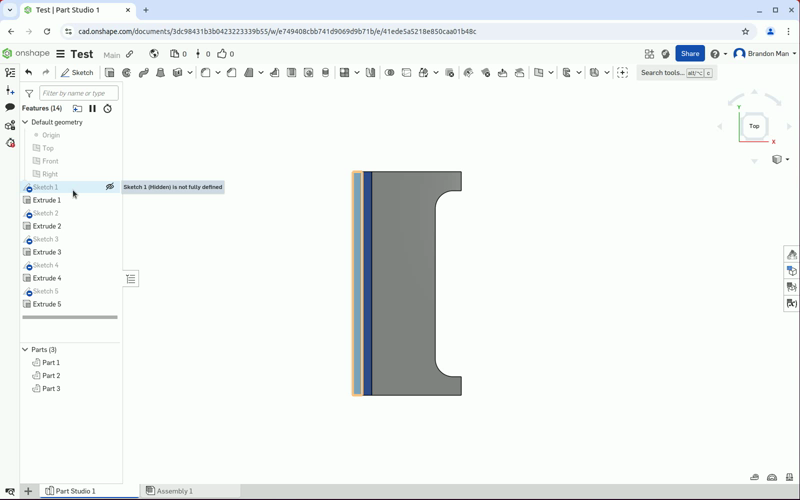
click(73, 189)
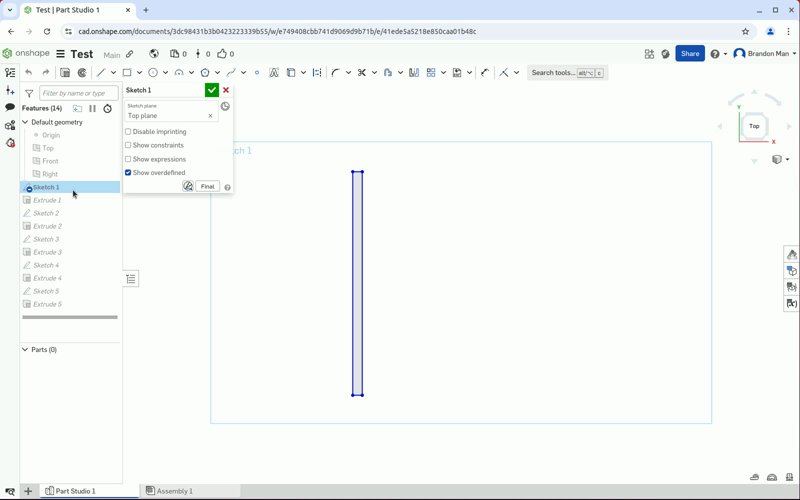
mouse_move(229, 92)
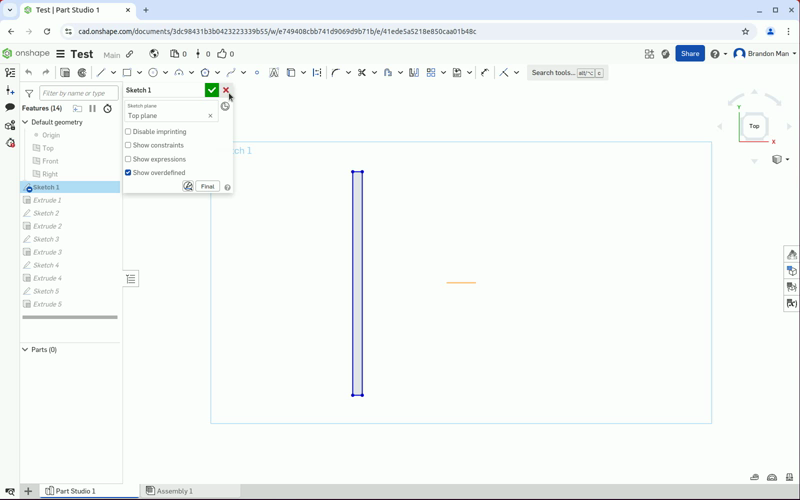
click(229, 92)
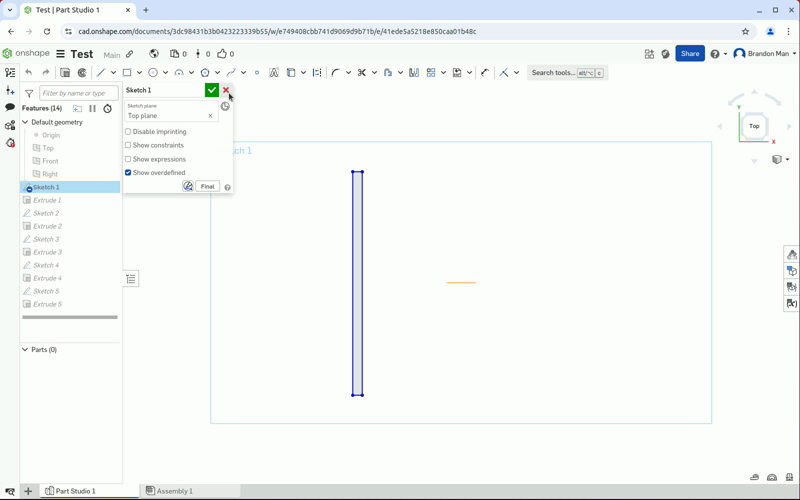
key(shift+s)
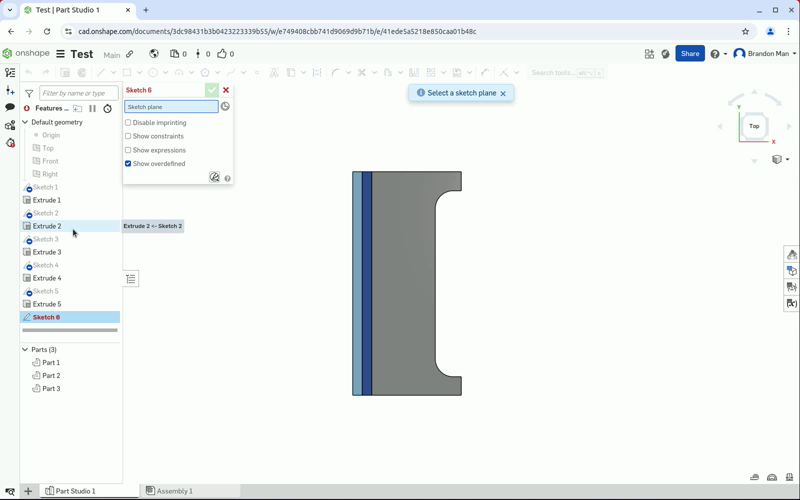
scroll(3)
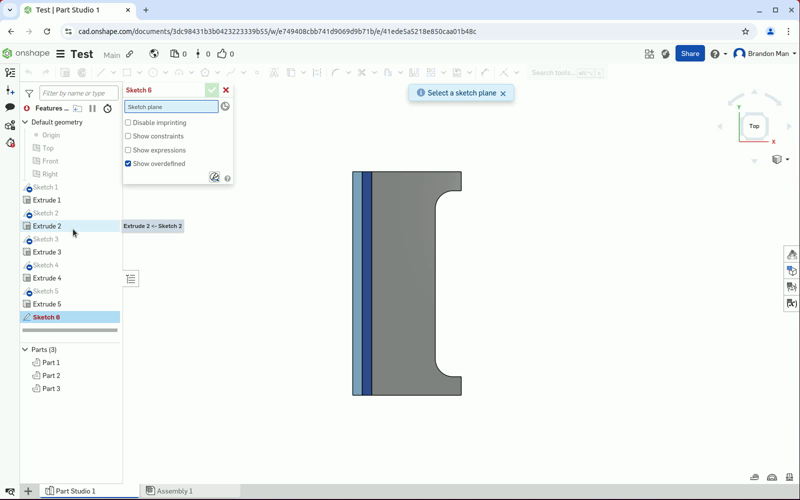
mouse_move(73, 150)
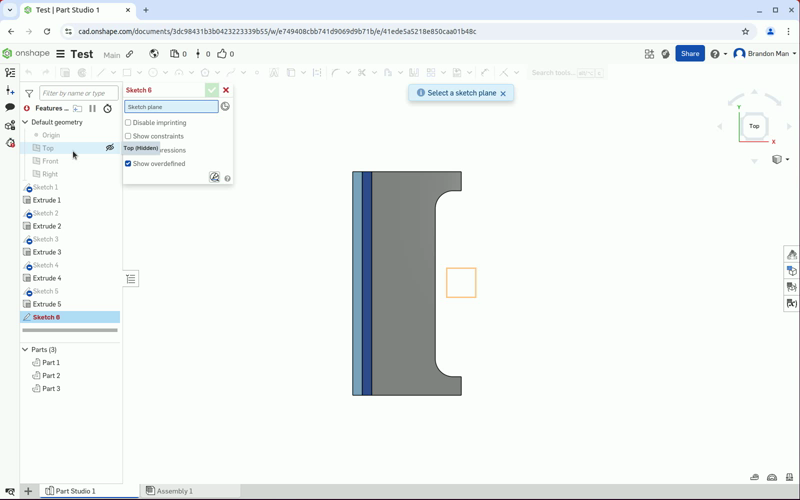
click(73, 150)
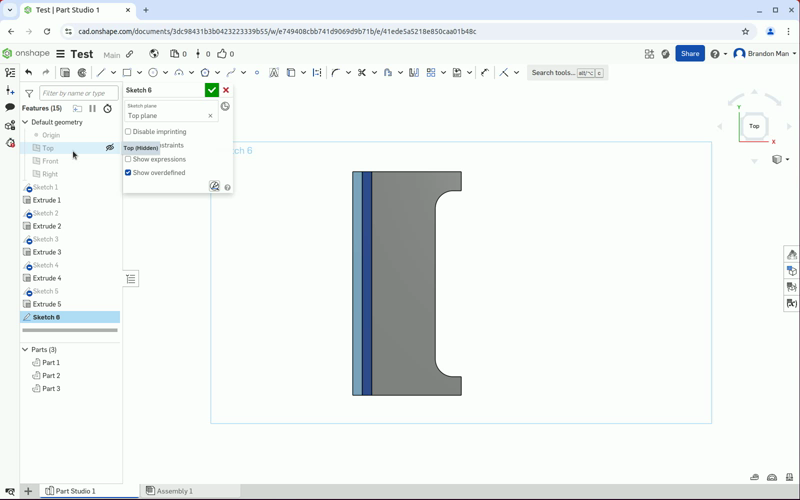
mouse_move(73, 352)
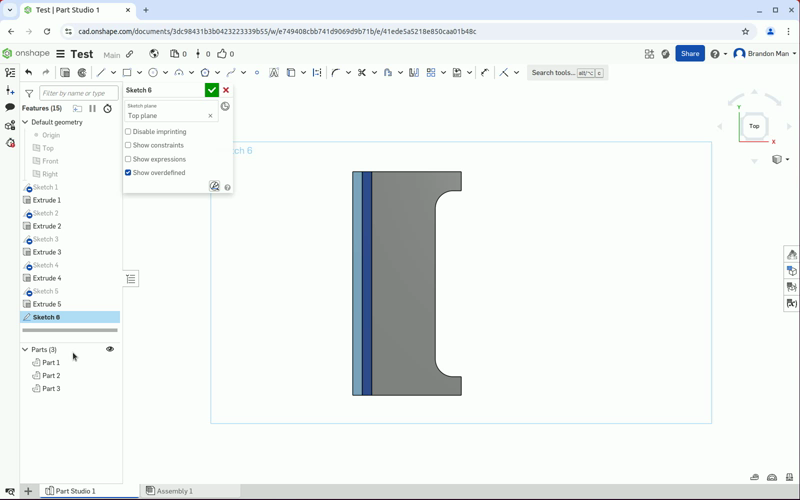
key(y)
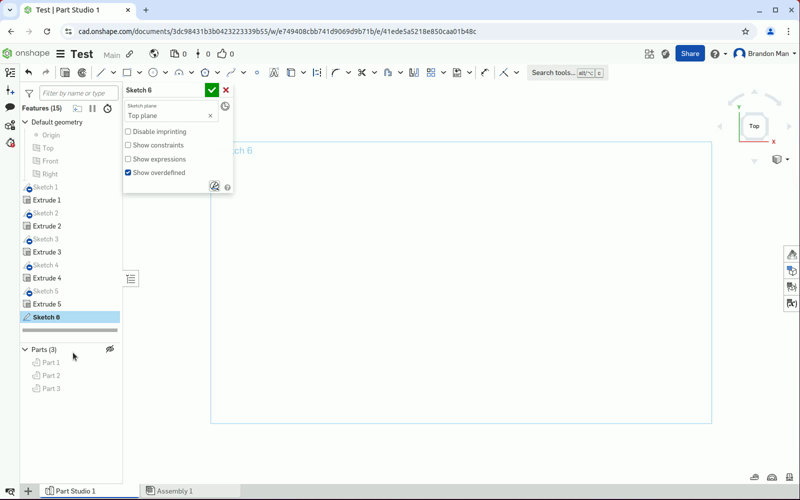
key(l)
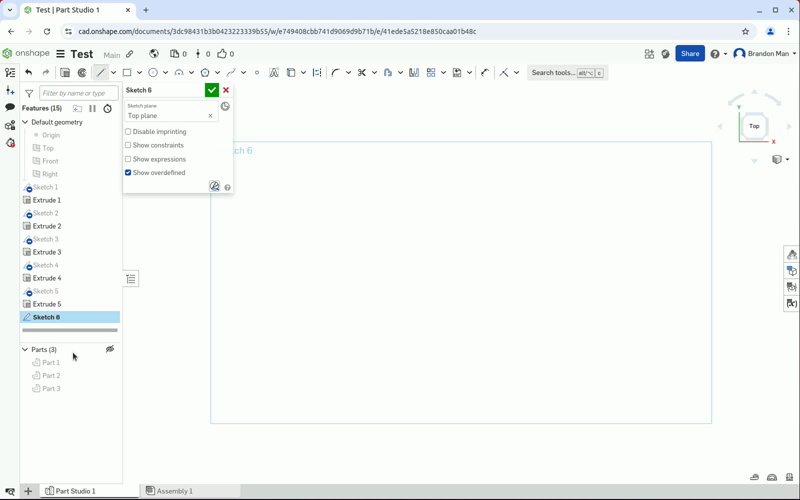
key_down(shift)
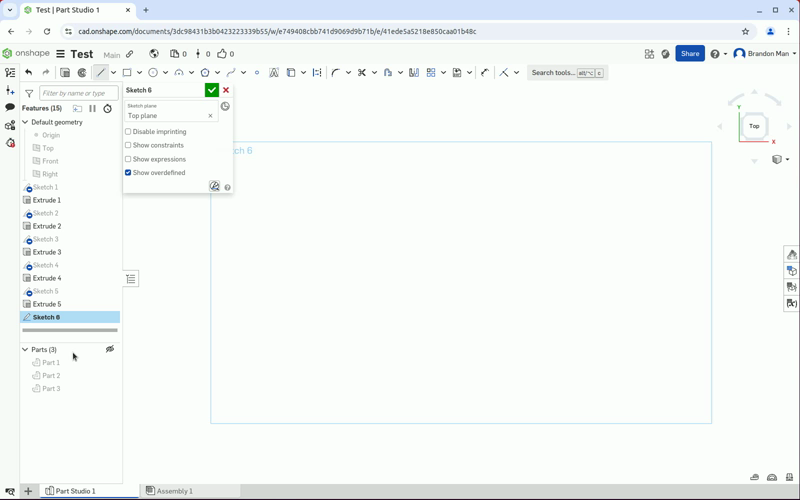
mouse_move(362, 395)
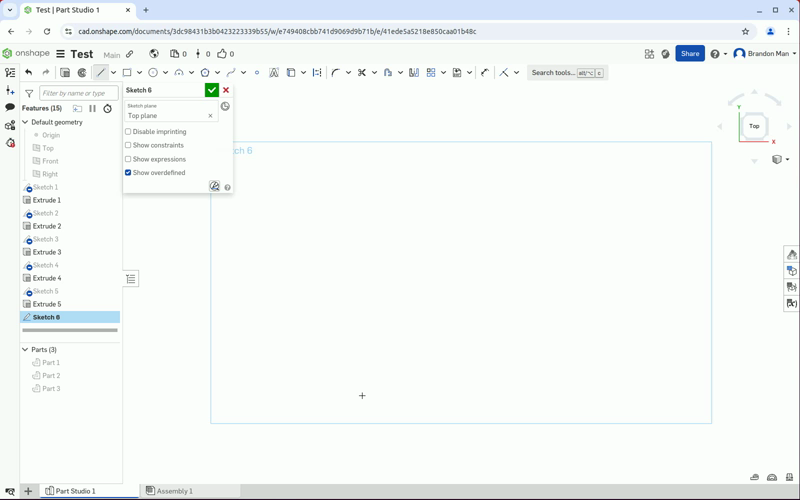
click(362, 395)
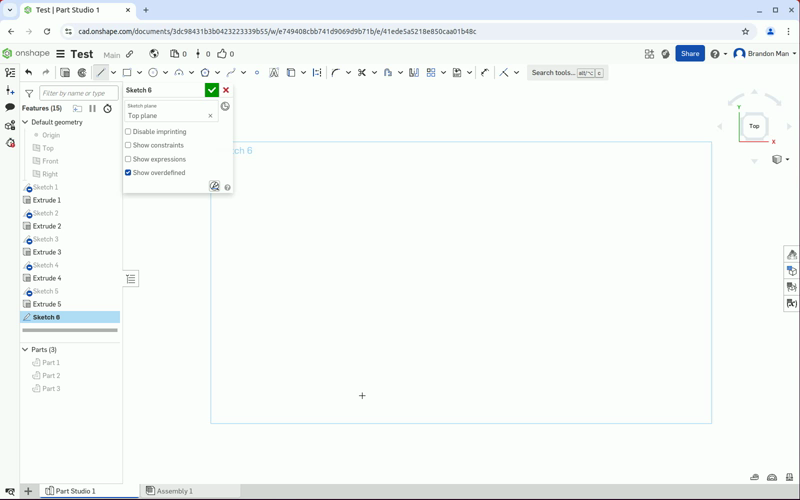
key_up(shift)
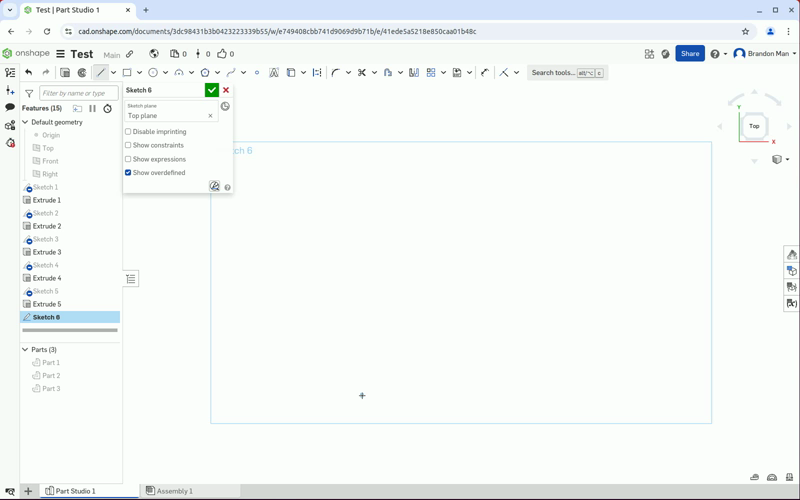
key_down(shift)
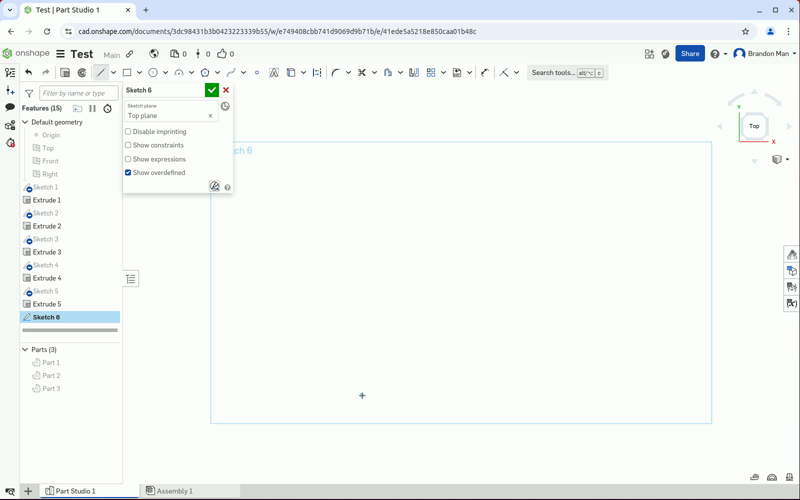
mouse_move(392, 395)
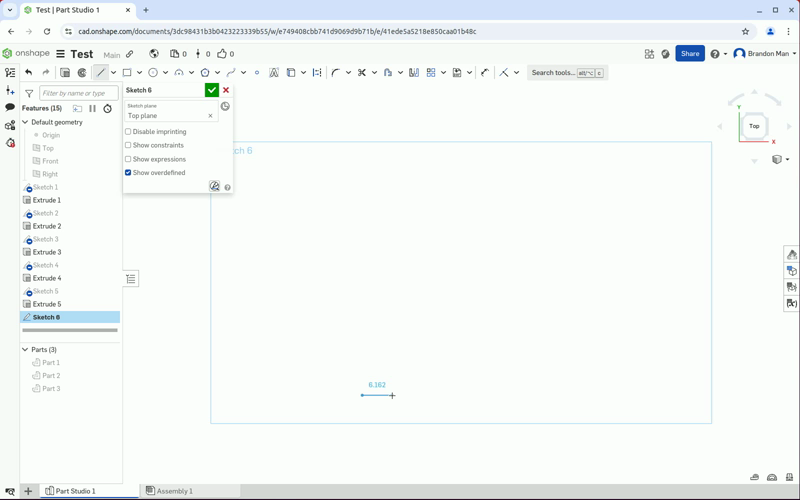
mouse_move(371, 395)
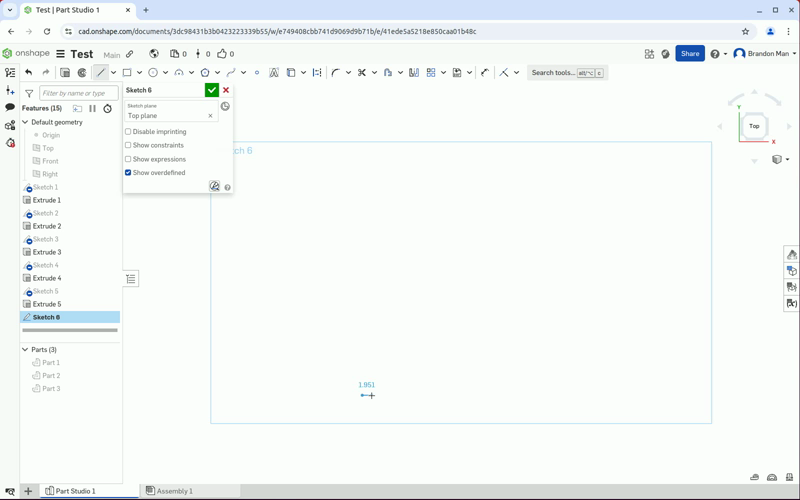
click(371, 395)
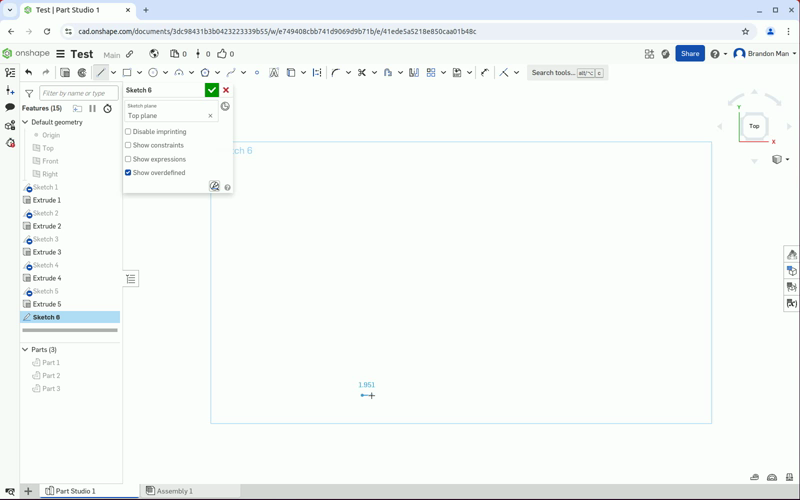
key_up(shift)
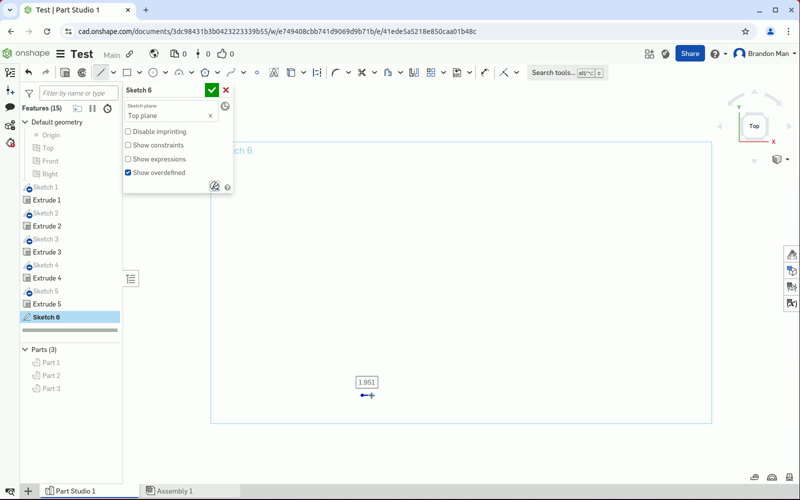
key_down(shift)
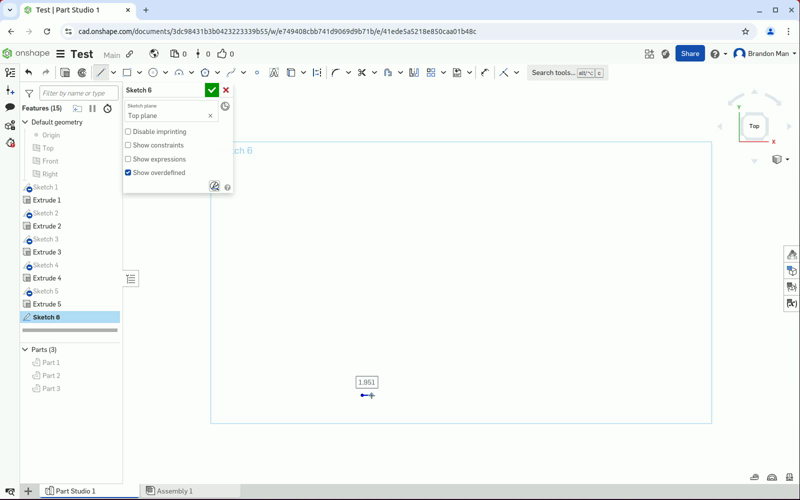
mouse_move(371, 171)
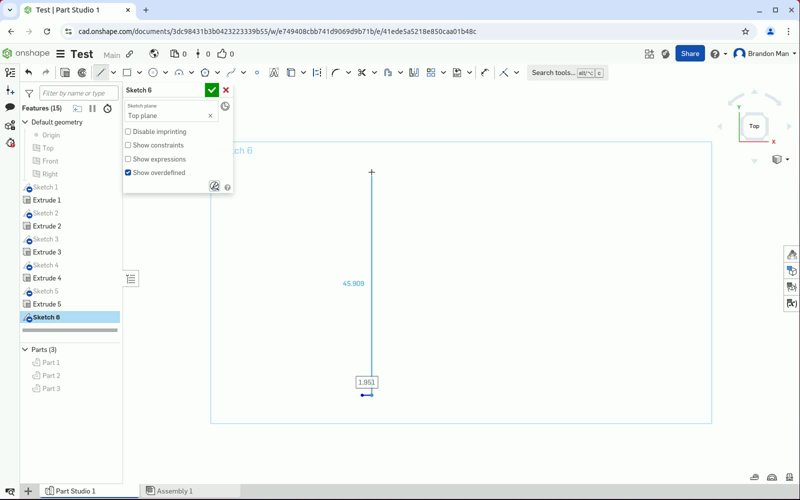
click(371, 171)
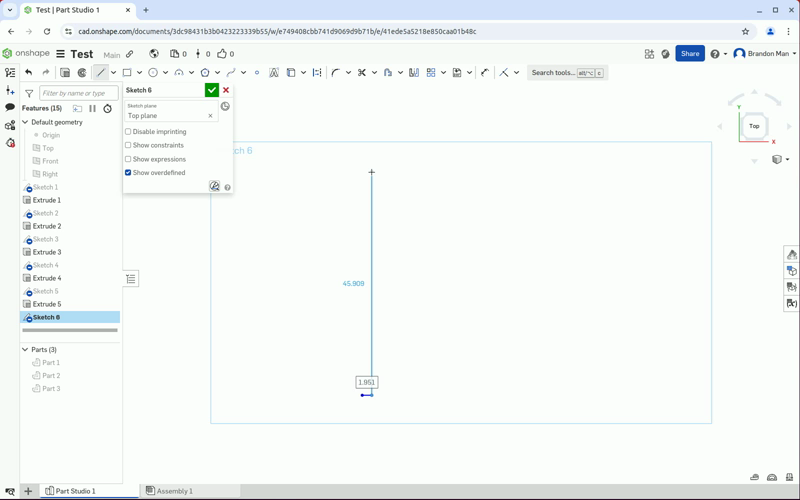
key_up(shift)
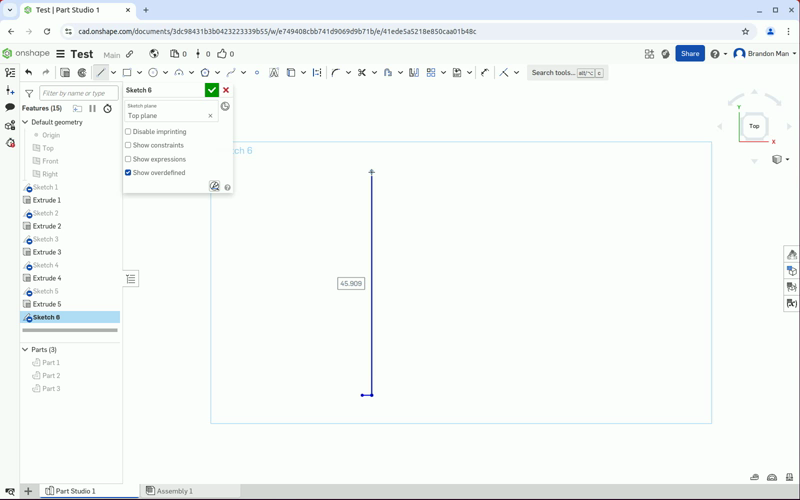
key_down(shift)
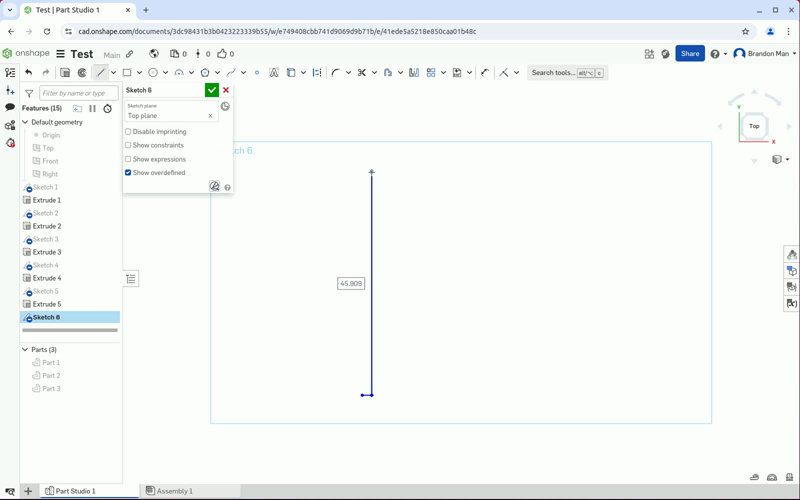
mouse_move(401, 171)
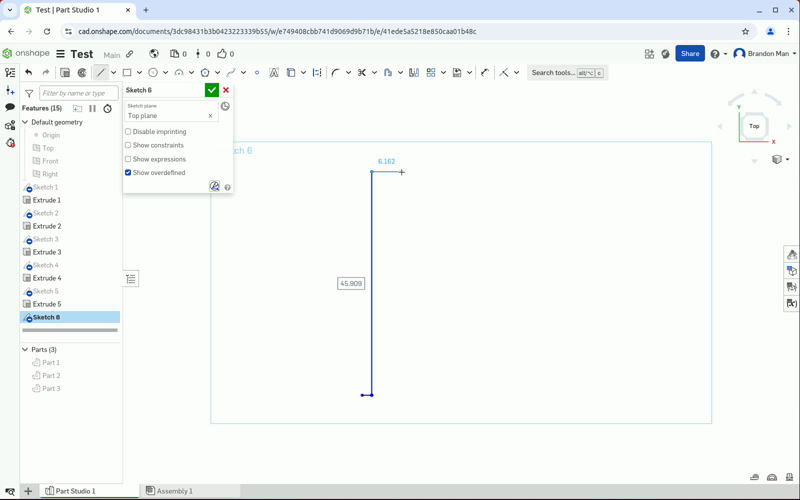
mouse_move(362, 171)
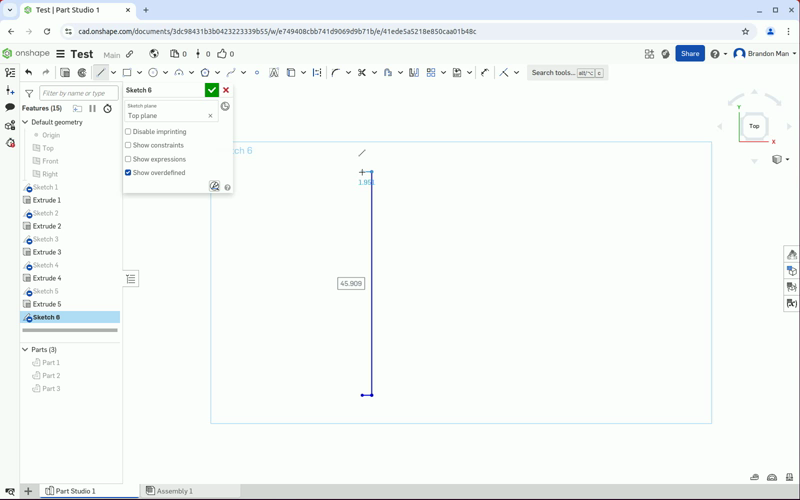
click(362, 171)
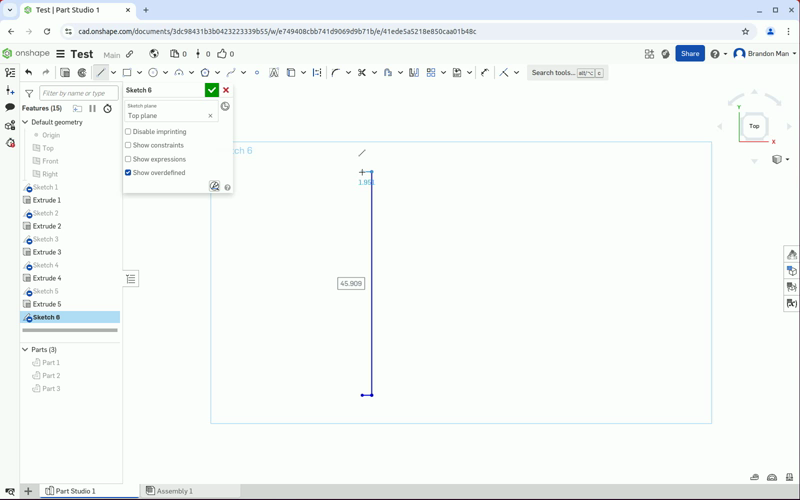
key_up(shift)
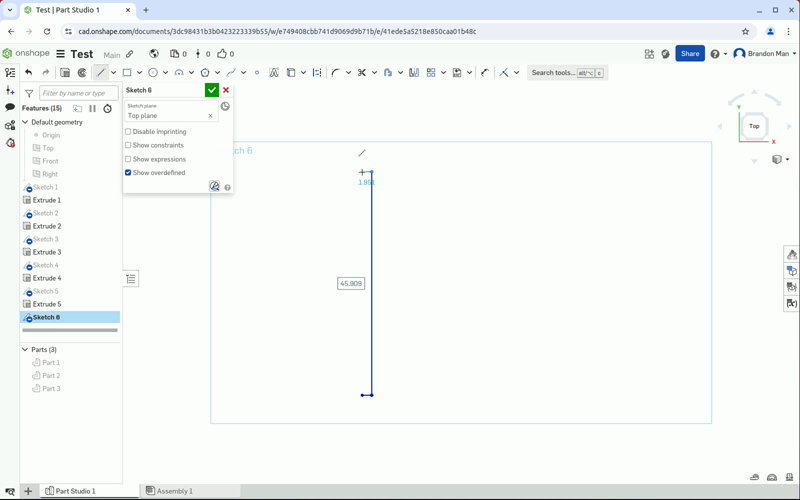
key_down(shift)
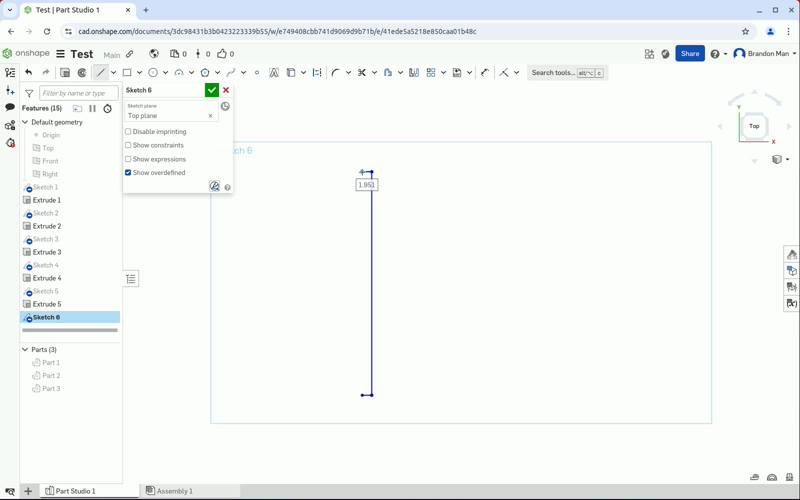
mouse_move(362, 395)
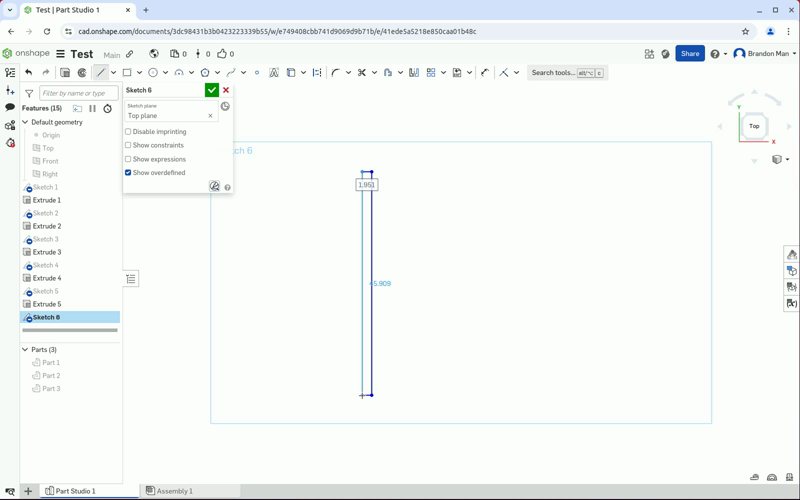
key_up(shift)
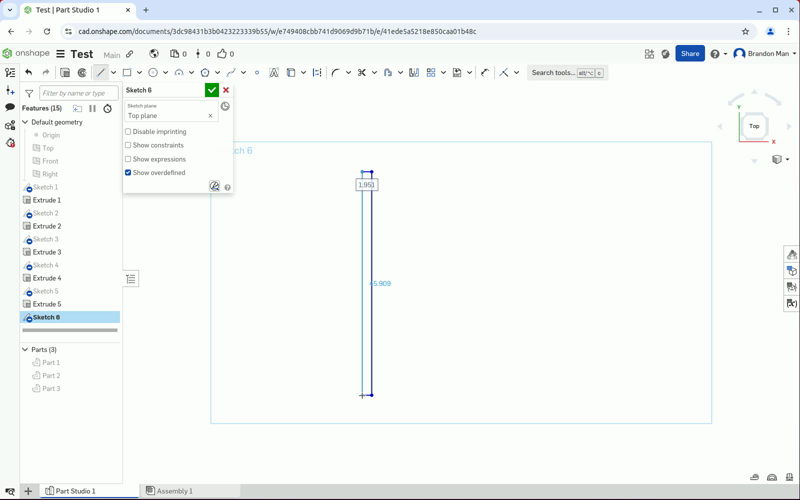
click(362, 395)
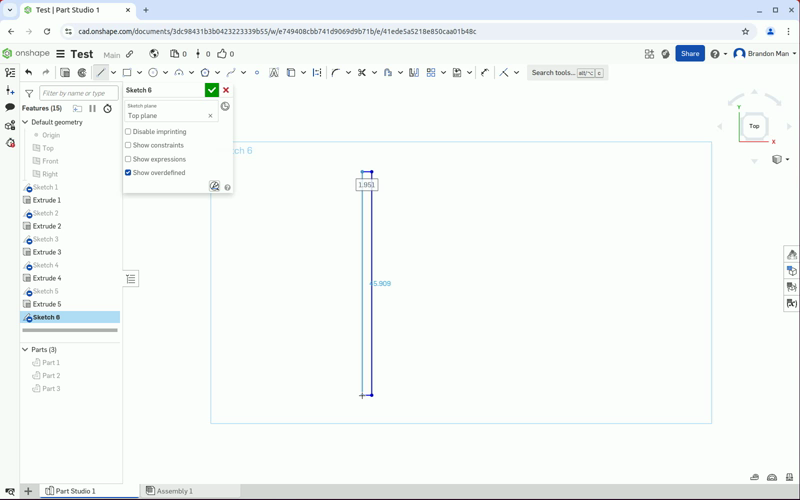
key(esc)
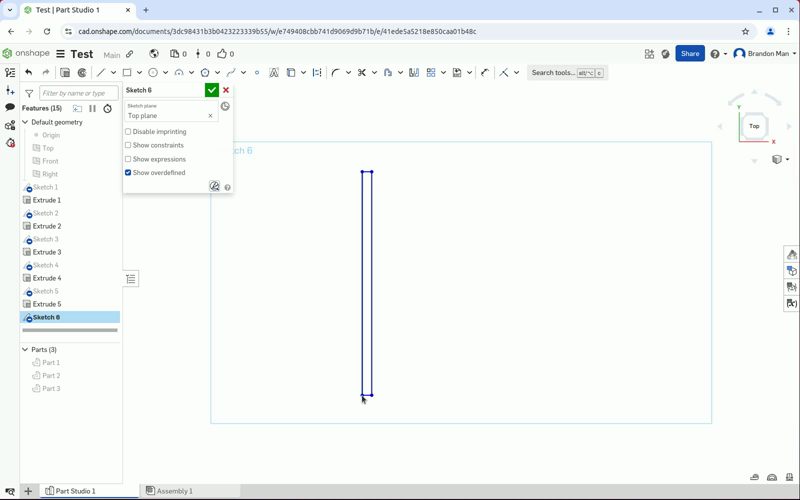
mouse_move(364, 330)
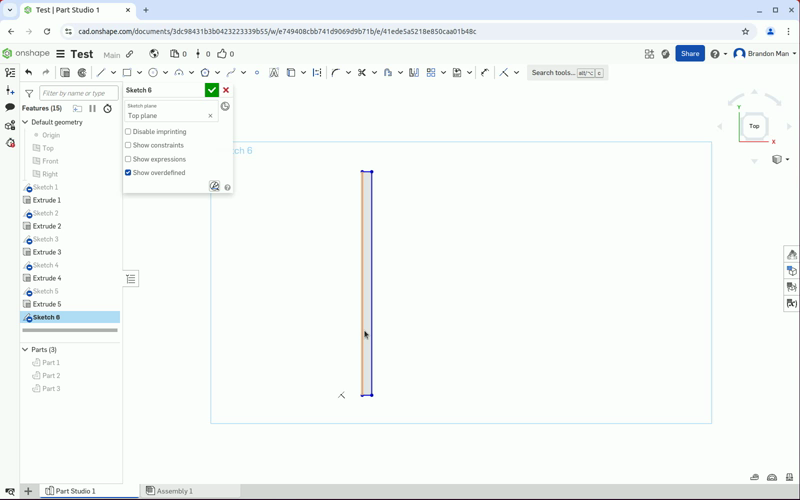
click(364, 330)
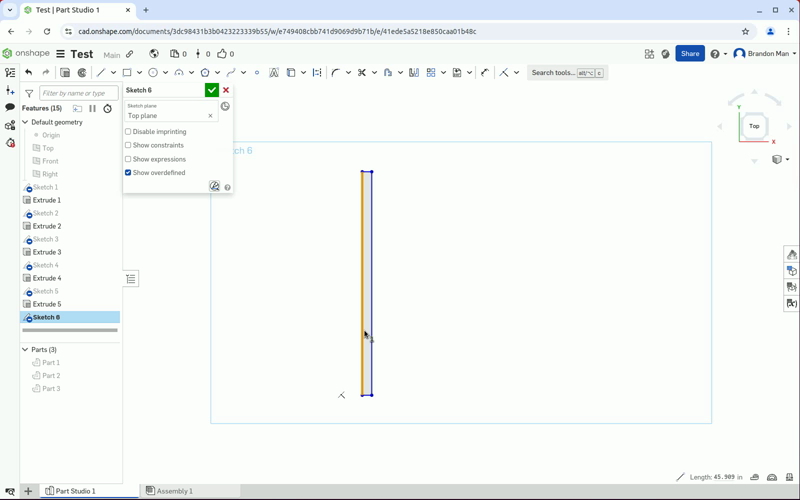
mouse_move(73, 352)
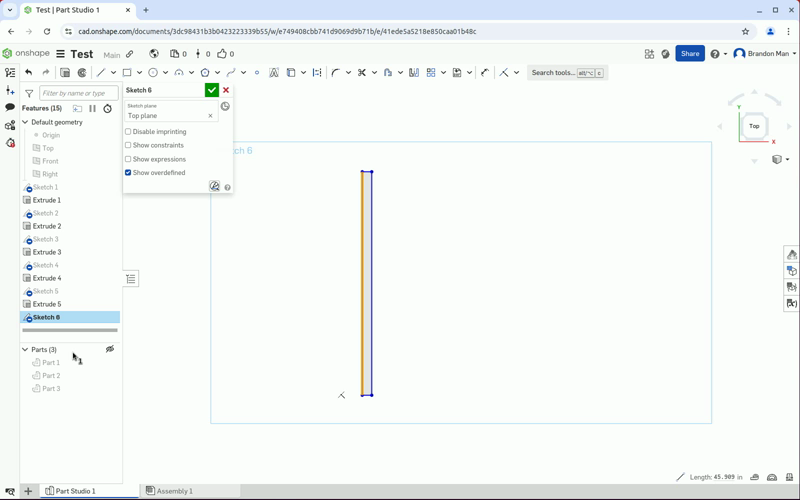
key(shift+y)
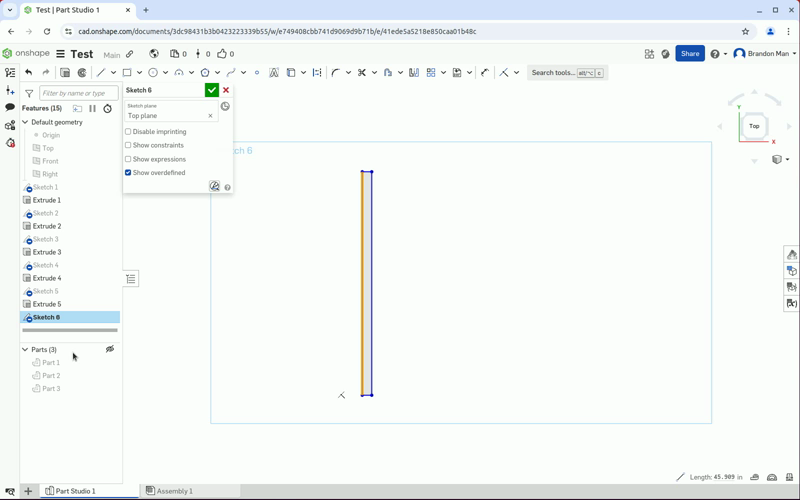
key(shift+e)
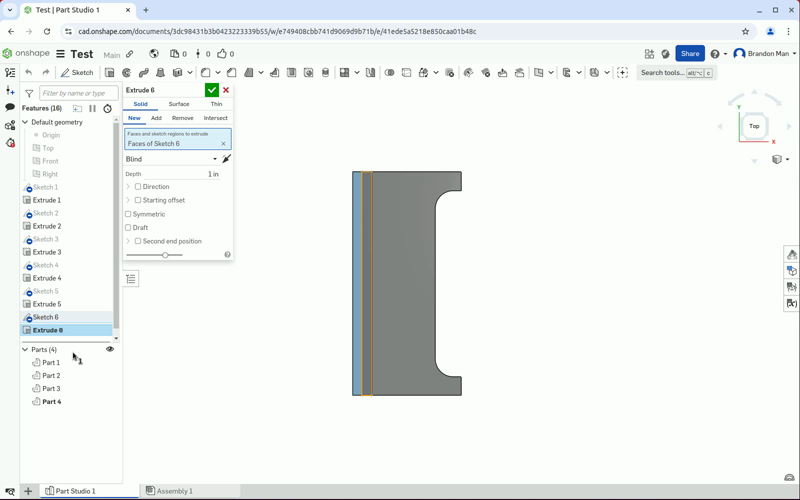
mouse_move(143, 106)
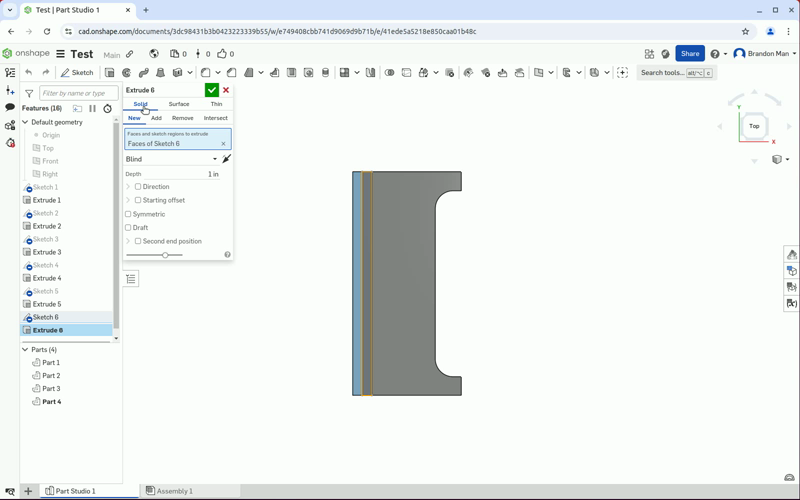
click(143, 106)
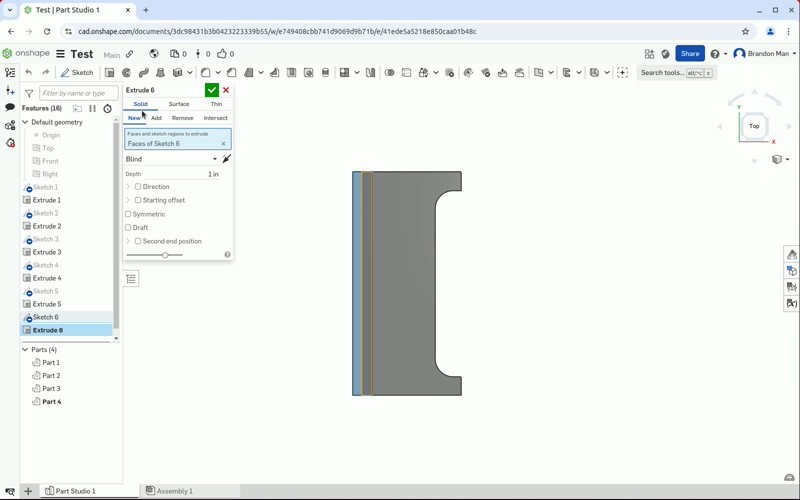
mouse_move(137, 120)
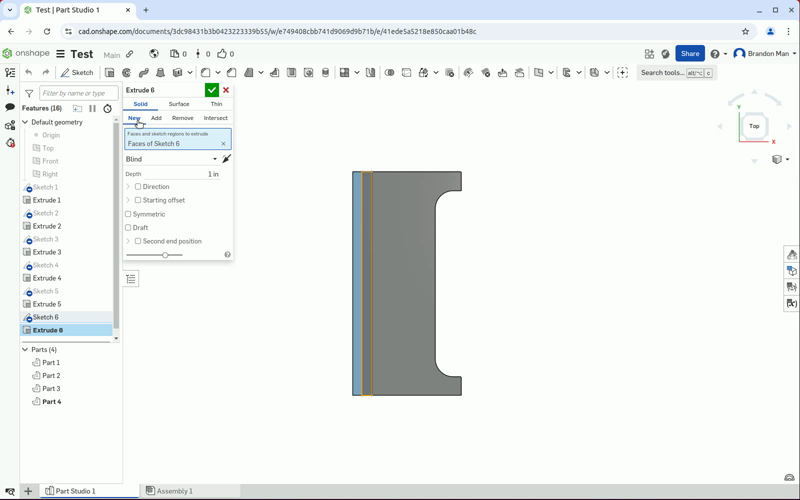
click(137, 120)
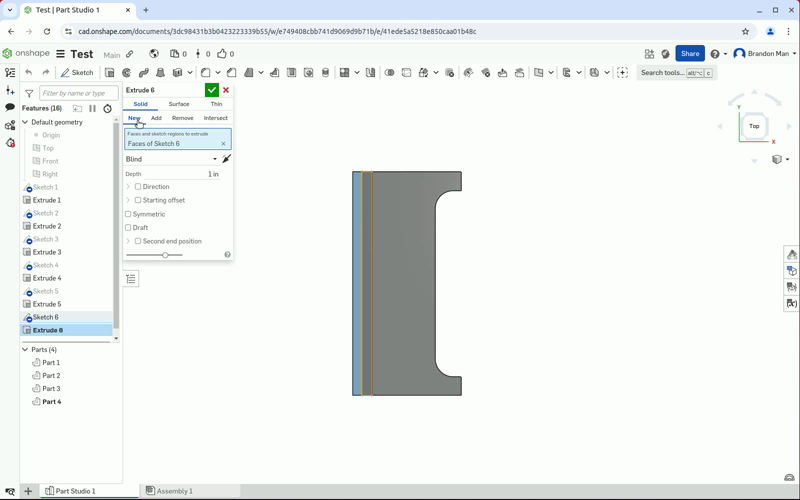
key(tab, 4)
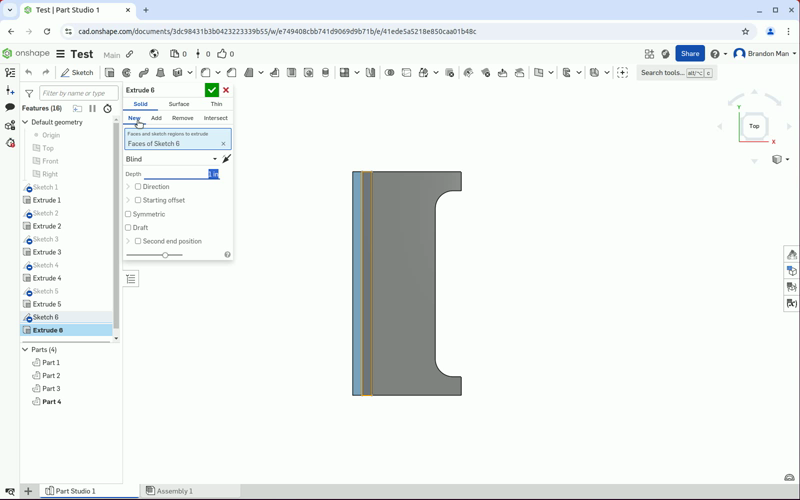
text(-10.11)
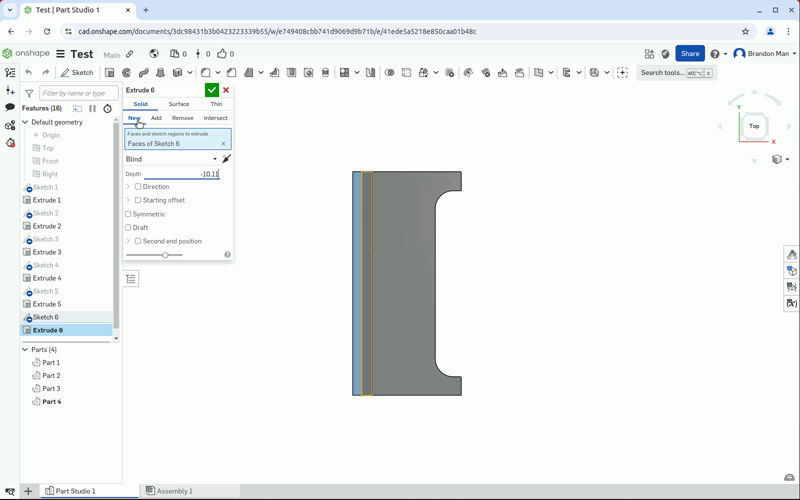
key(tab, 3)
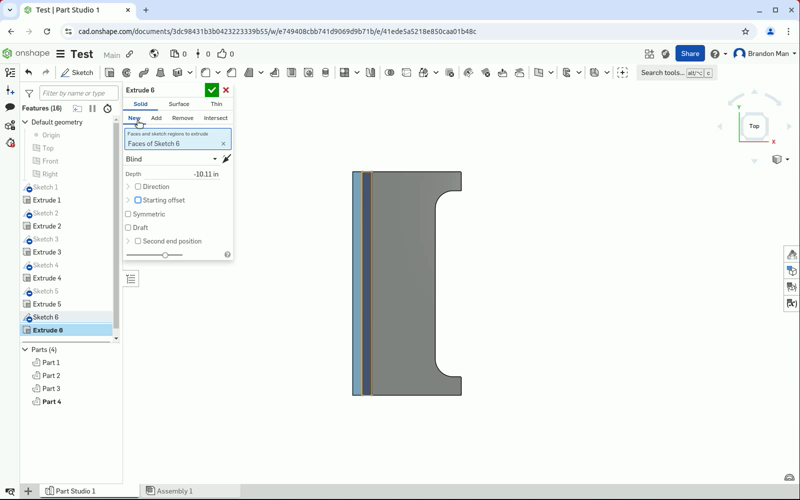
key(tab, 2)
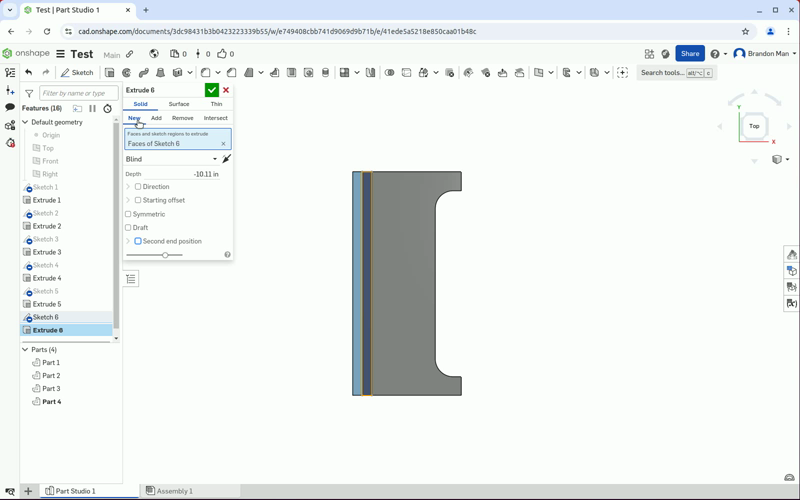
key(space)
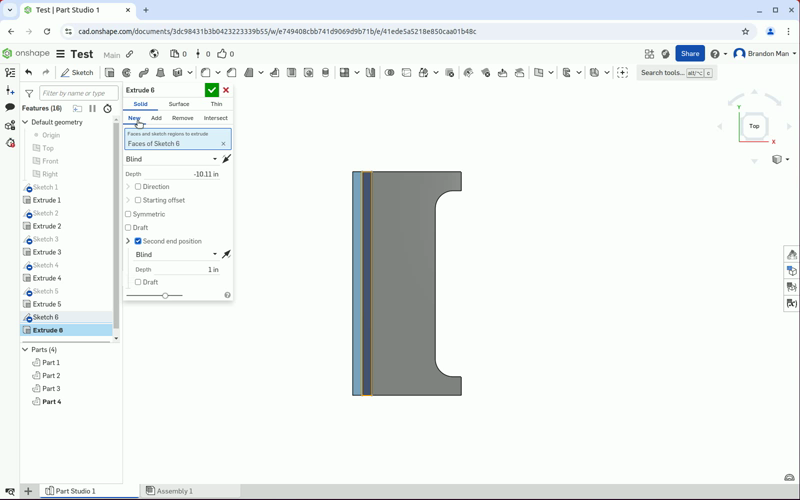
key(tab, 3)
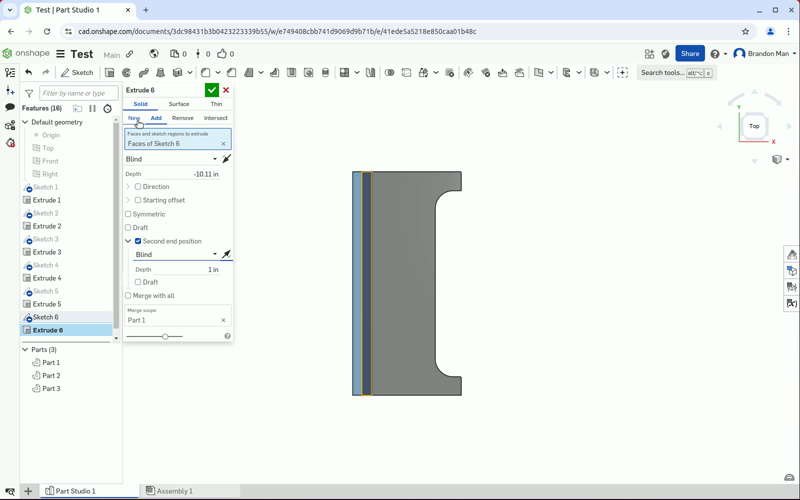
text(7.703)
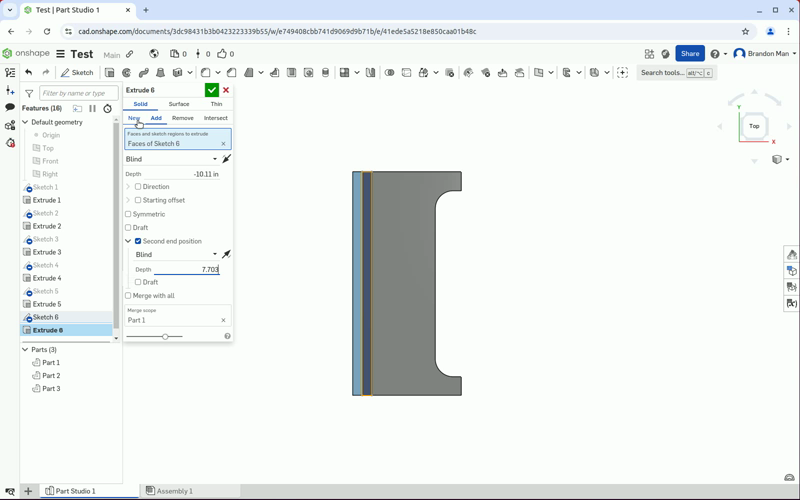
key(enter)
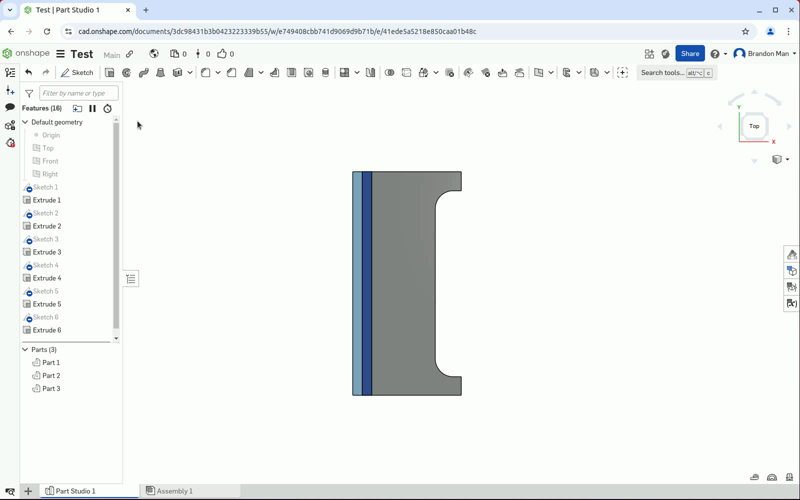
key(shift+h)
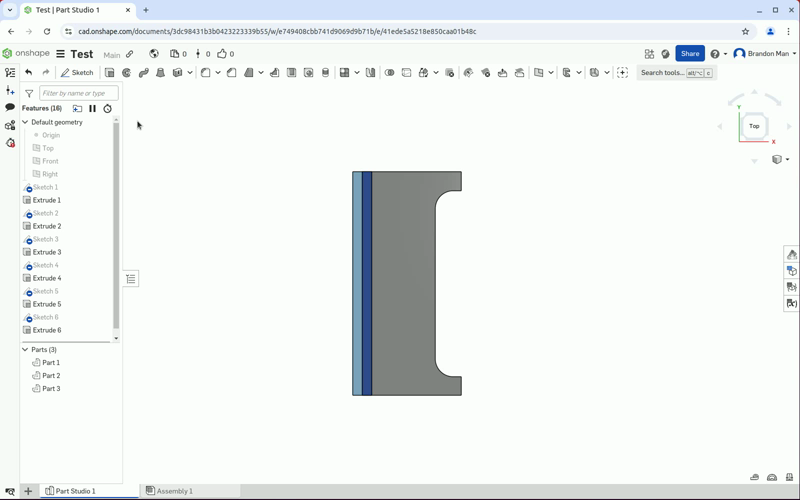
key(shift+h)
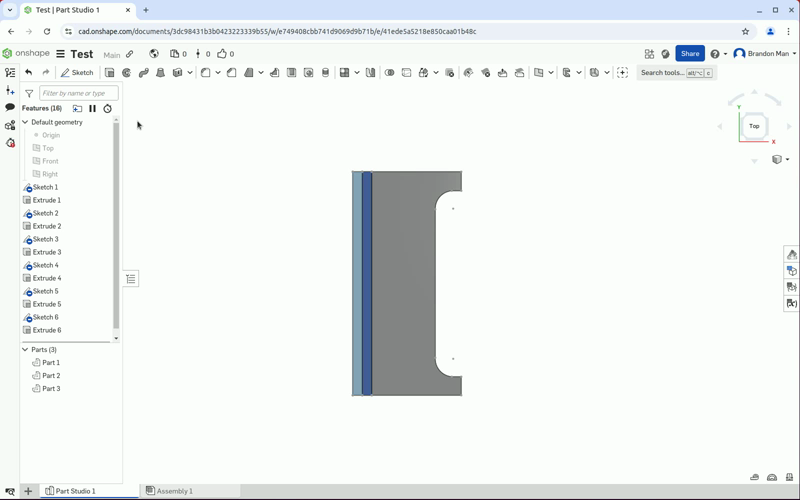
key(shift+7)
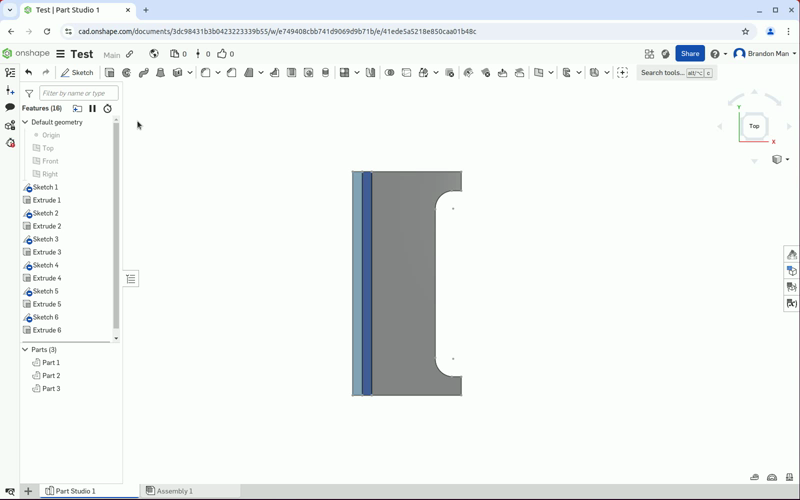
key(up, 3)
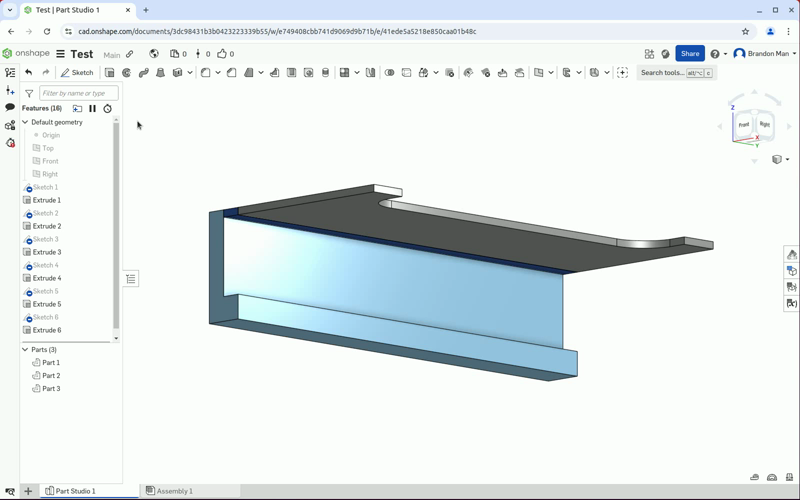
key(left, 3)
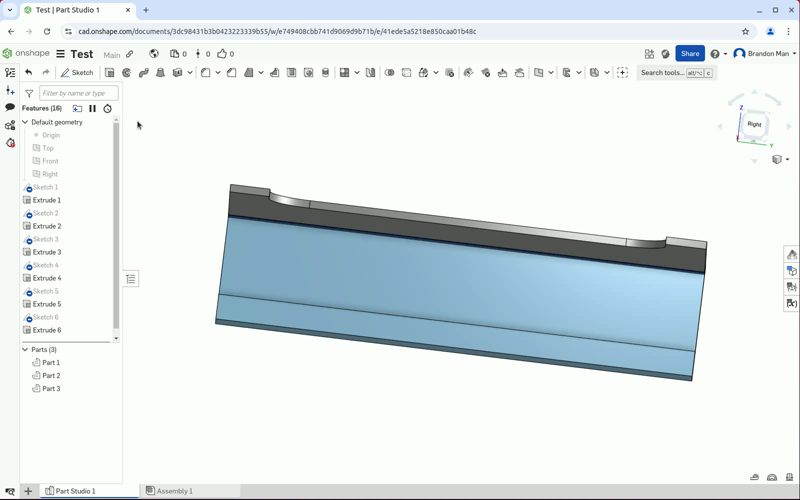
key(right, 3)
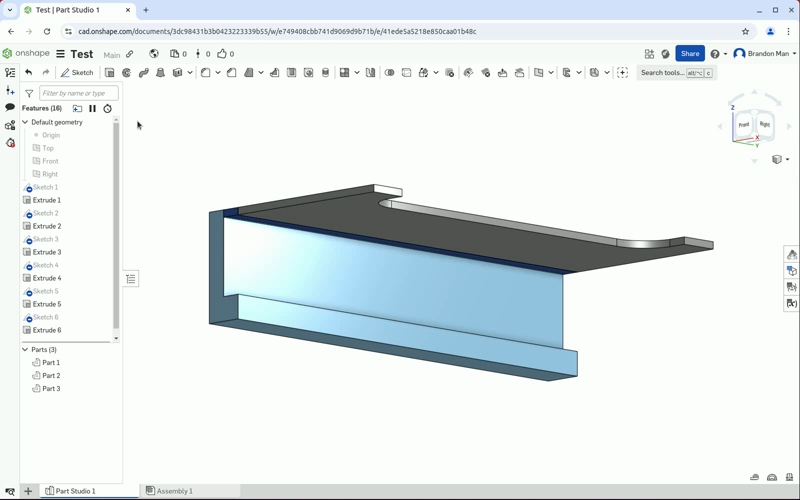
key(down, 3)
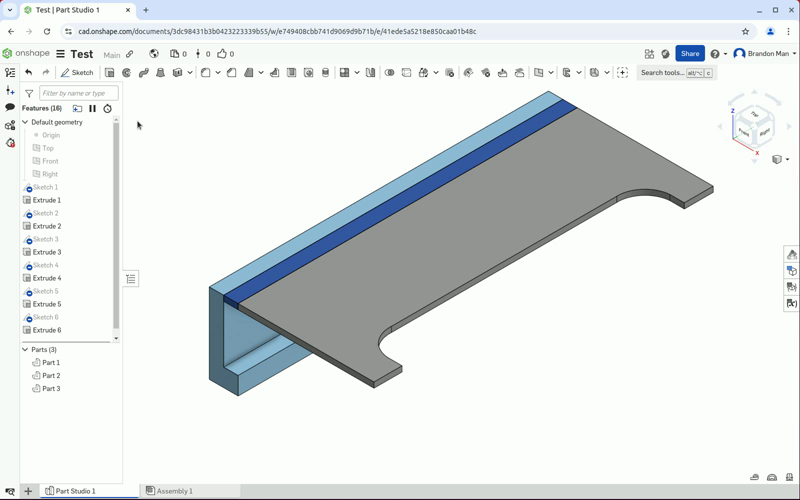
mouse_move(69, 189)
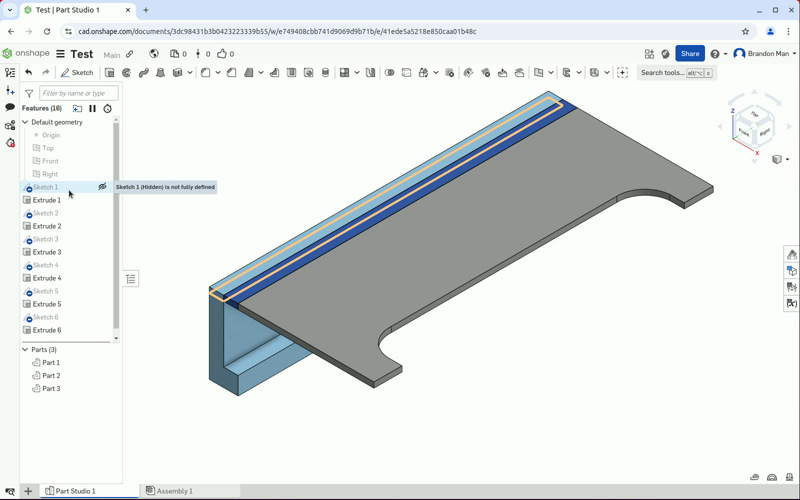
click(69, 189)